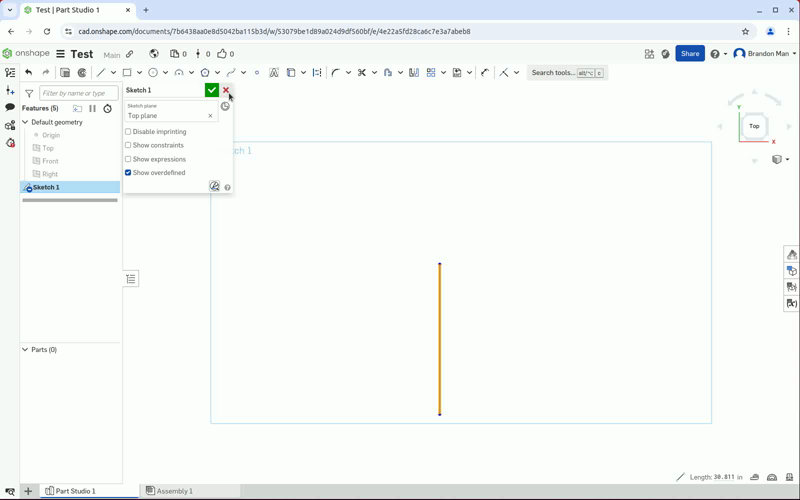
key(shift+h)
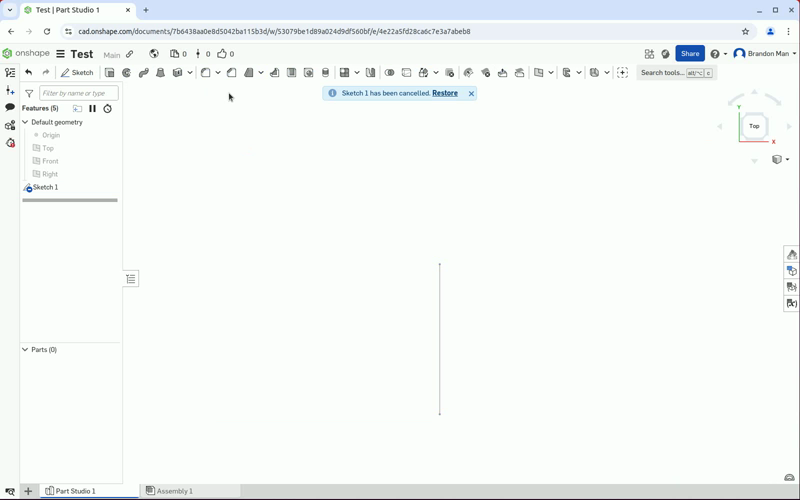
key(shift+s)
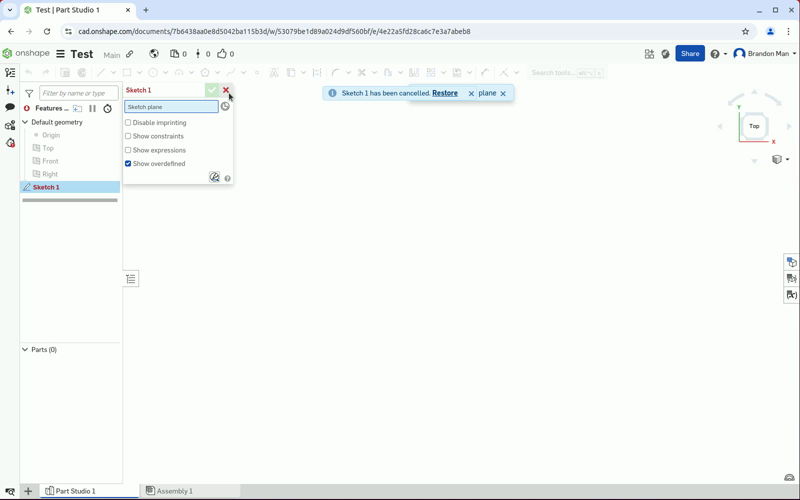
mouse_move(73, 150)
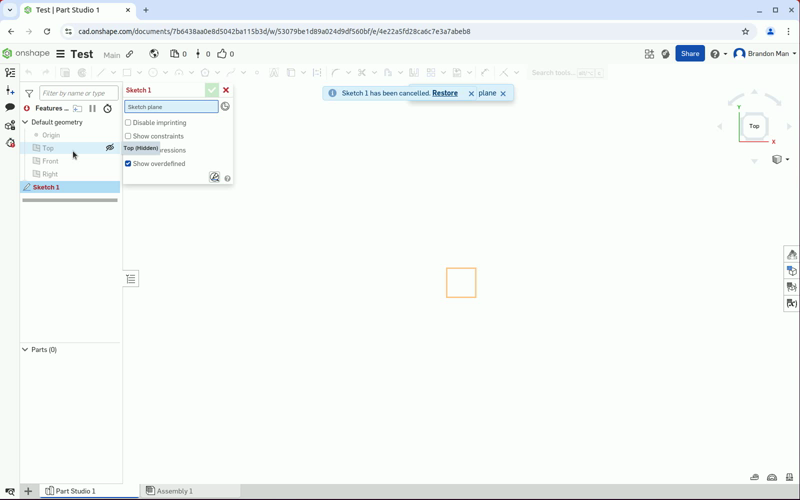
click(73, 150)
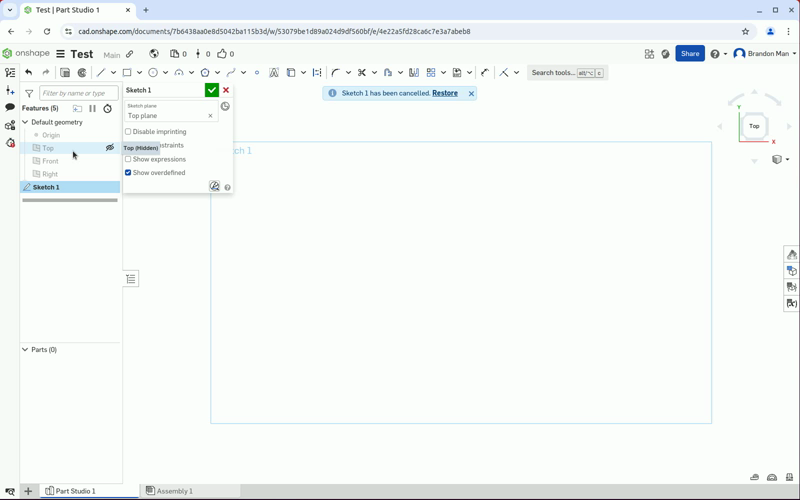
mouse_move(73, 352)
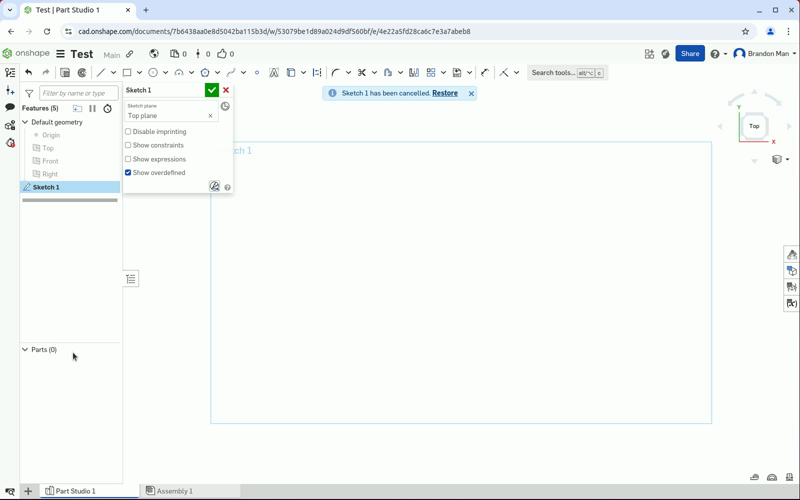
key(y)
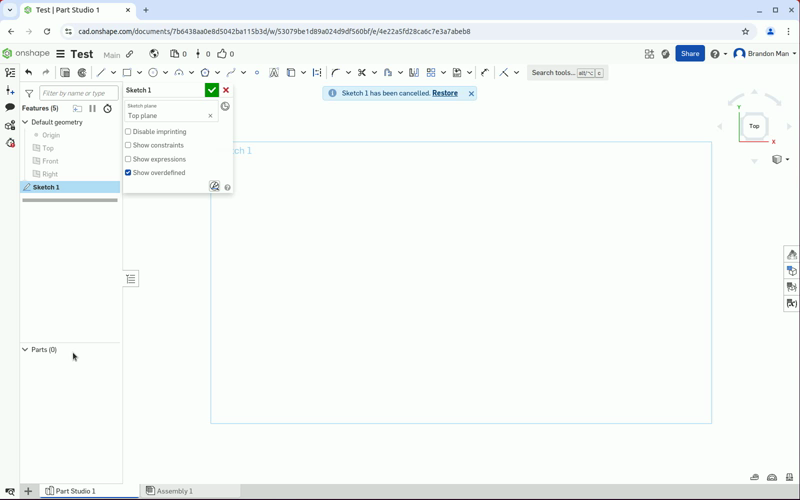
key(l)
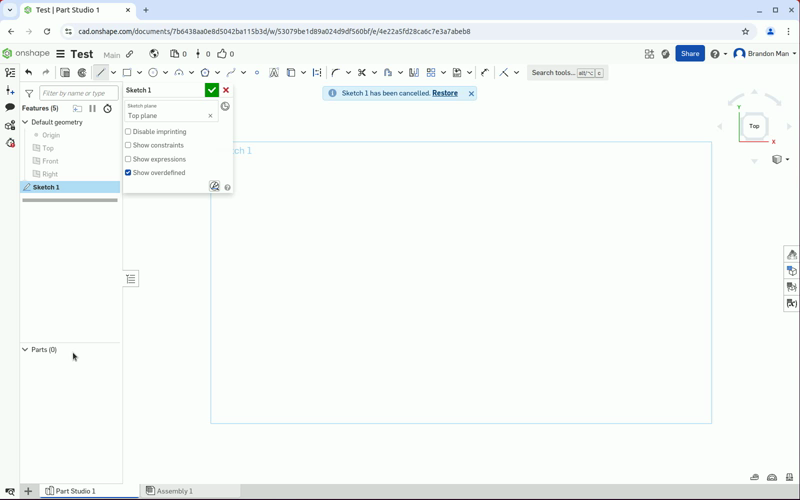
key_down(shift)
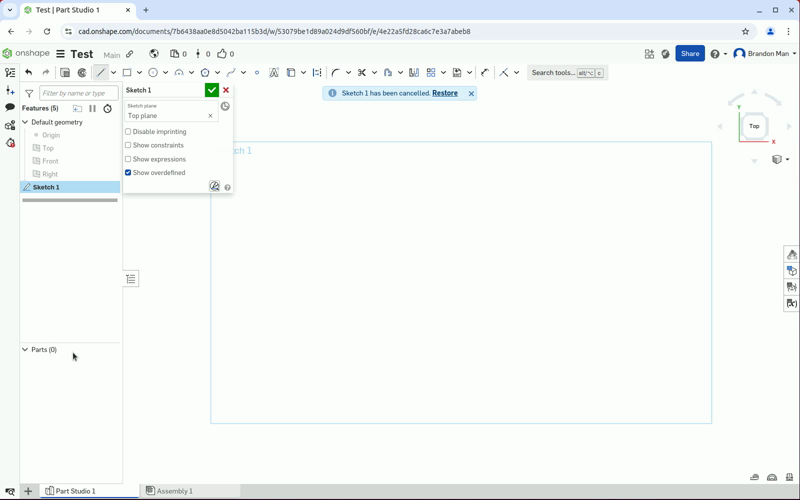
mouse_move(404, 282)
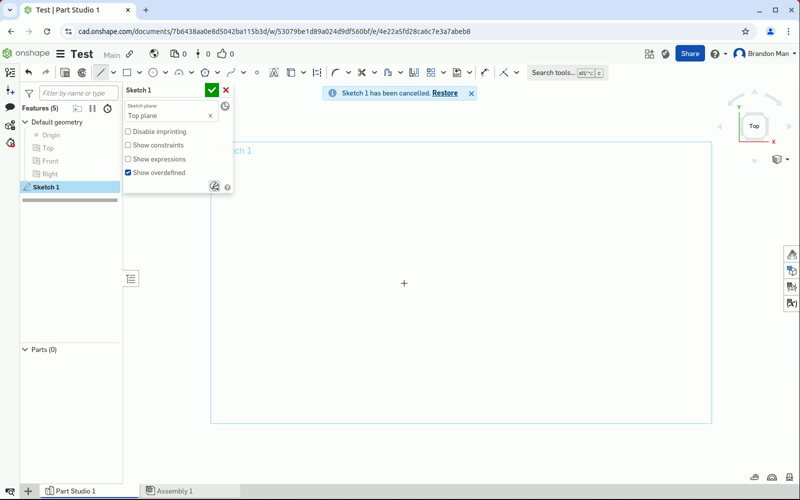
click(404, 282)
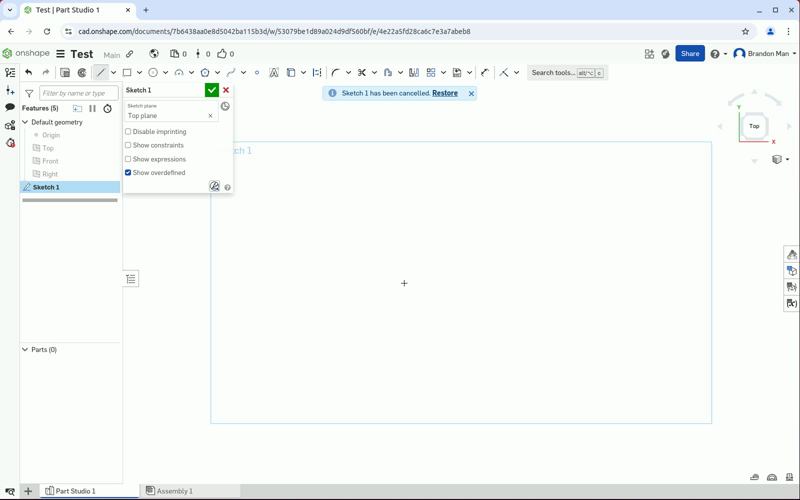
key_up(shift)
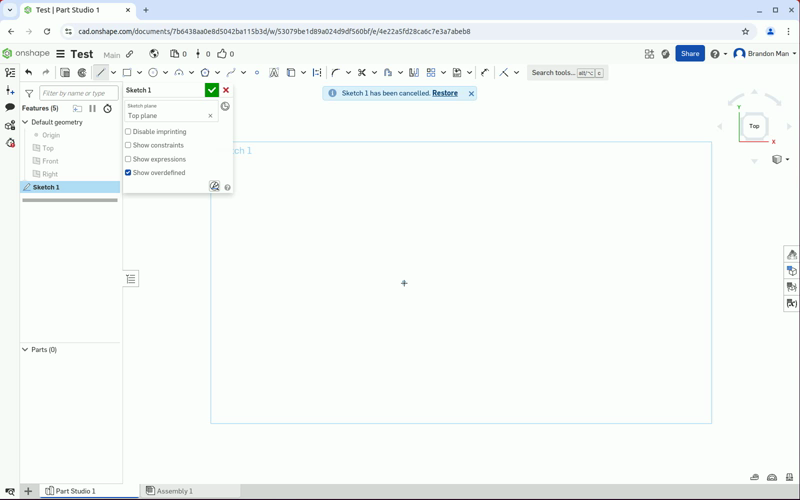
key_down(shift)
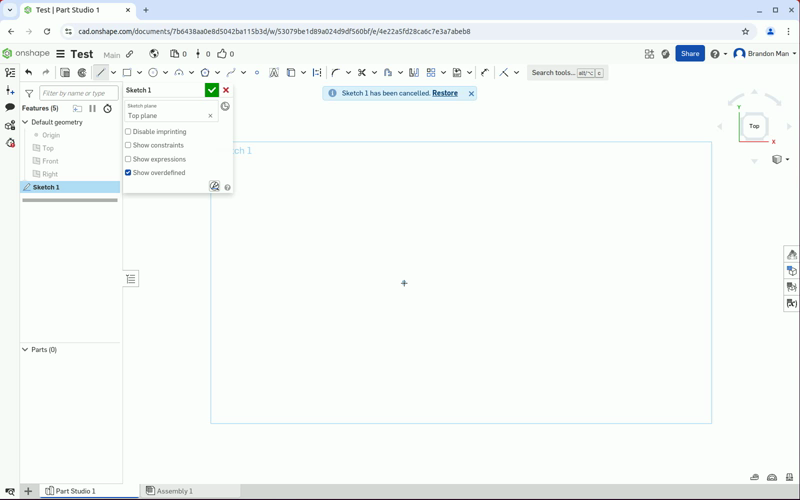
mouse_move(434, 282)
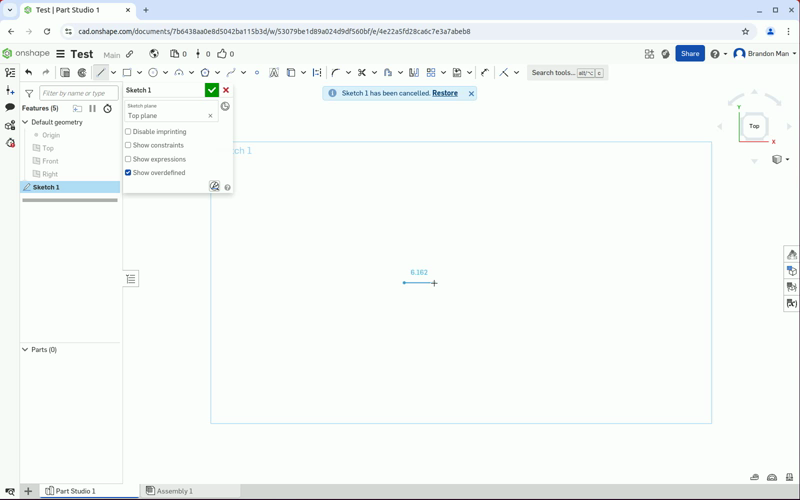
mouse_move(461, 282)
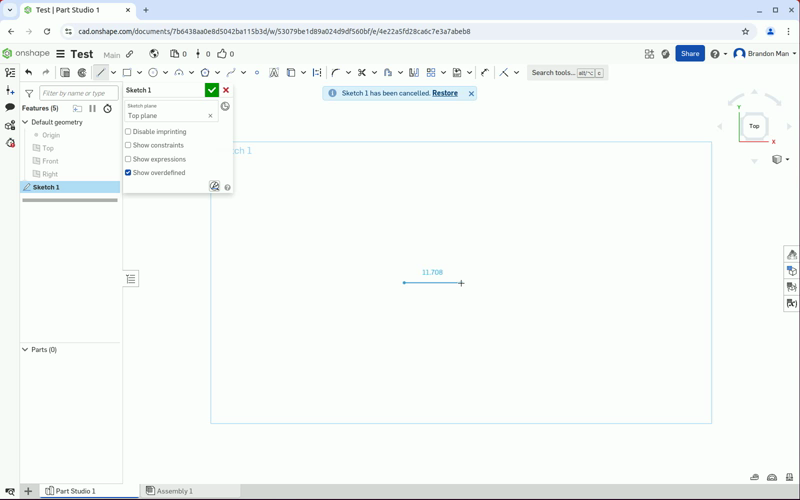
click(461, 282)
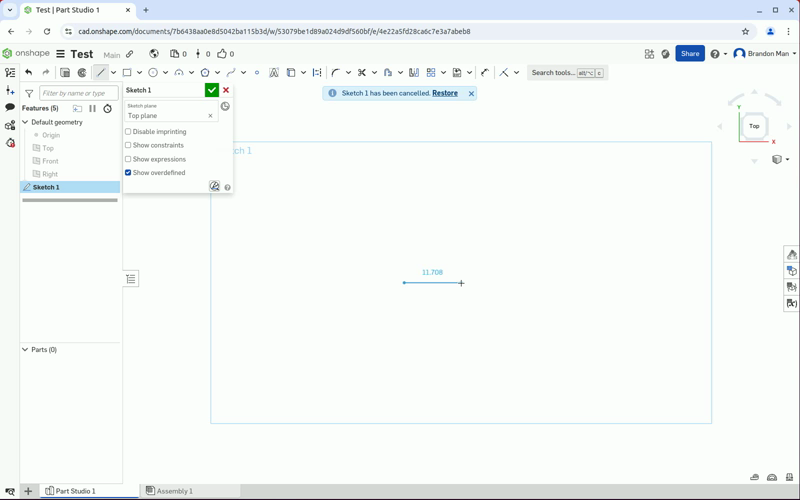
key_up(shift)
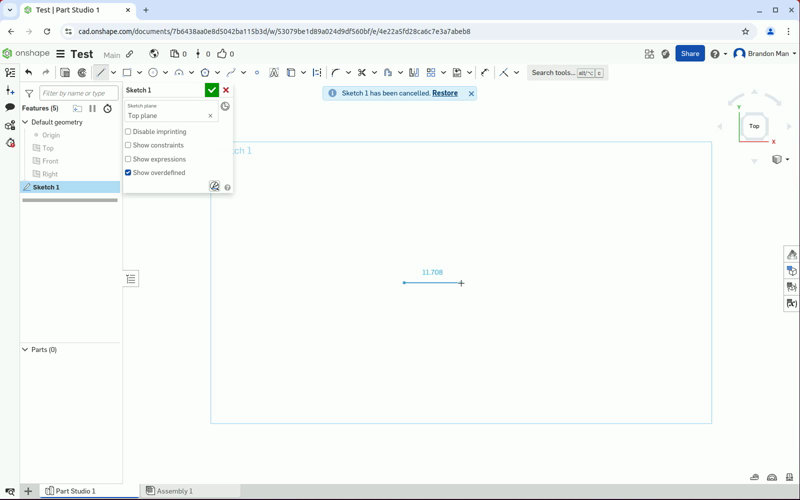
key_down(shift)
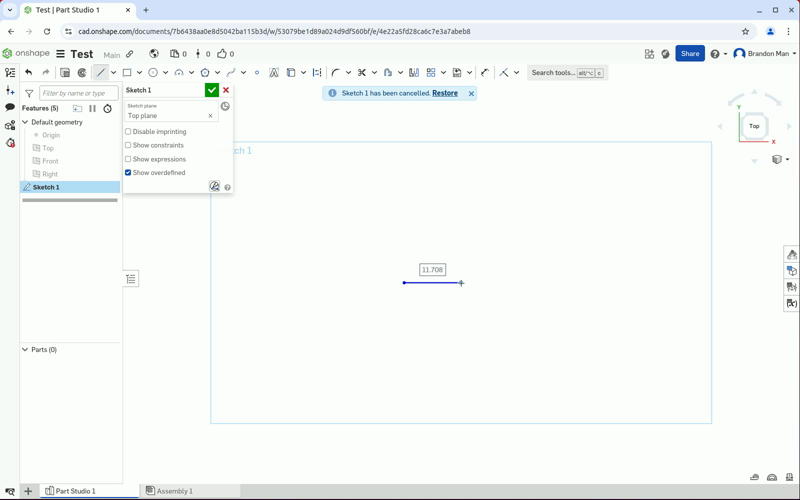
mouse_move(491, 282)
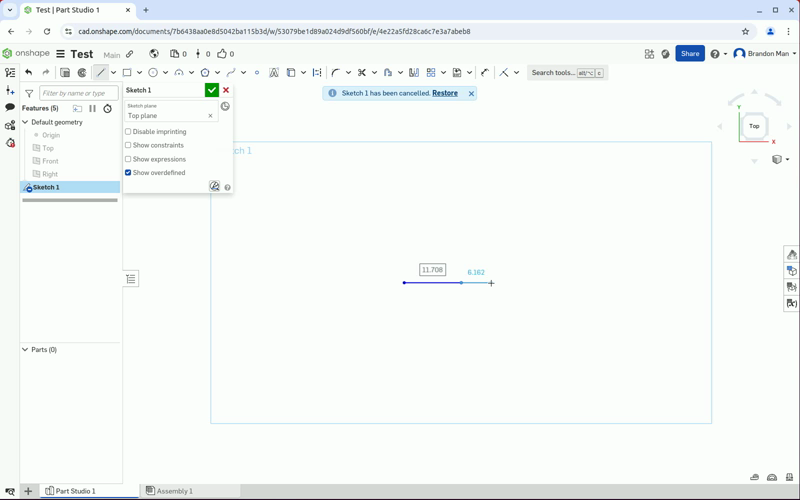
mouse_move(516, 282)
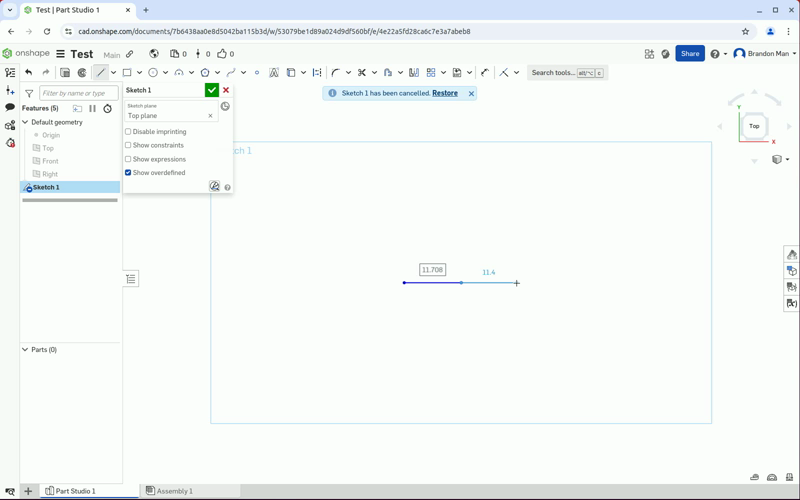
click(516, 282)
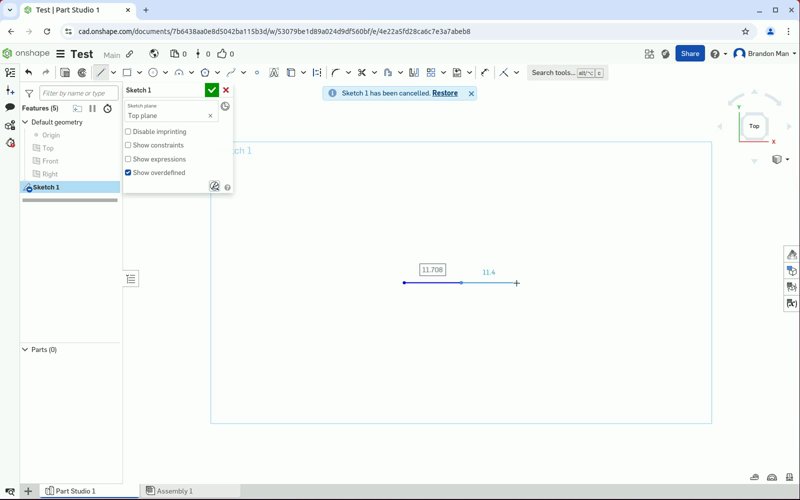
key_up(shift)
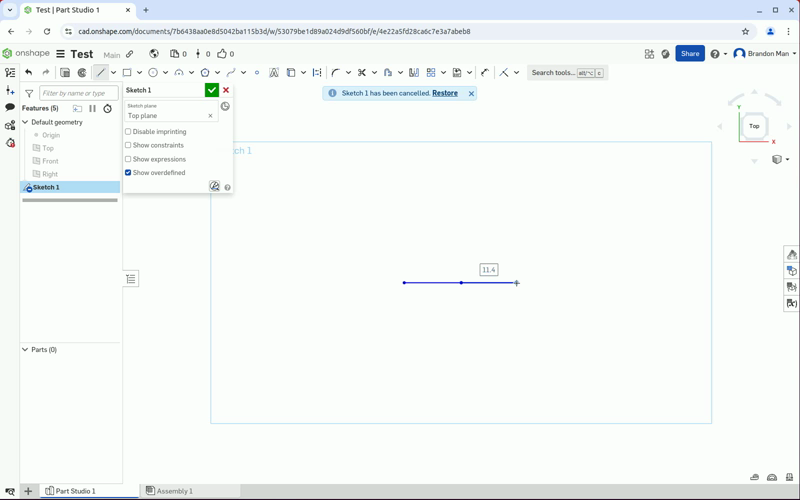
key_down(shift)
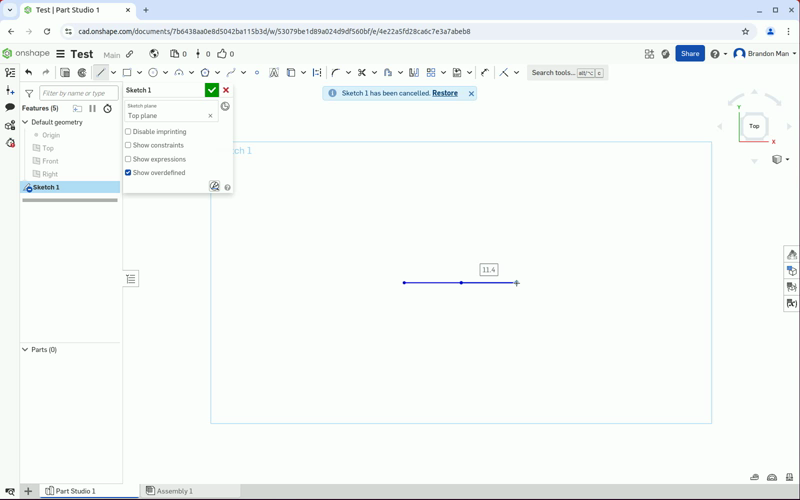
mouse_move(516, 170)
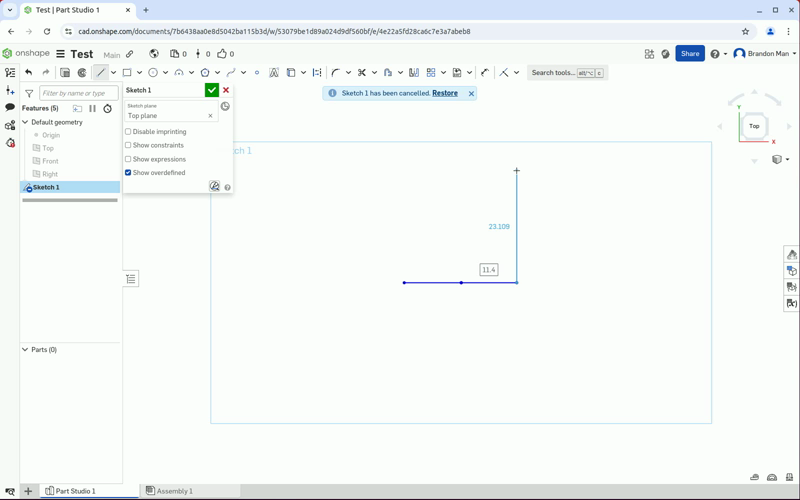
click(516, 170)
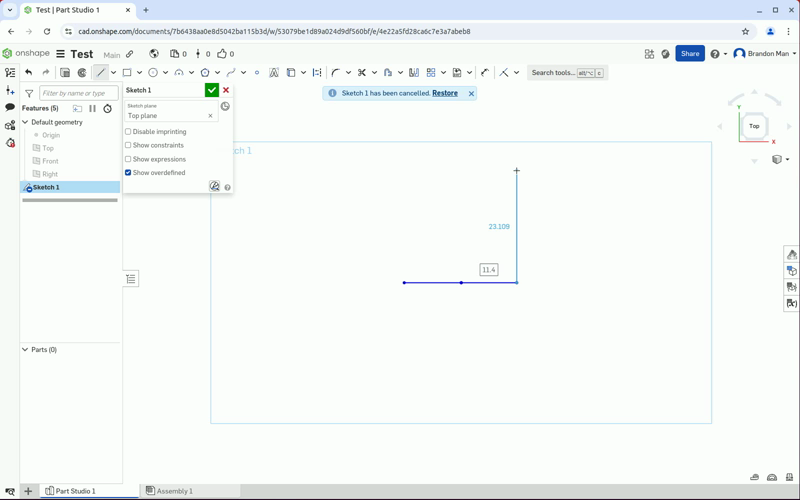
key_up(shift)
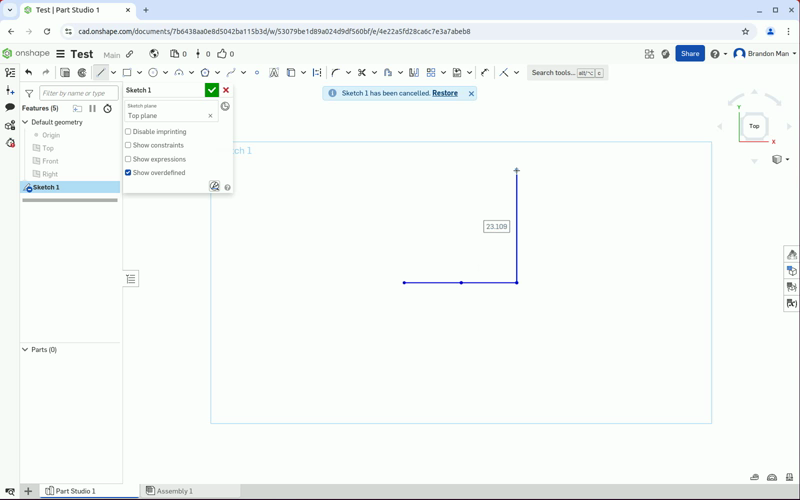
key_down(shift)
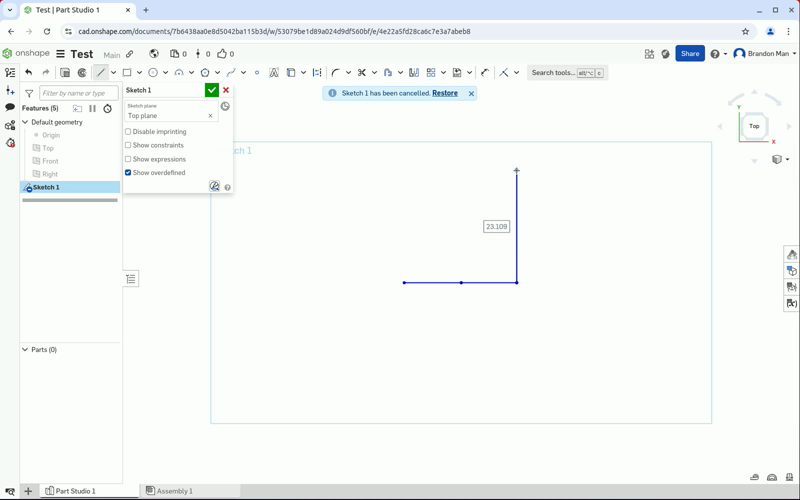
mouse_move(546, 170)
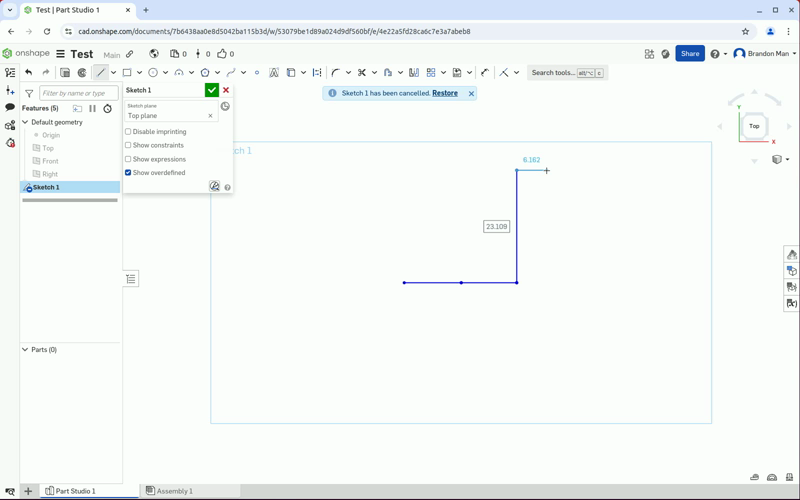
mouse_move(461, 170)
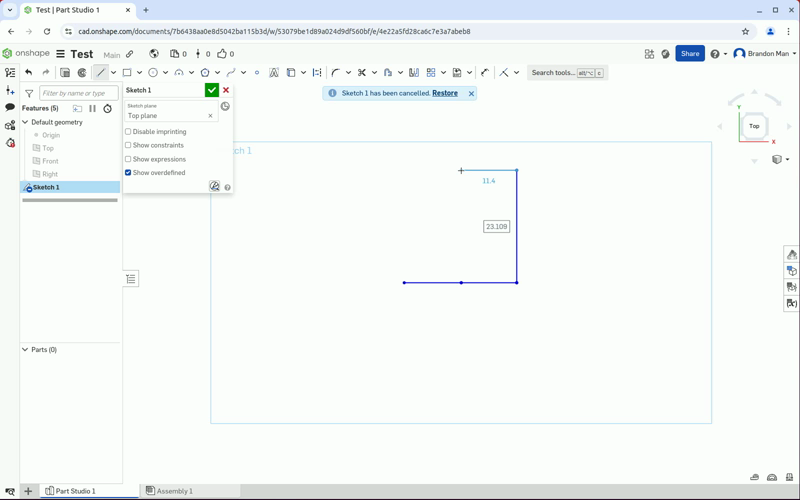
click(461, 170)
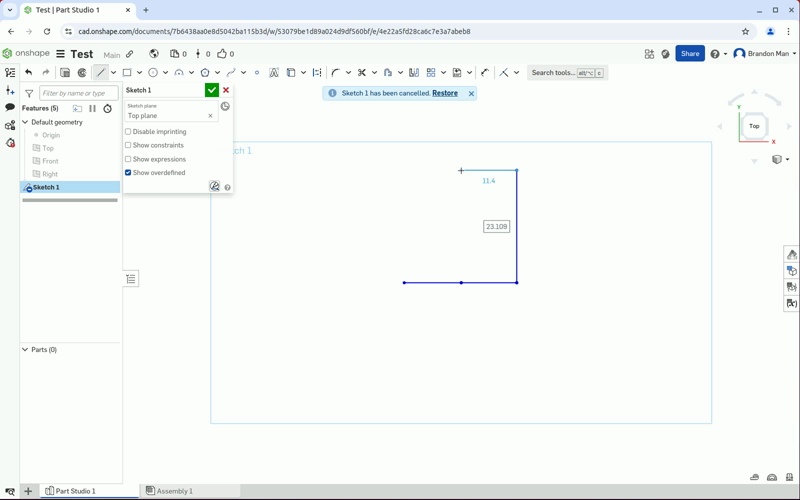
key_up(shift)
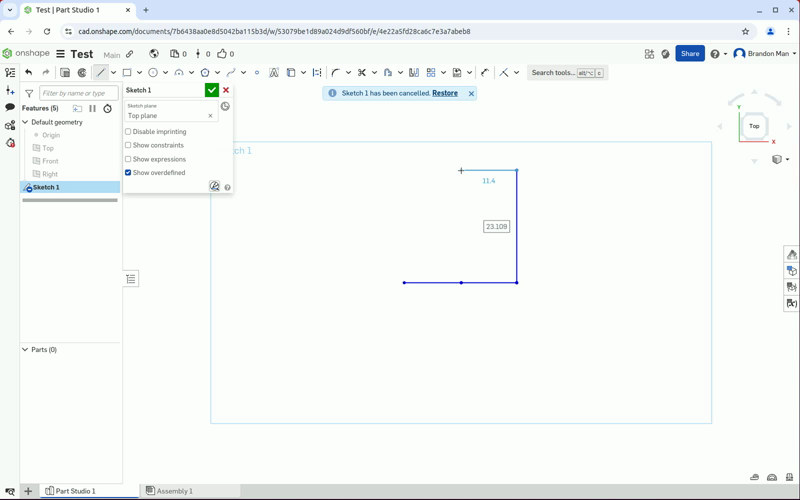
key_down(shift)
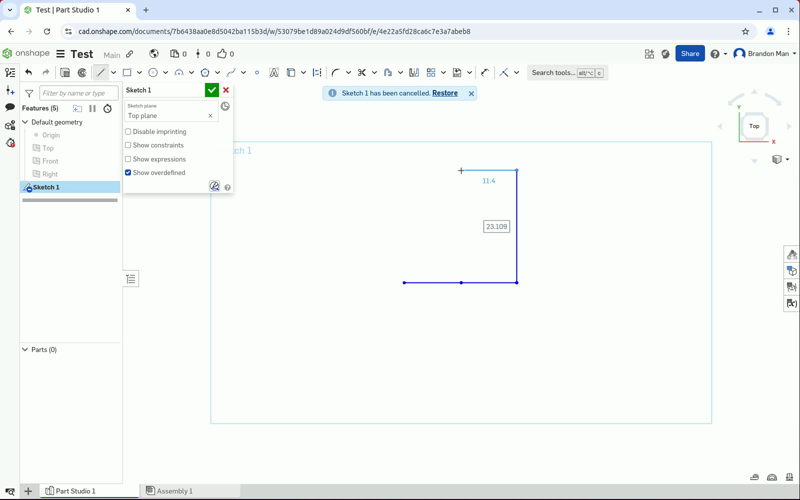
mouse_move(491, 170)
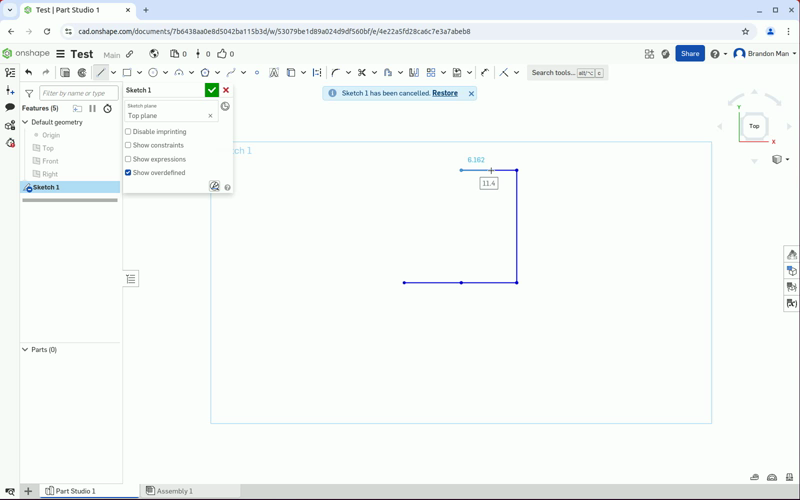
mouse_move(415, 170)
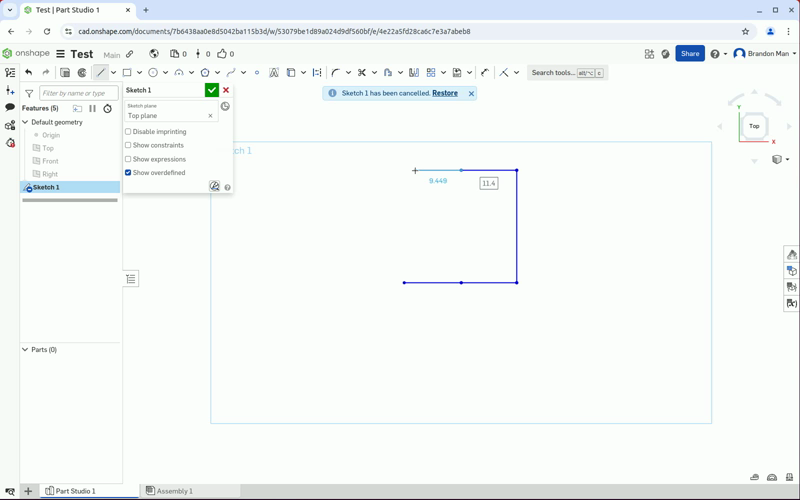
click(415, 170)
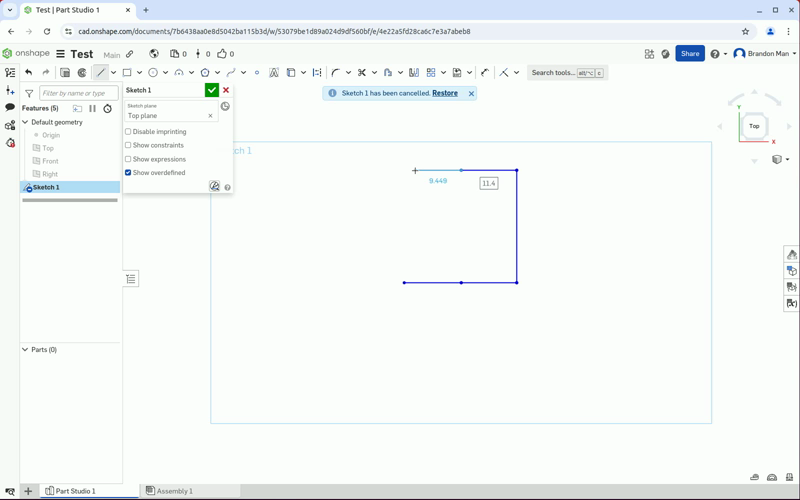
key_up(shift)
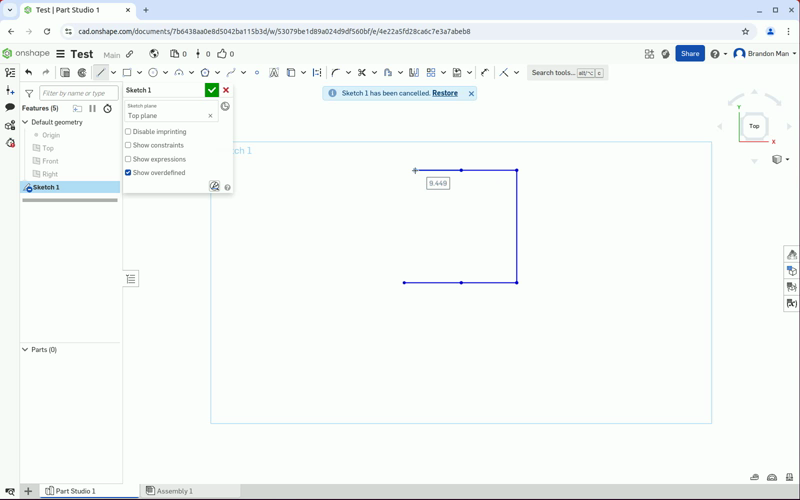
key_down(shift)
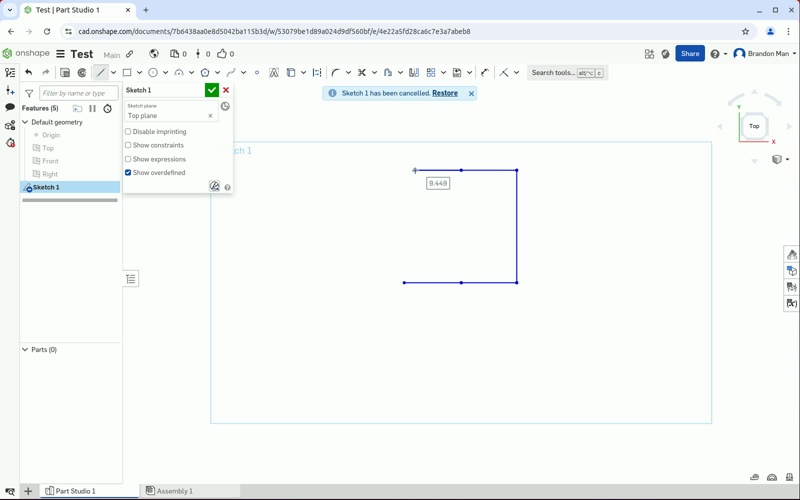
mouse_move(445, 170)
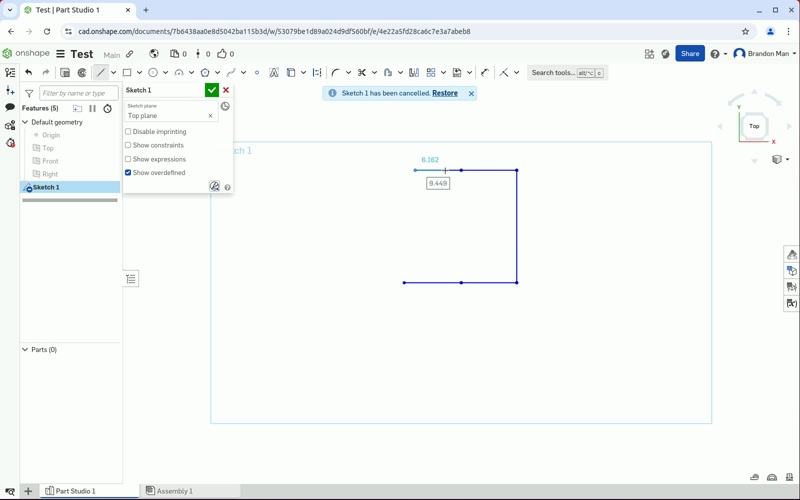
mouse_move(404, 170)
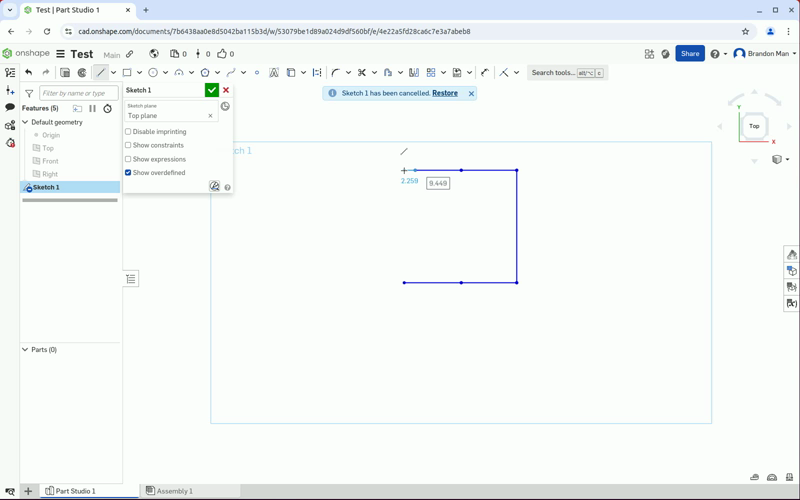
click(404, 170)
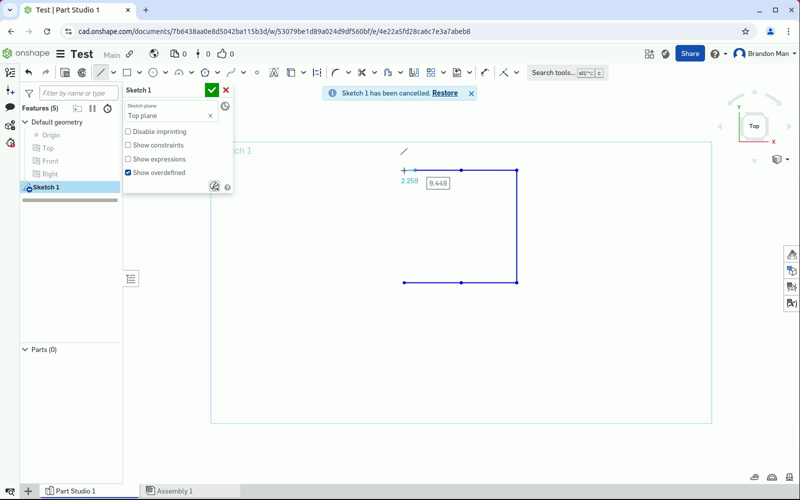
key_up(shift)
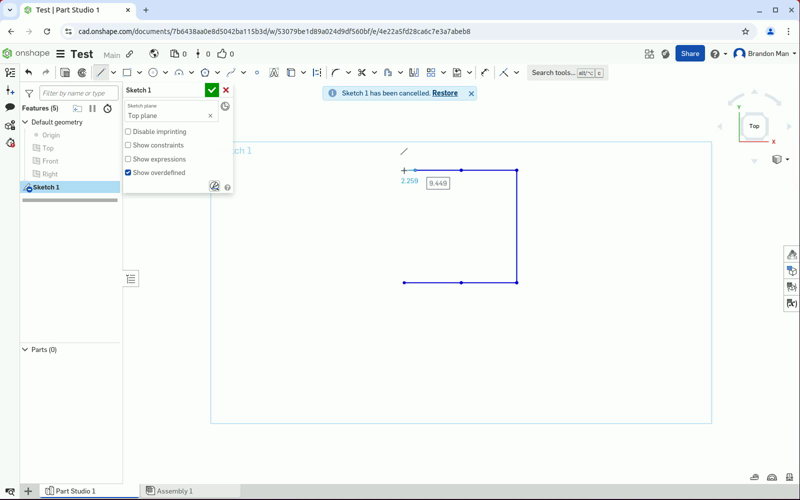
key_down(shift)
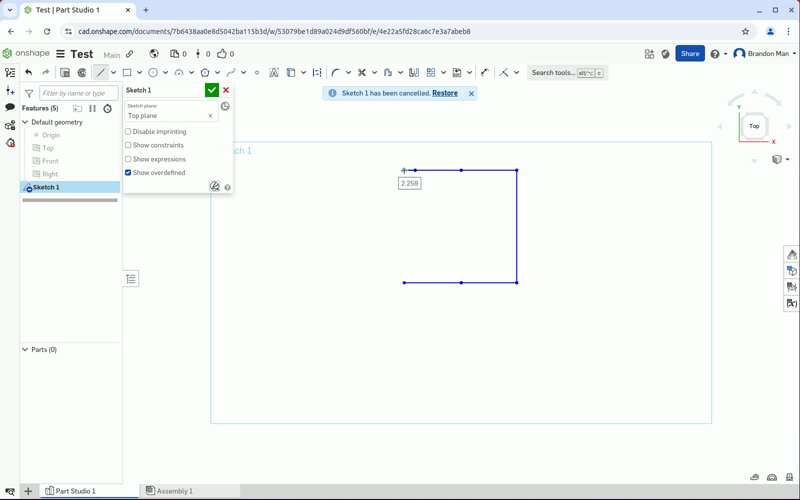
mouse_move(404, 282)
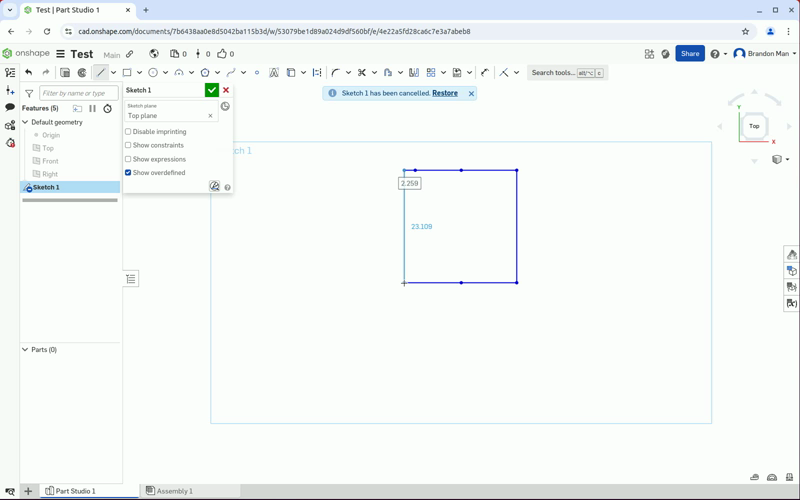
key_up(shift)
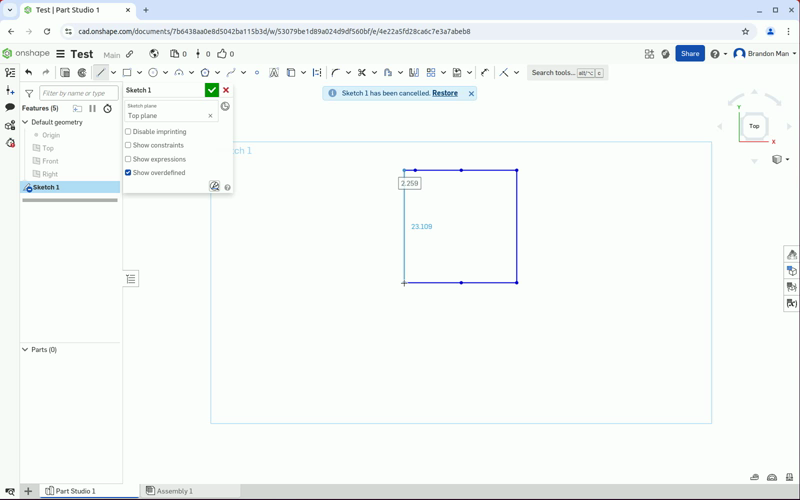
click(404, 282)
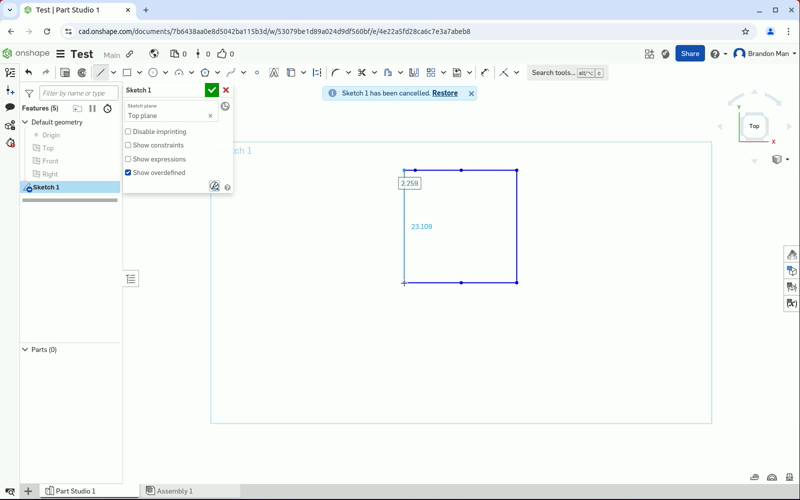
key(esc)
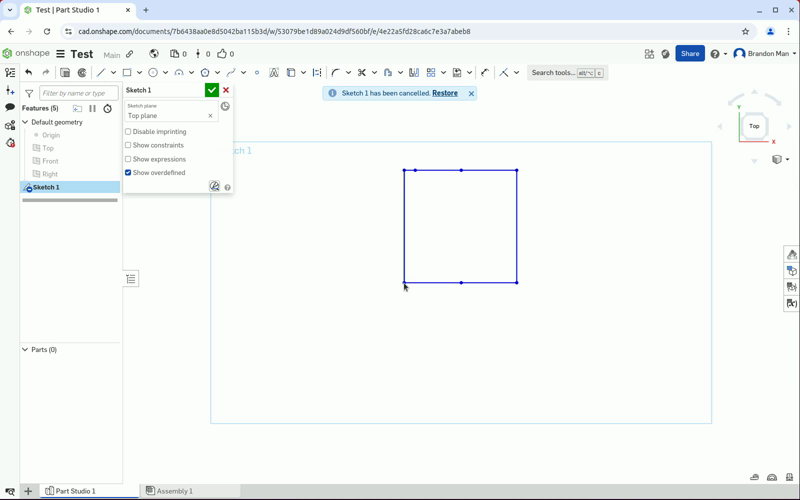
mouse_move(470, 223)
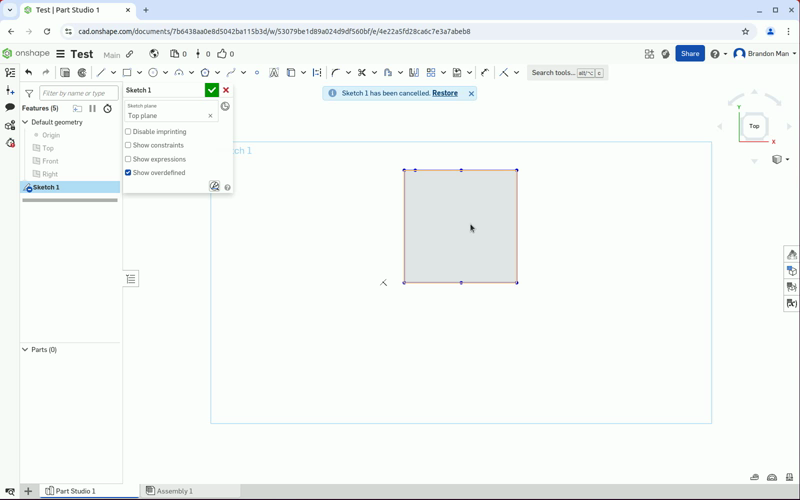
click(470, 223)
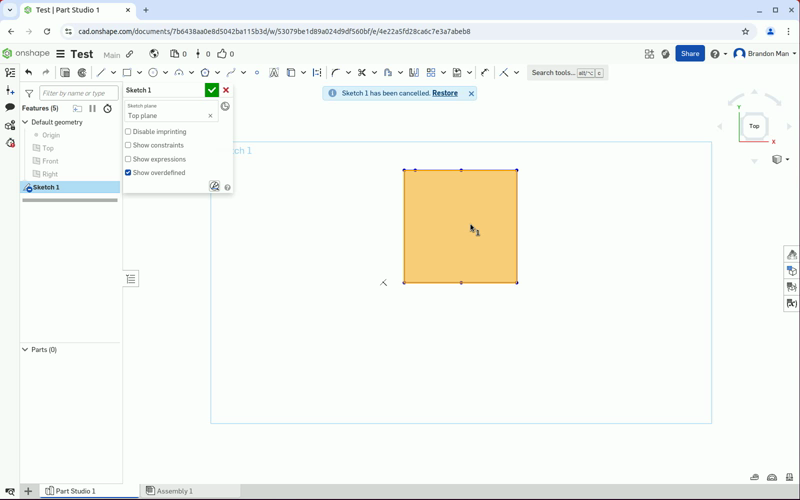
mouse_move(73, 352)
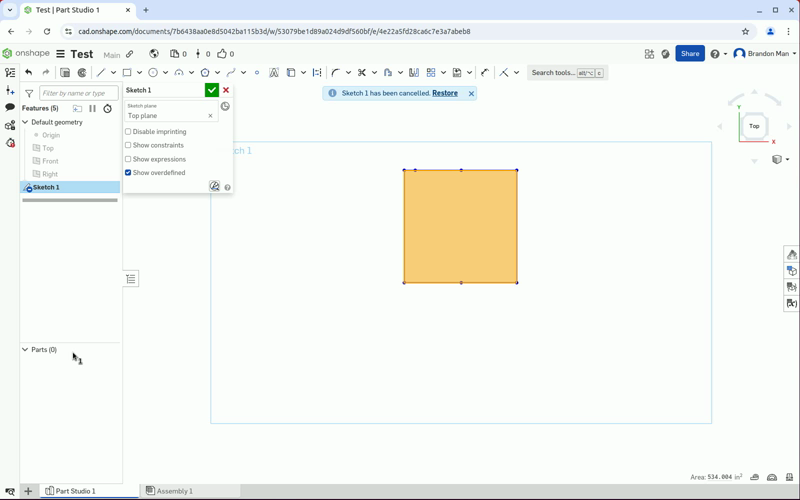
key(shift+y)
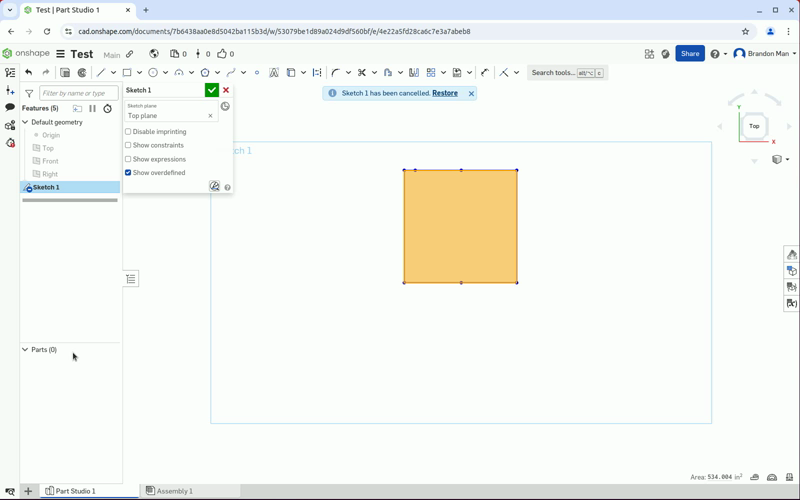
key(shift+e)
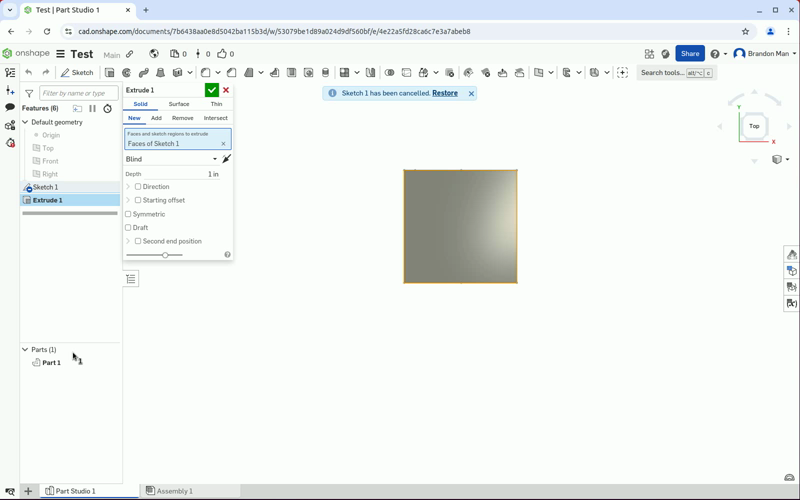
mouse_move(143, 106)
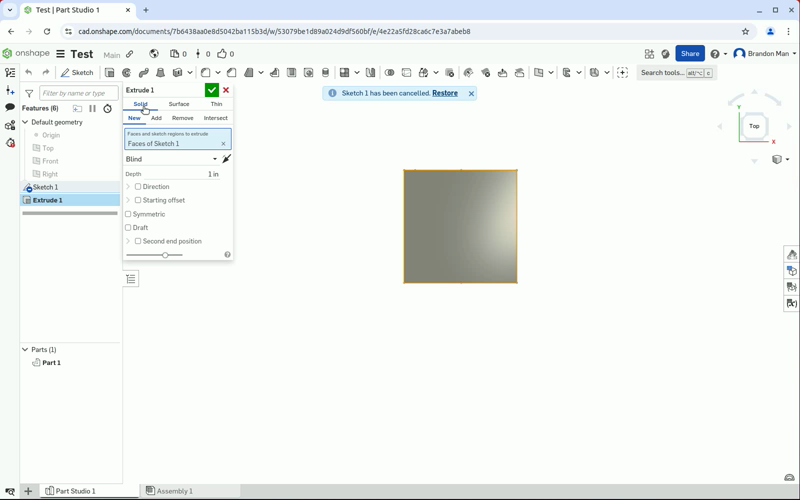
click(143, 106)
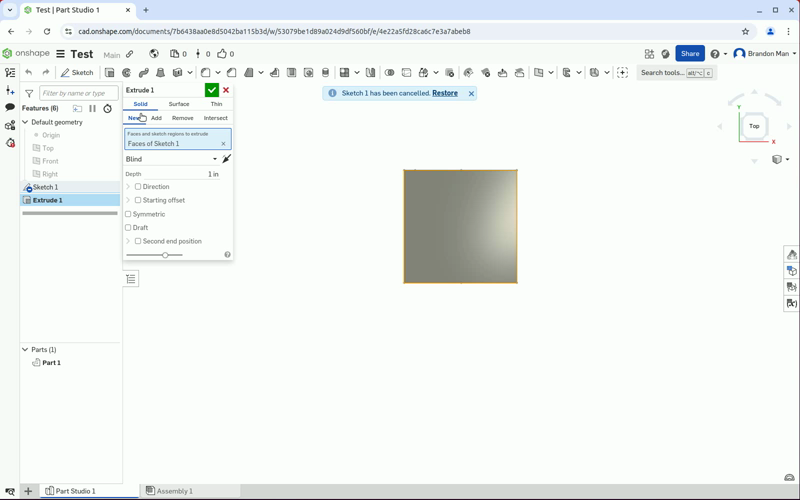
mouse_move(137, 120)
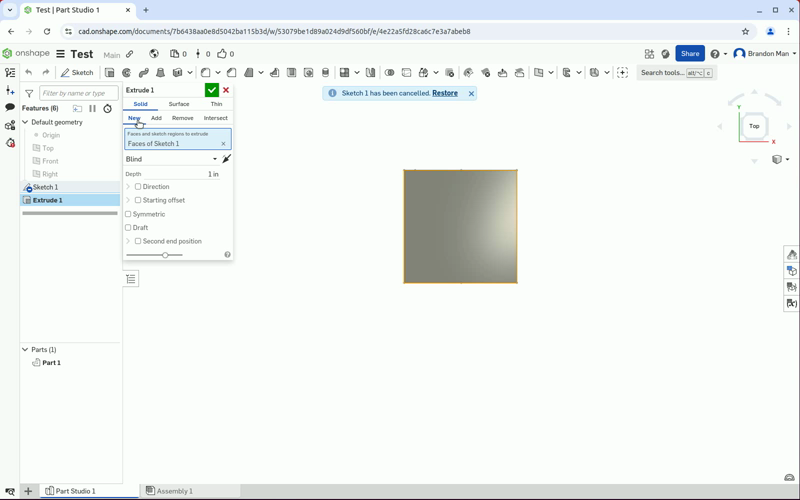
click(137, 120)
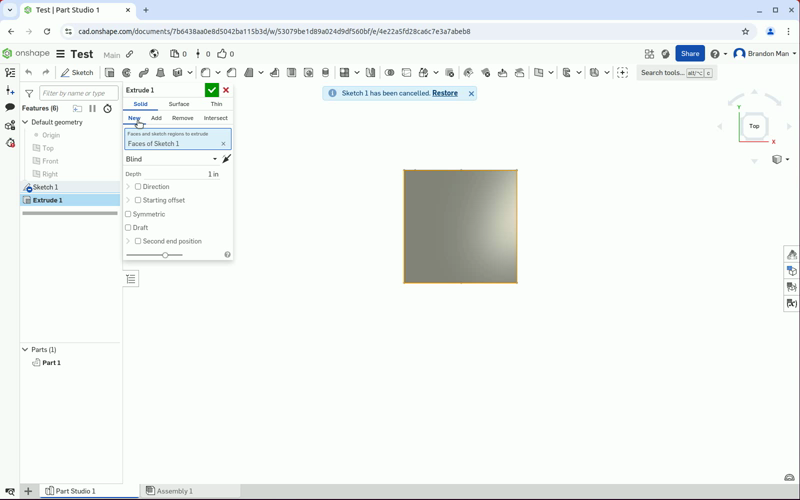
key(tab, 4)
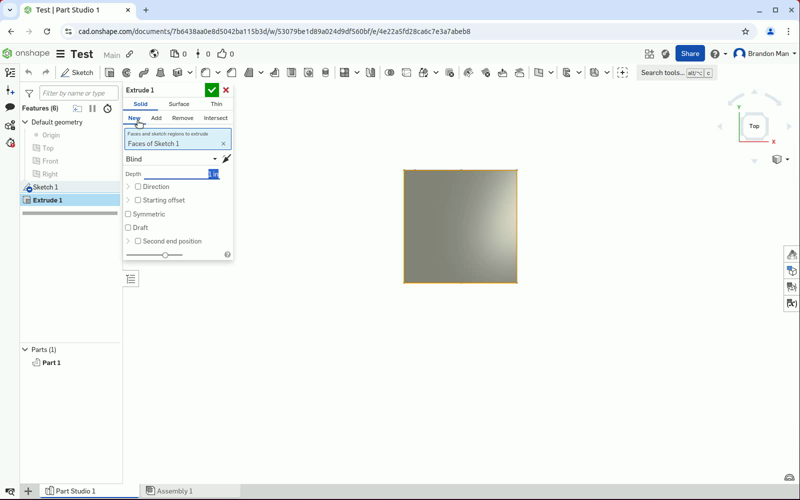
text(23.108)
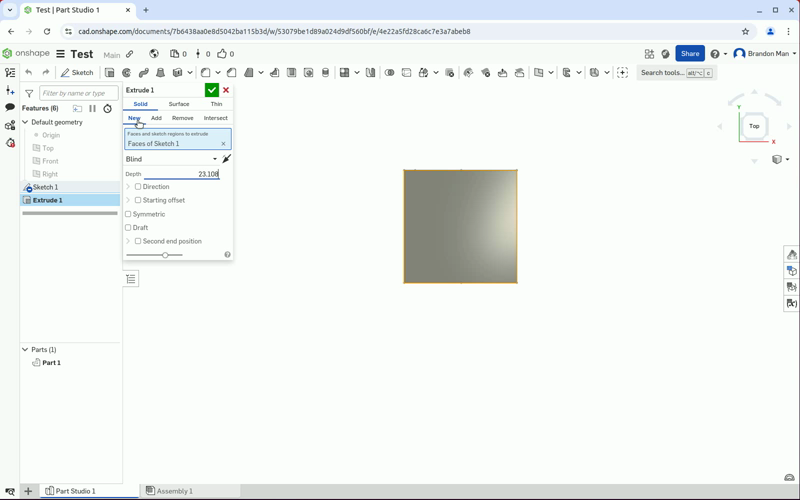
key(enter)
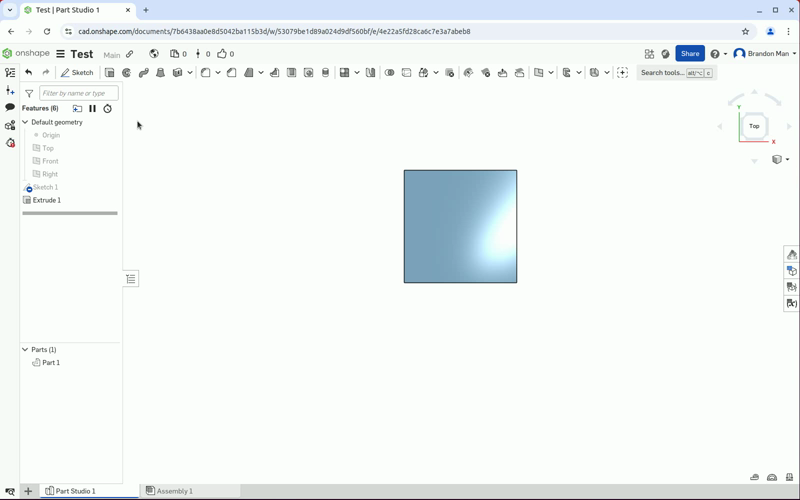
key(shift+h)
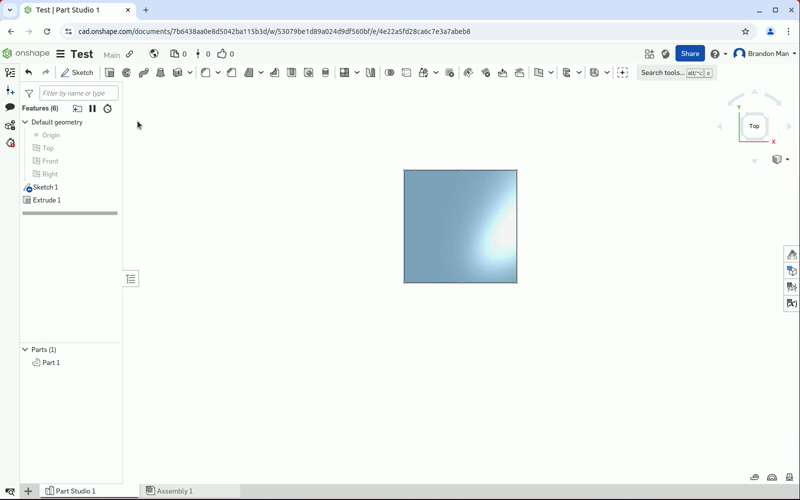
key(shift+h)
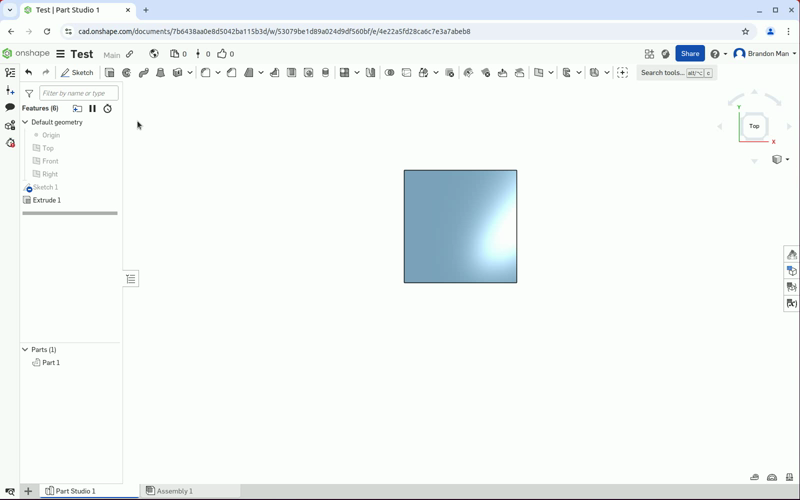
mouse_move(73, 189)
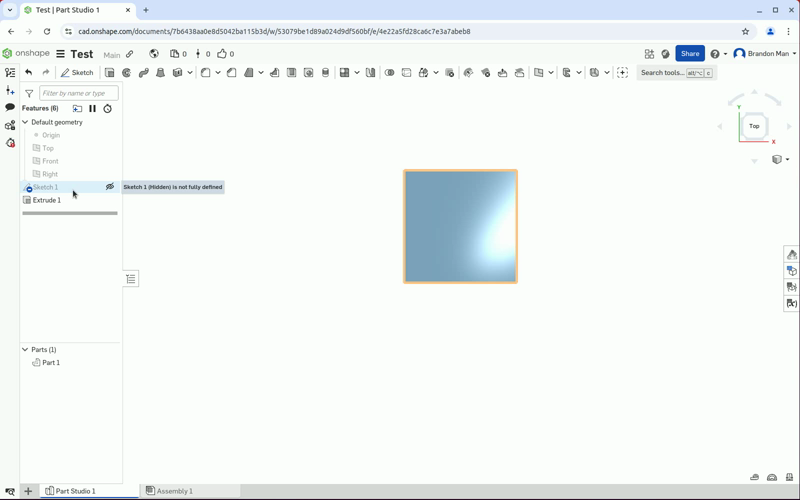
click(73, 189)
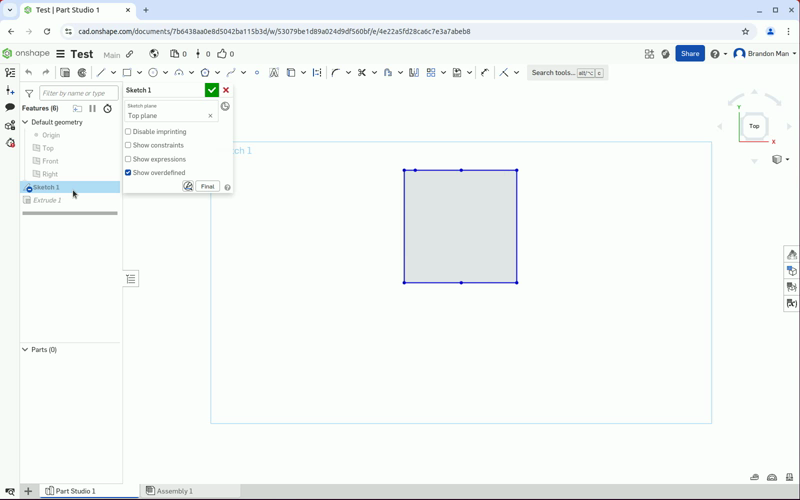
mouse_move(229, 92)
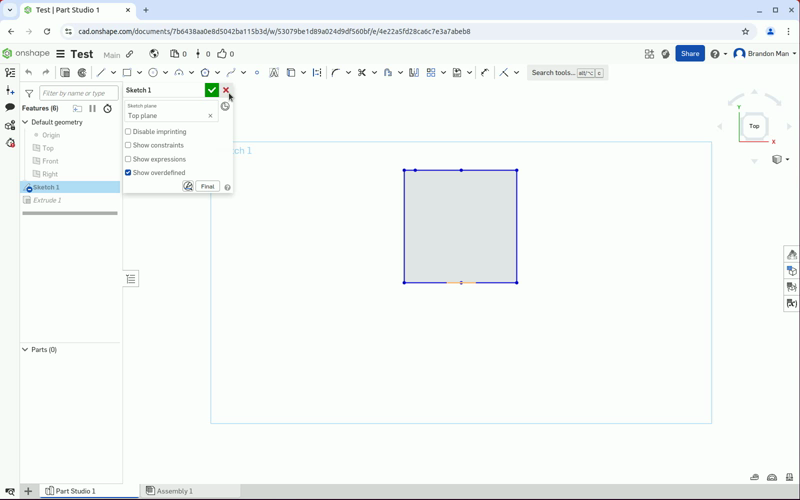
click(229, 92)
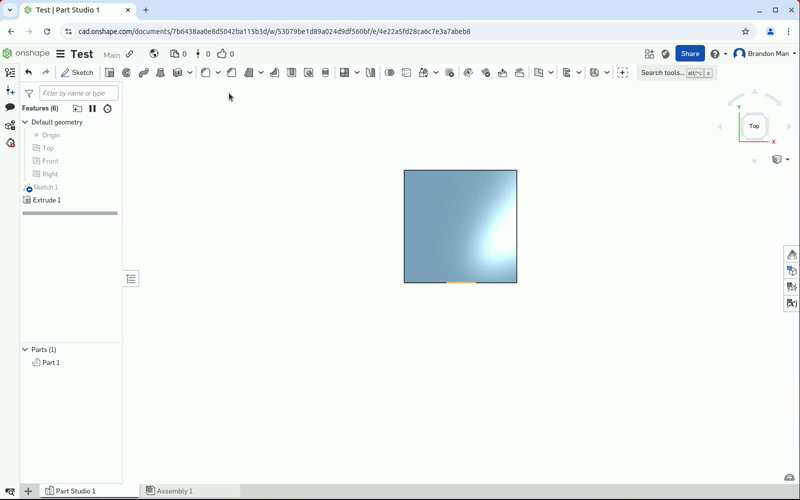
mouse_move(541, 75)
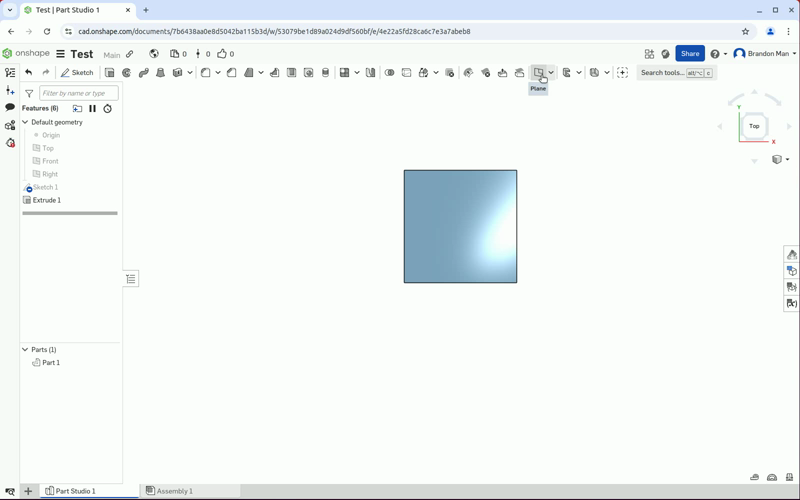
click(541, 75)
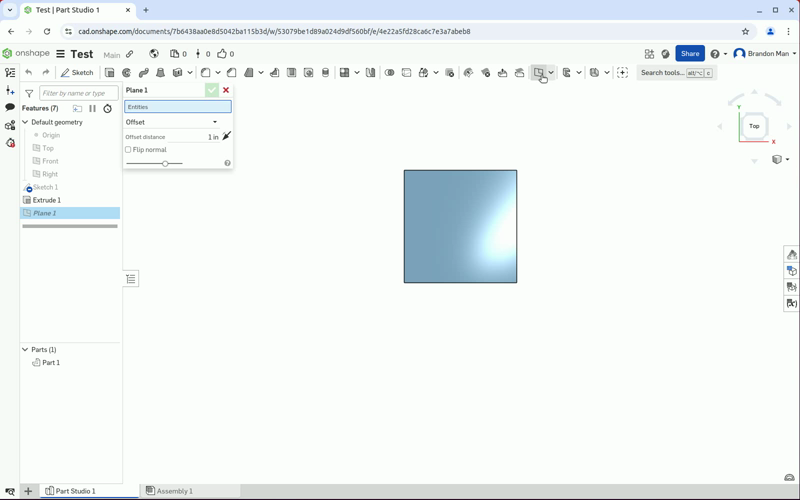
mouse_move(73, 150)
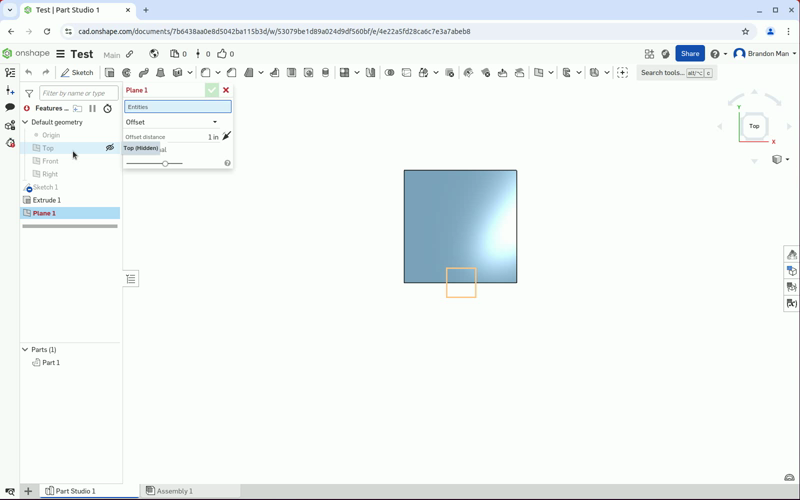
click(73, 150)
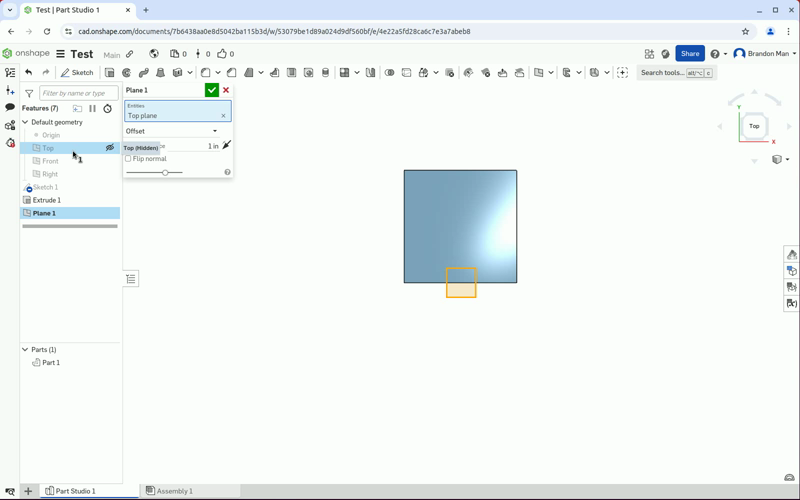
key(tab, 2)
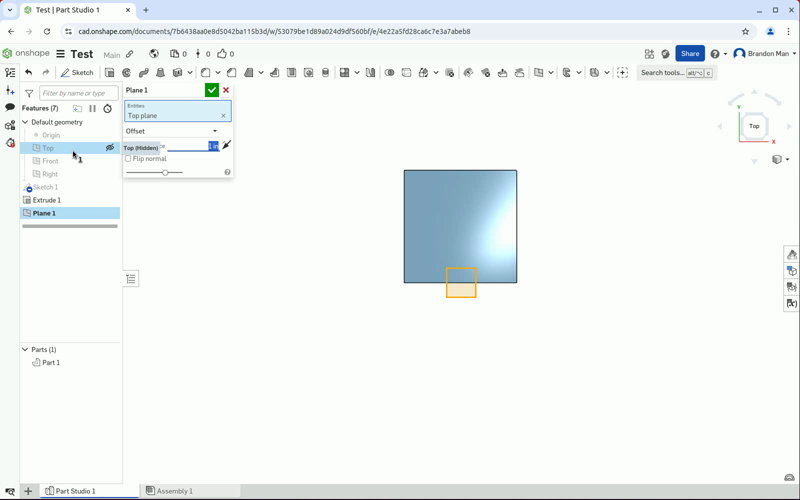
text(23.108)
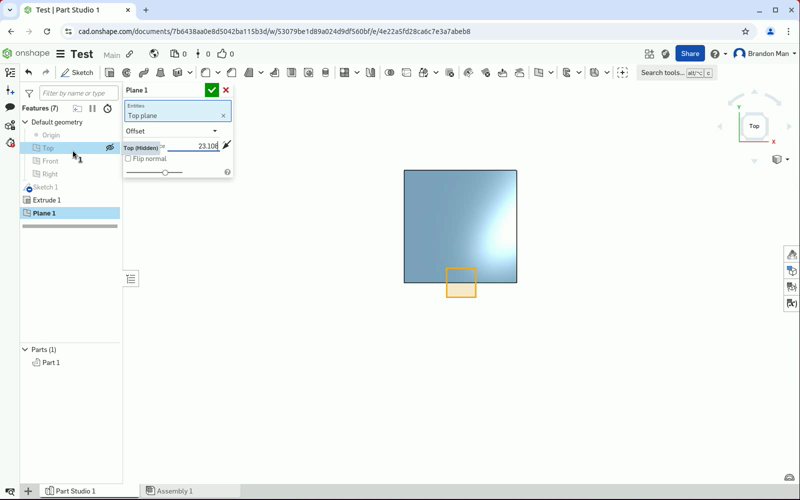
key(enter, 2)
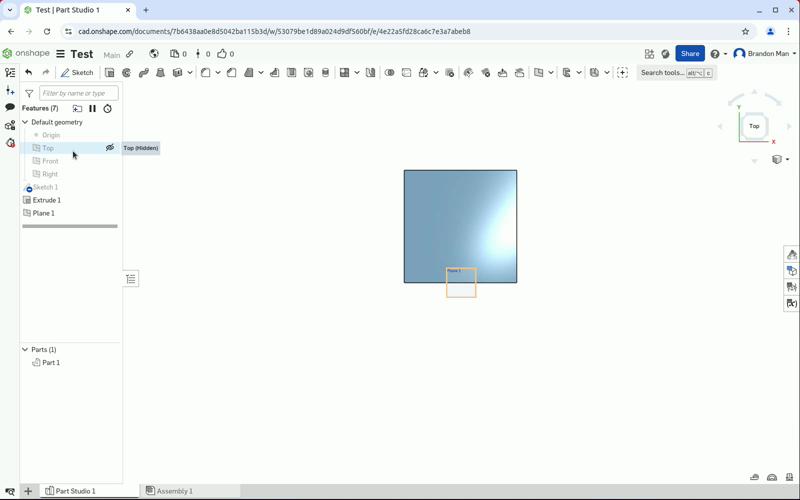
key(shift+s)
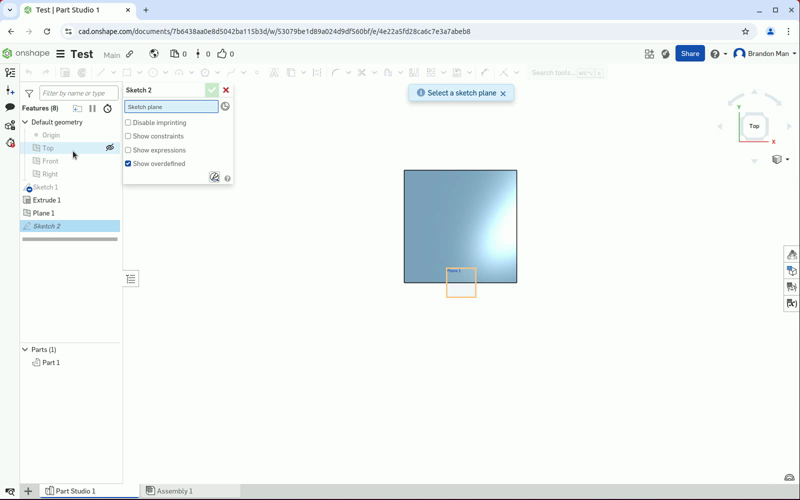
mouse_move(73, 215)
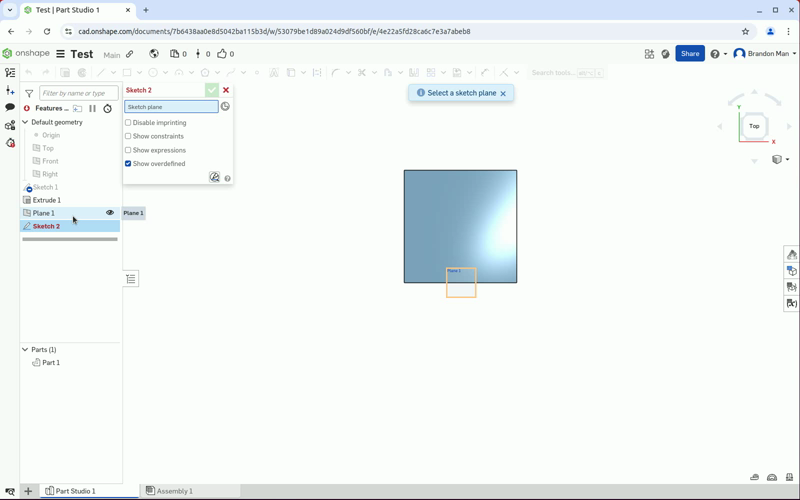
click(73, 215)
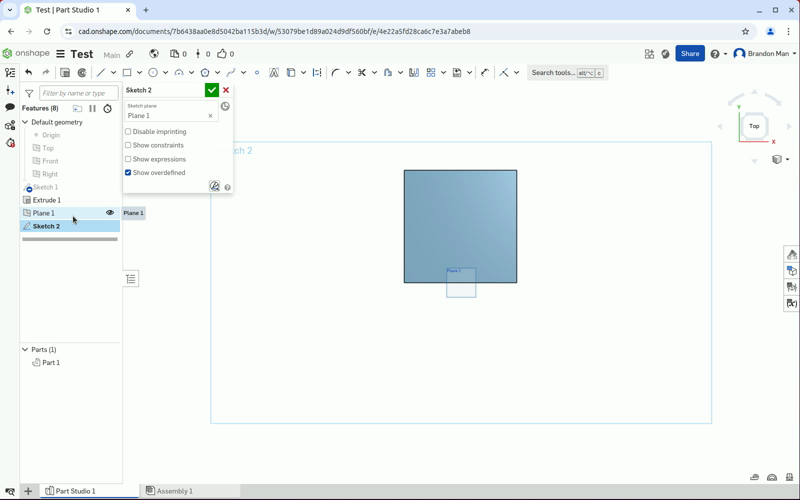
mouse_move(73, 352)
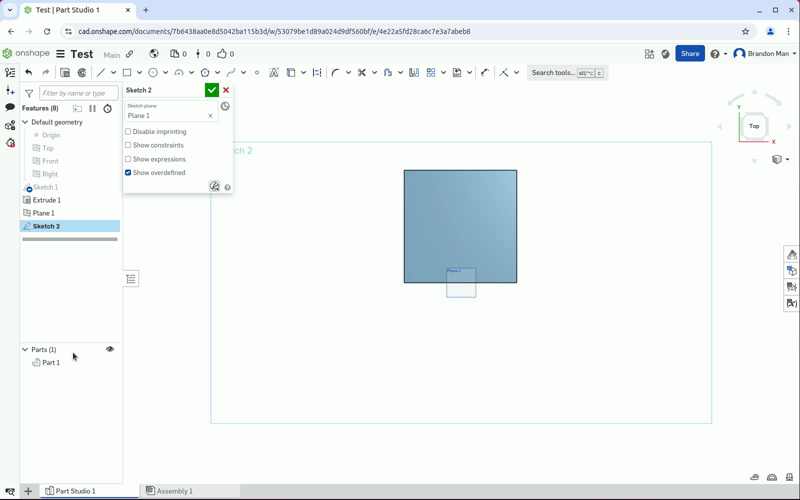
key(y)
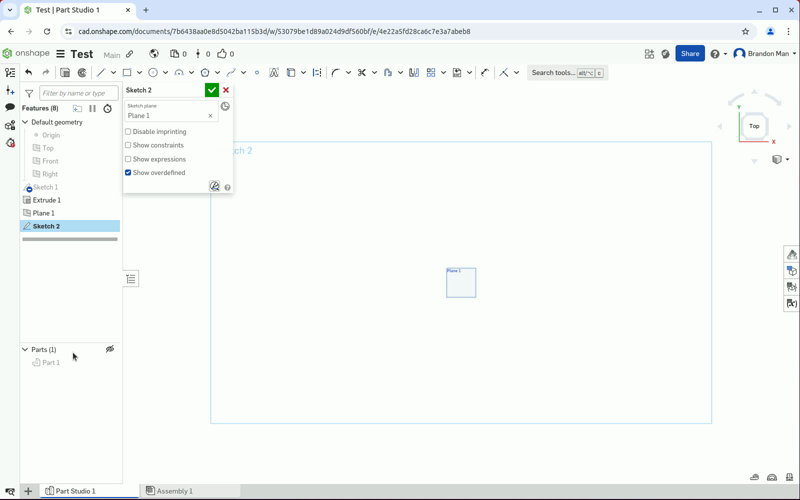
key(l)
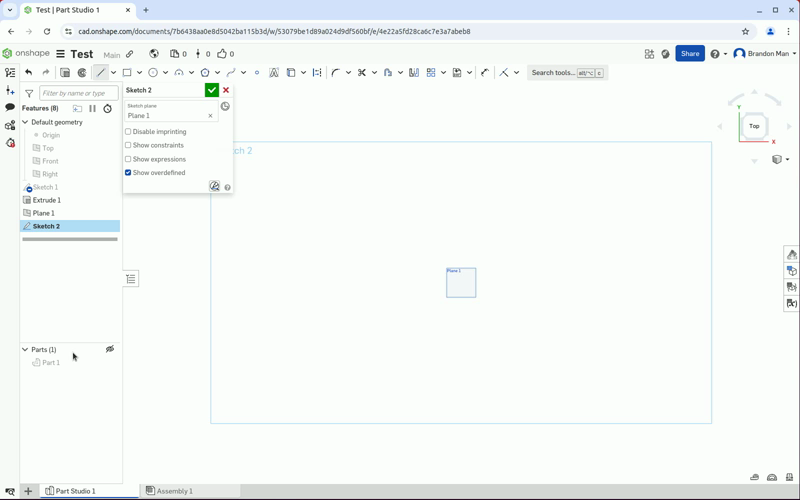
key_down(shift)
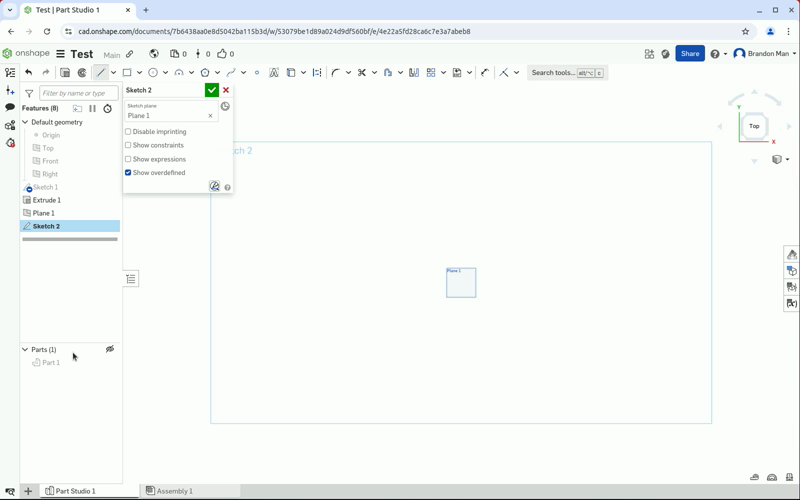
mouse_move(427, 203)
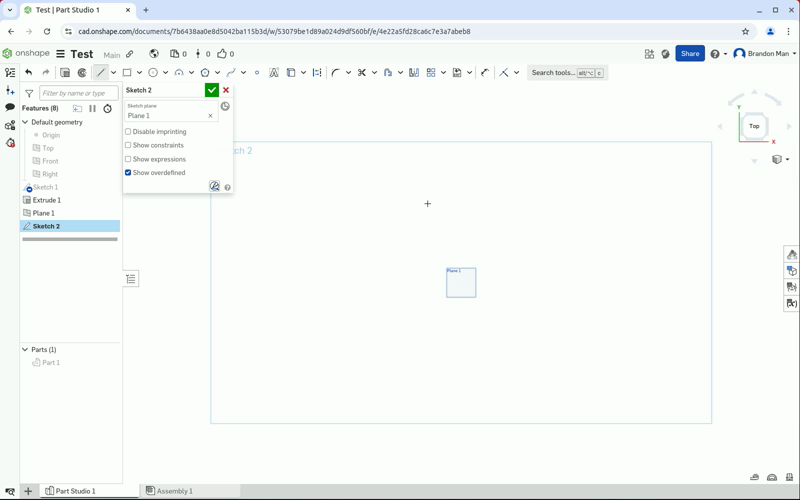
click(427, 203)
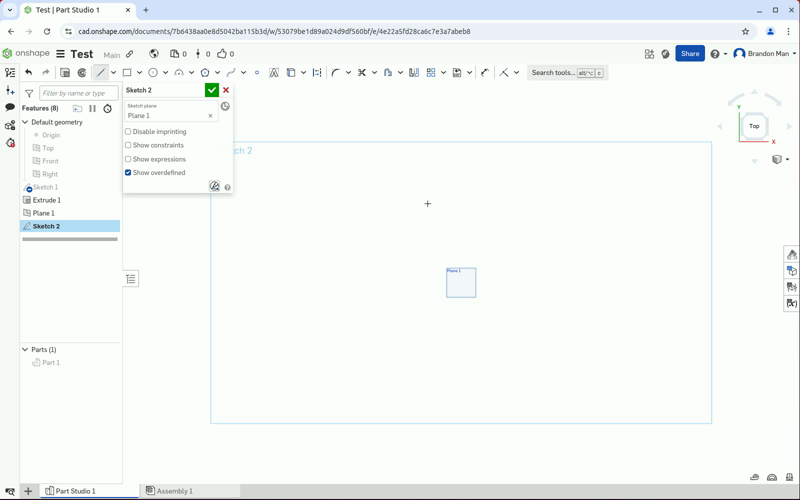
key_up(shift)
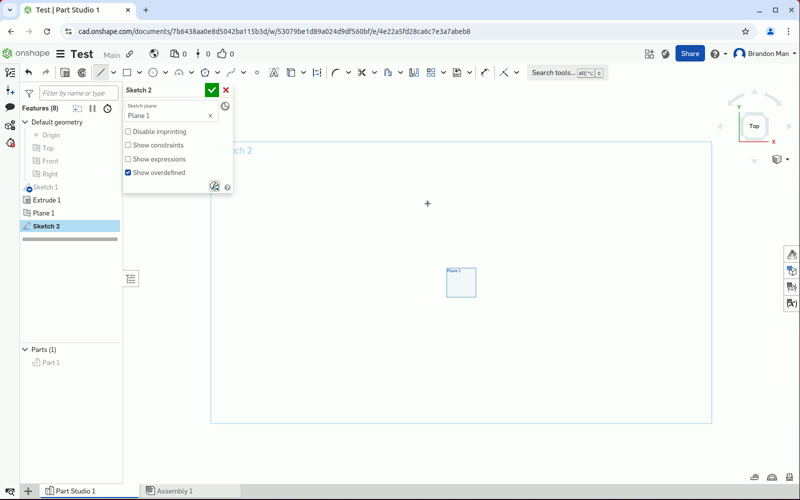
key_down(shift)
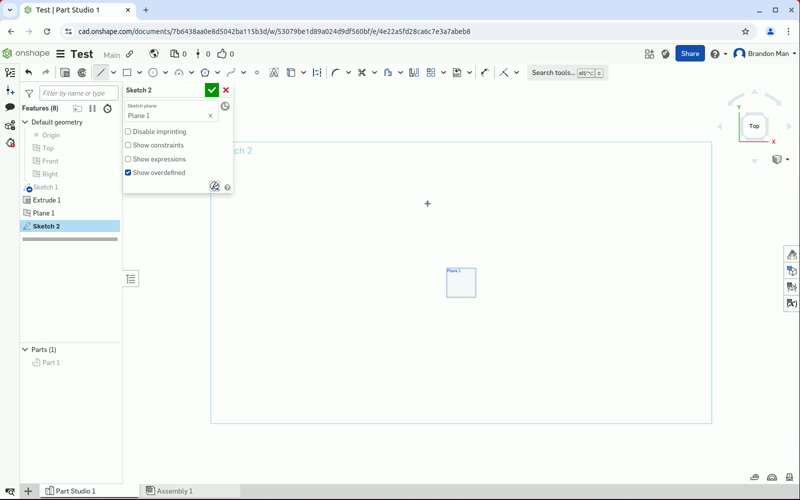
mouse_move(457, 203)
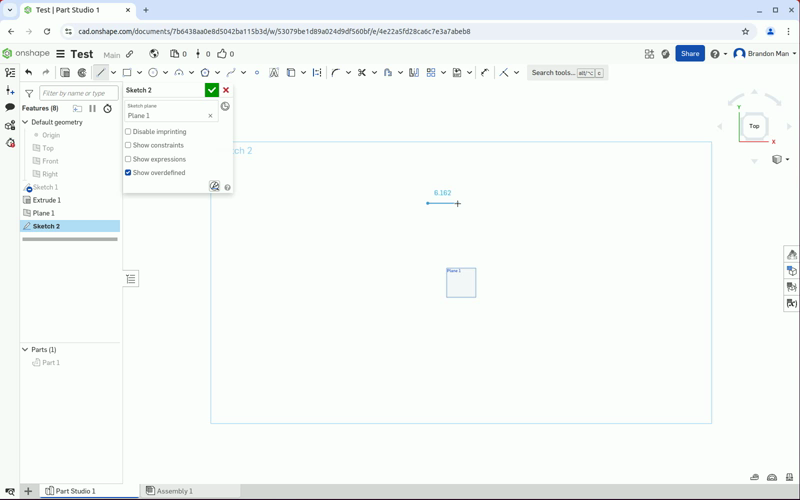
mouse_move(454, 203)
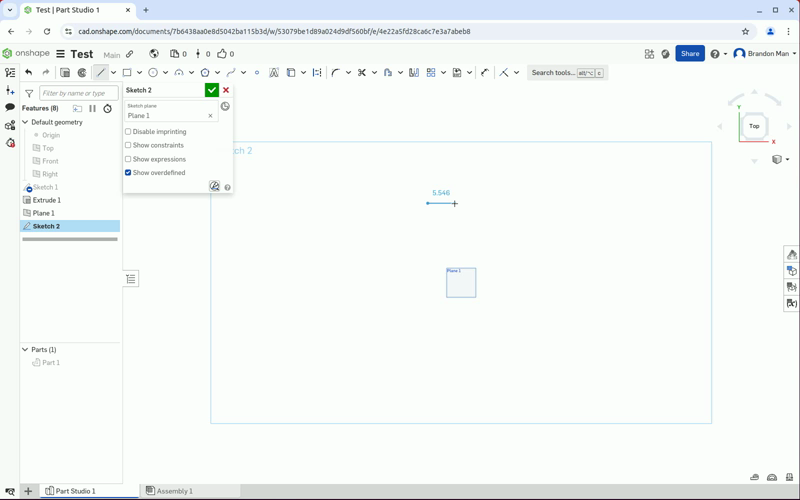
click(454, 203)
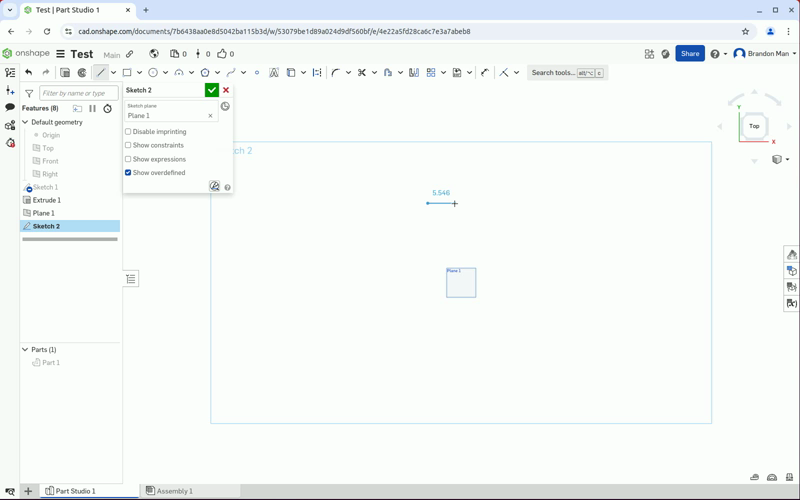
key_up(shift)
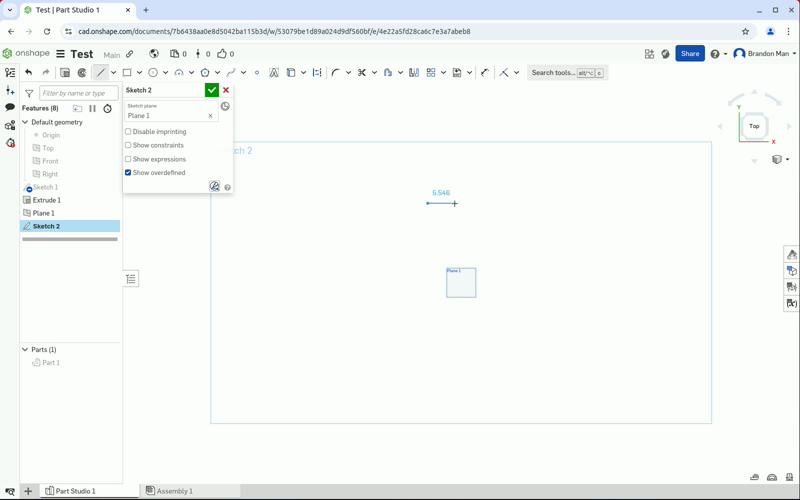
key_down(shift)
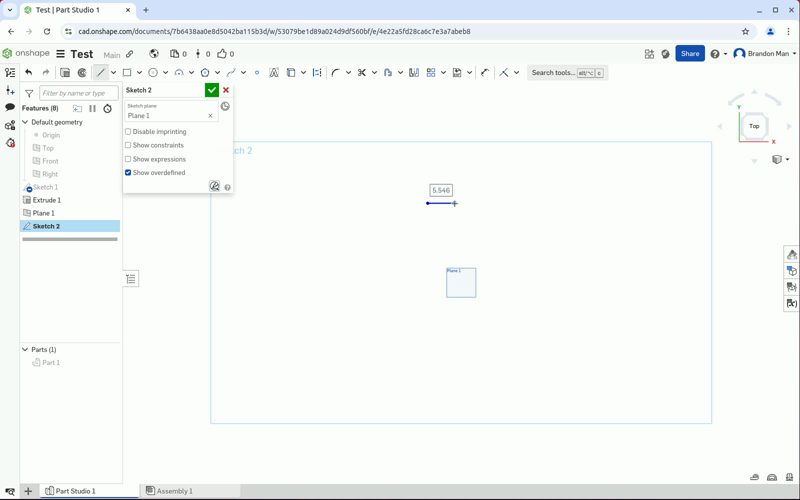
mouse_move(484, 203)
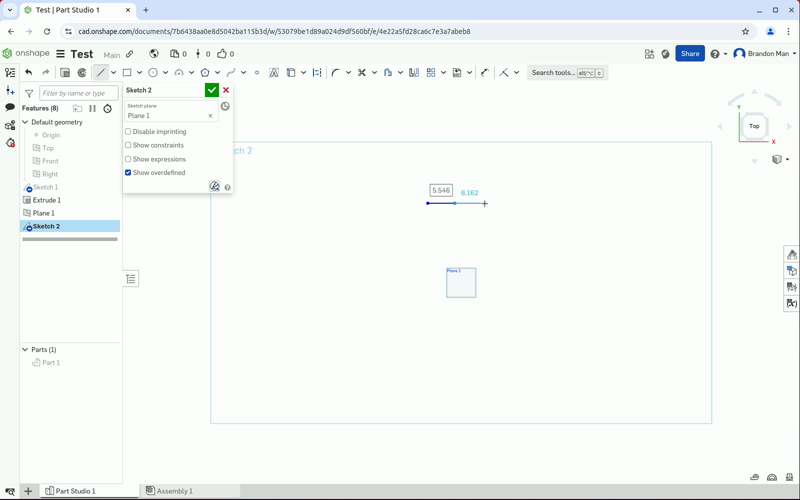
mouse_move(454, 258)
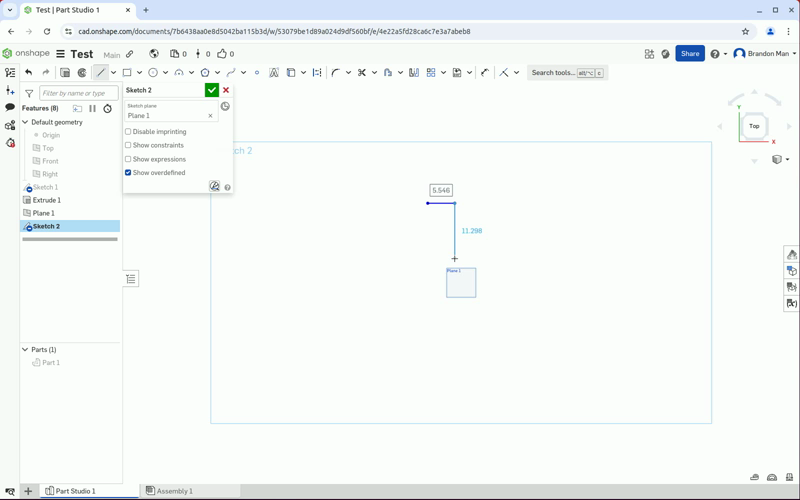
click(454, 258)
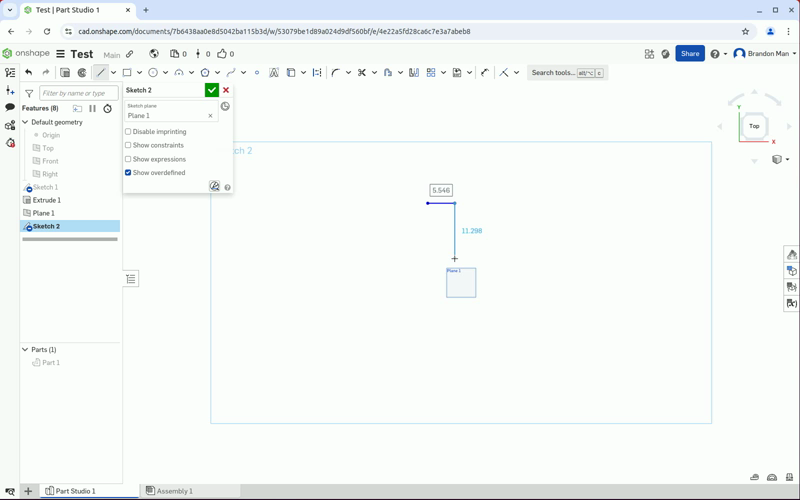
key_up(shift)
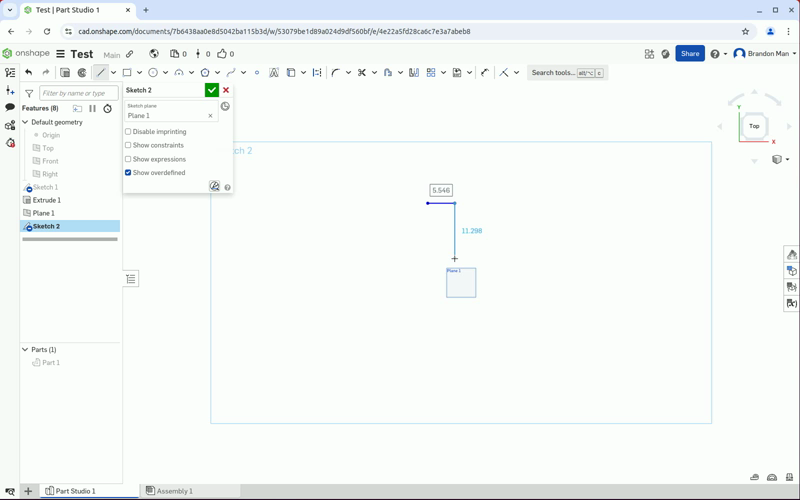
key_down(shift)
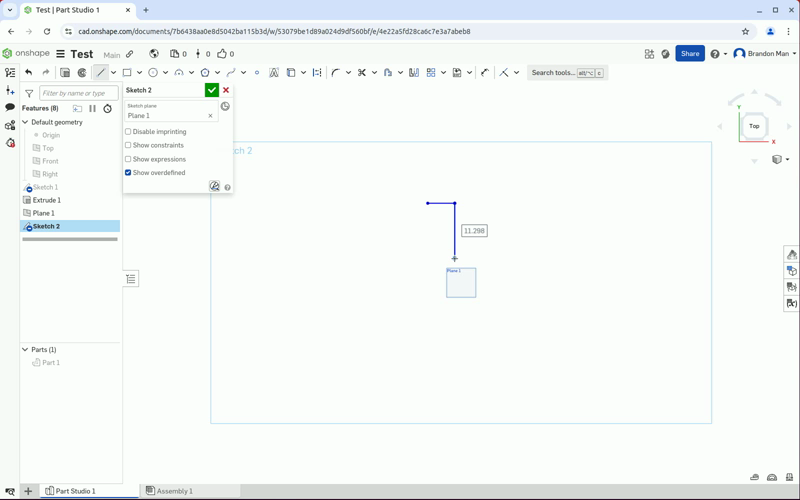
mouse_move(484, 258)
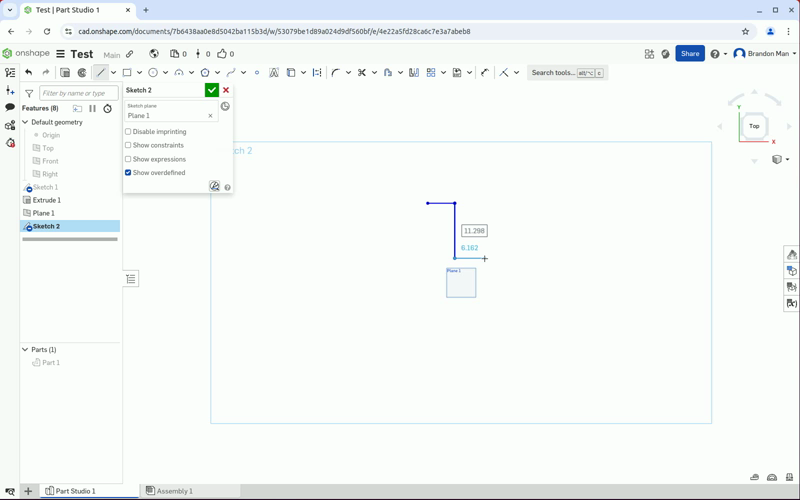
mouse_move(460, 258)
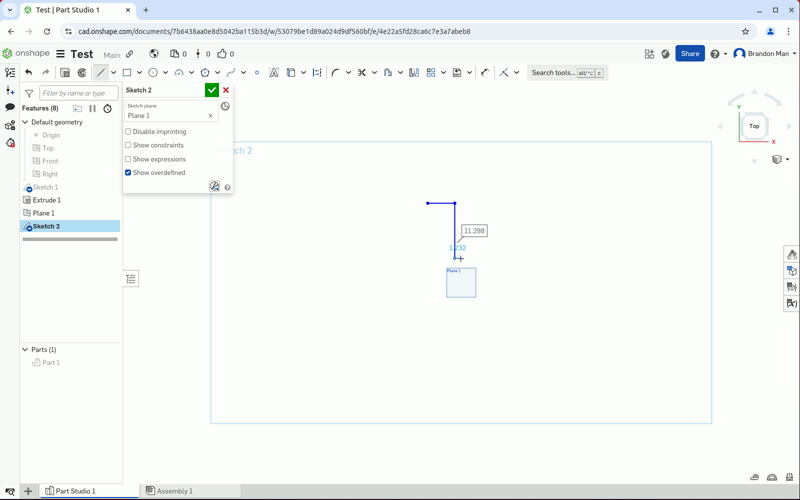
scroll(6)
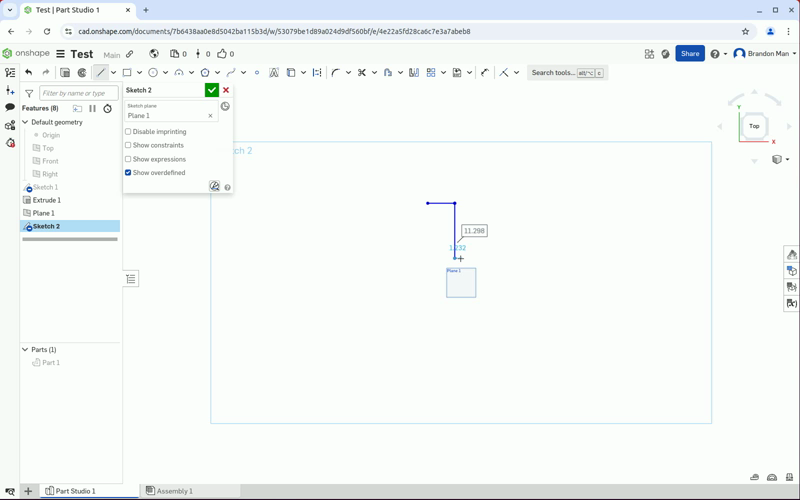
scroll(6)
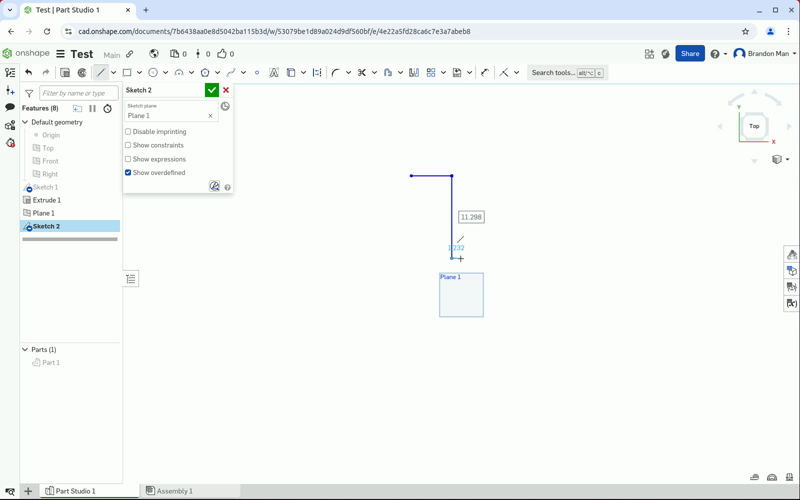
scroll(6)
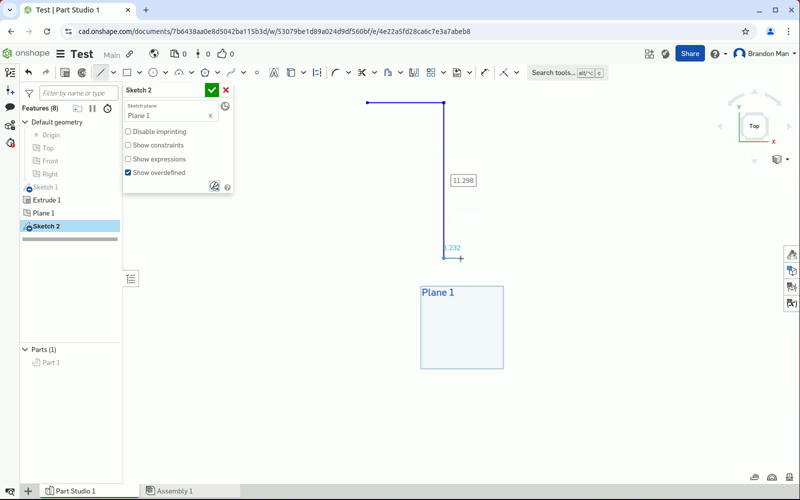
scroll(6)
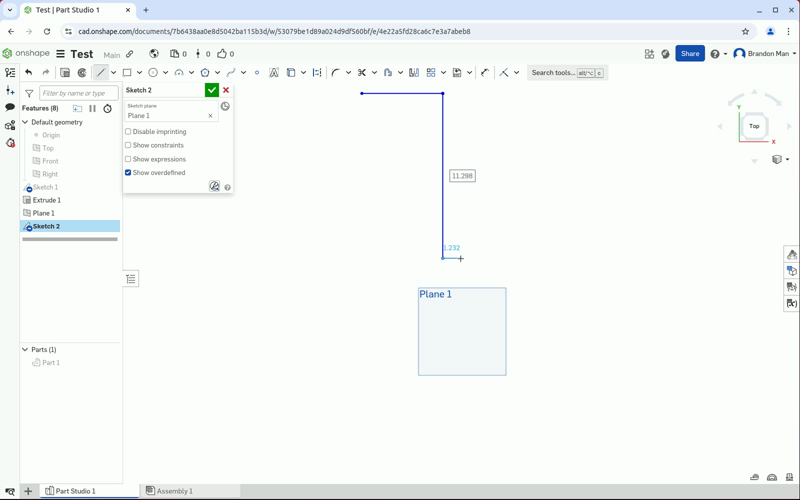
scroll(6)
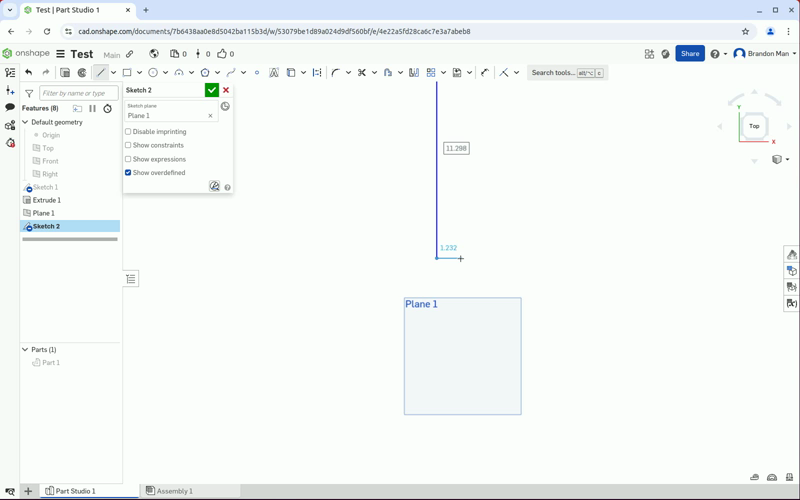
scroll(6)
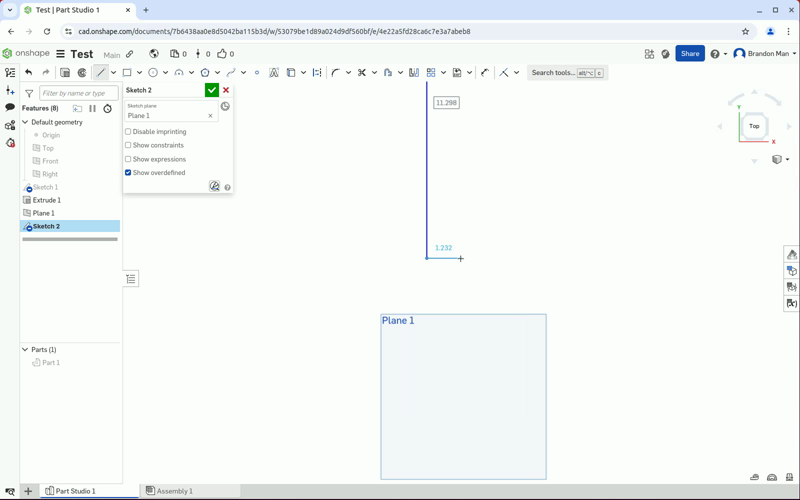
scroll(6)
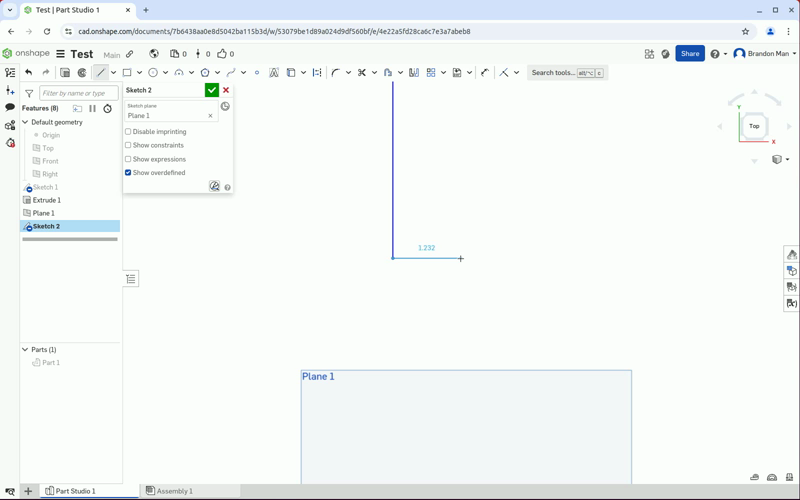
click(460, 258)
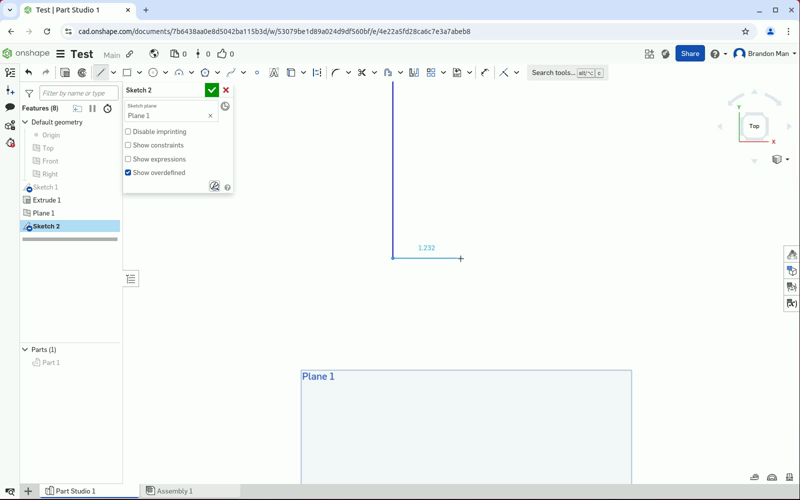
scroll(-6)
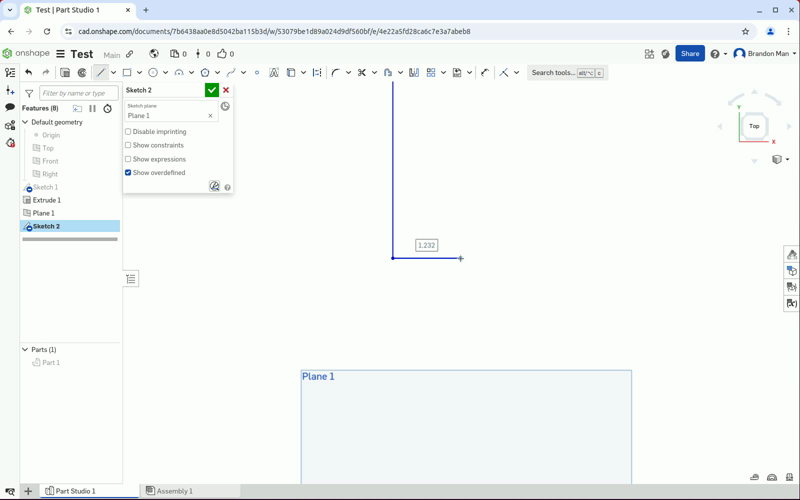
scroll(-6)
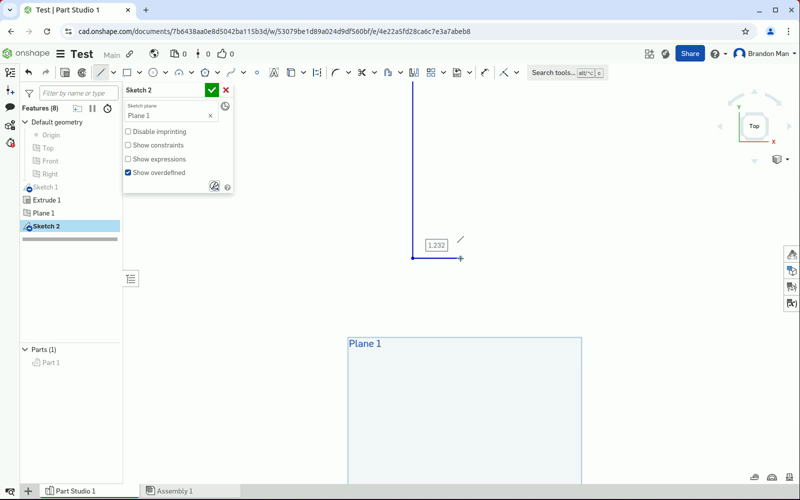
scroll(-6)
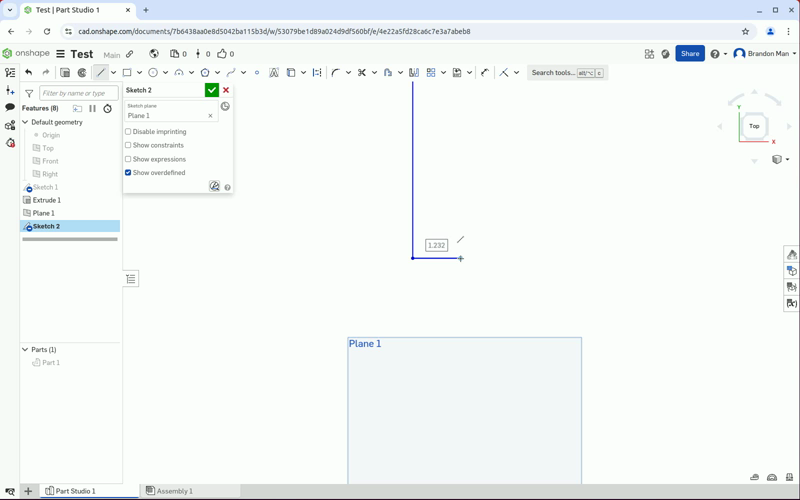
scroll(-6)
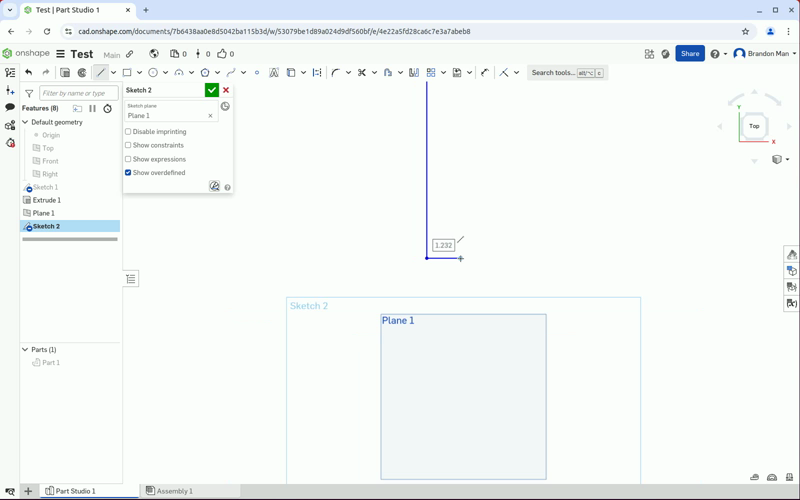
scroll(-6)
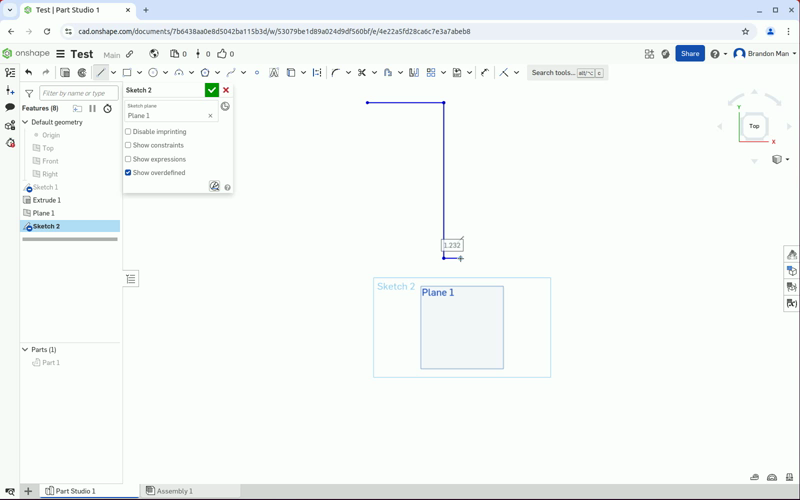
scroll(-6)
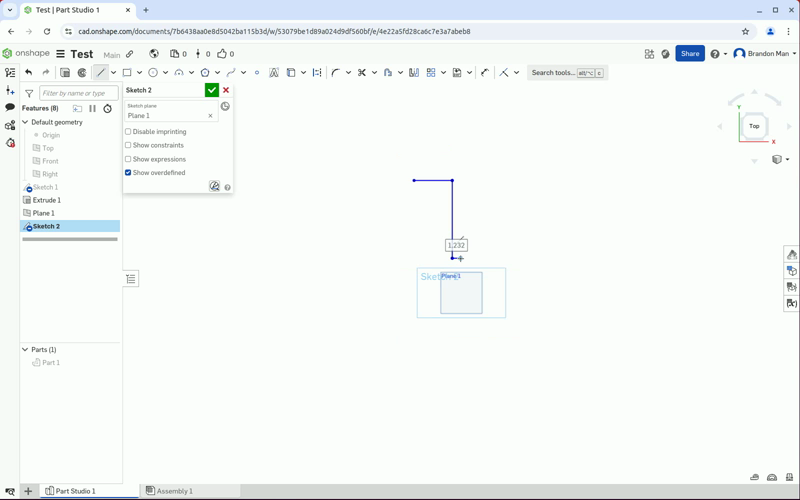
scroll(-6)
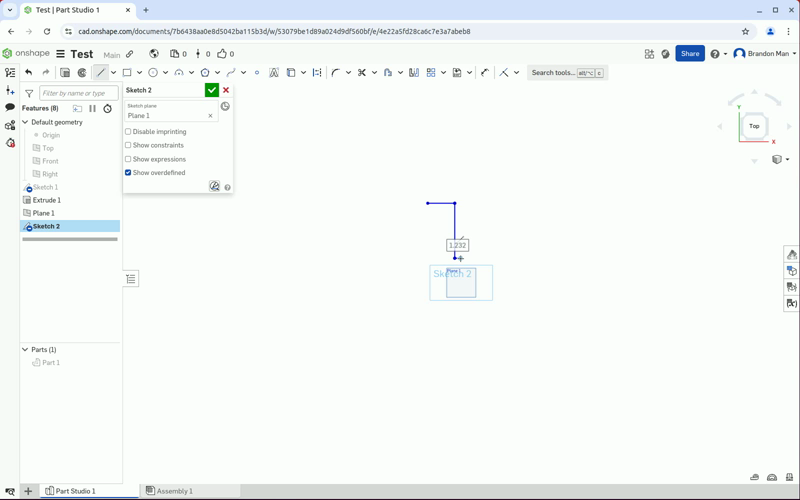
key_up(shift)
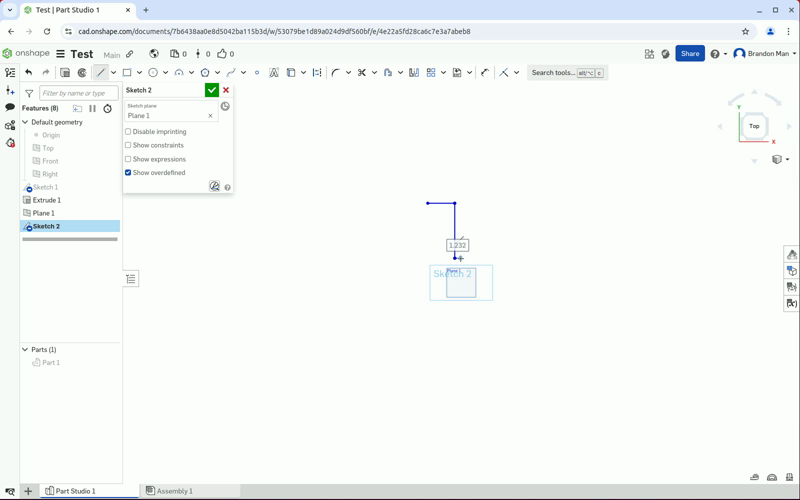
key_down(shift)
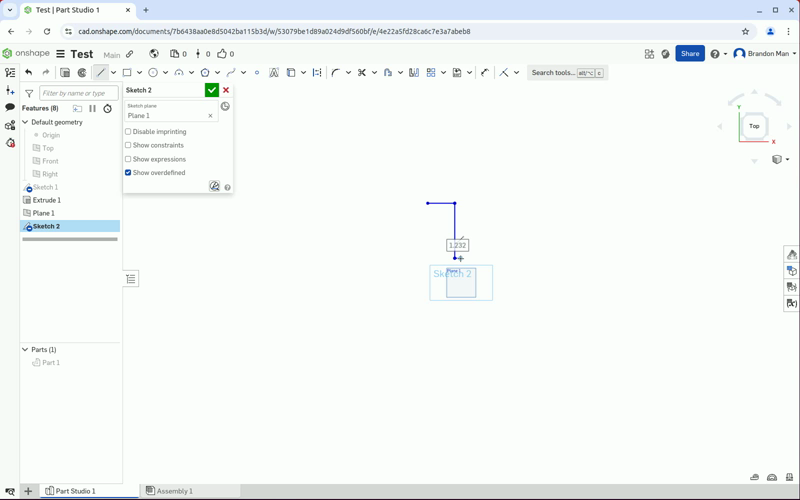
mouse_move(490, 258)
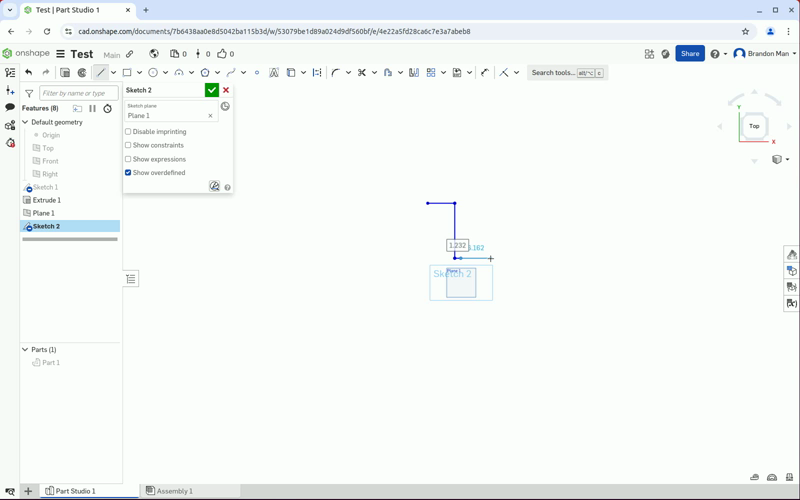
mouse_move(466, 258)
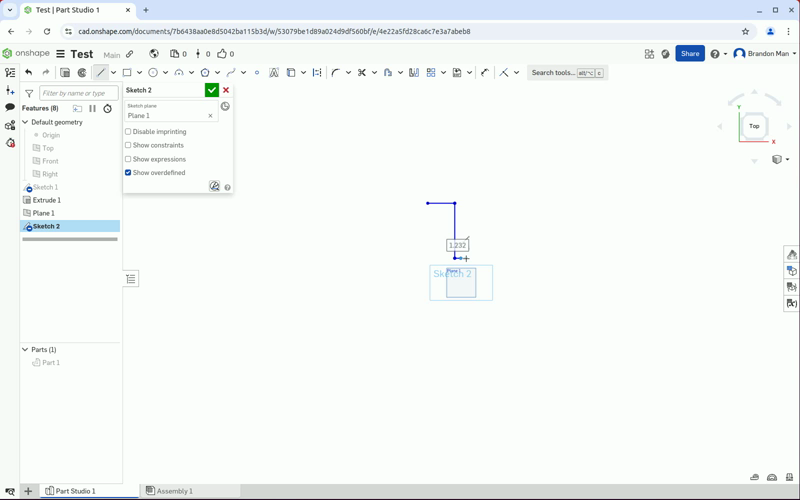
scroll(6)
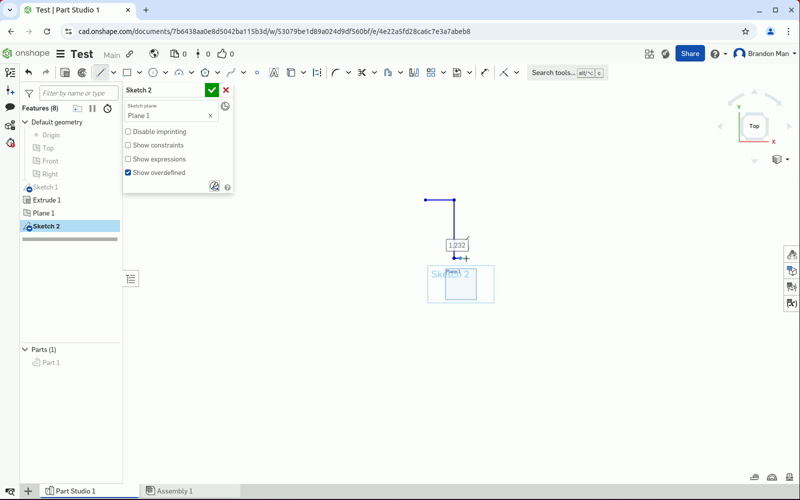
scroll(6)
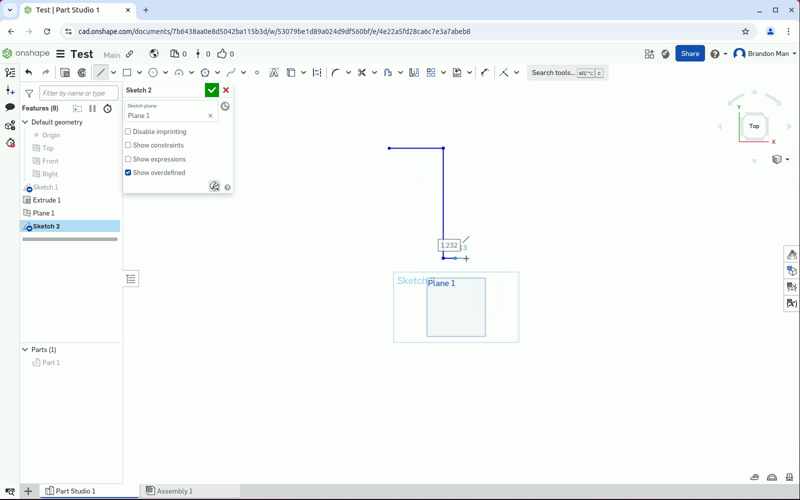
scroll(6)
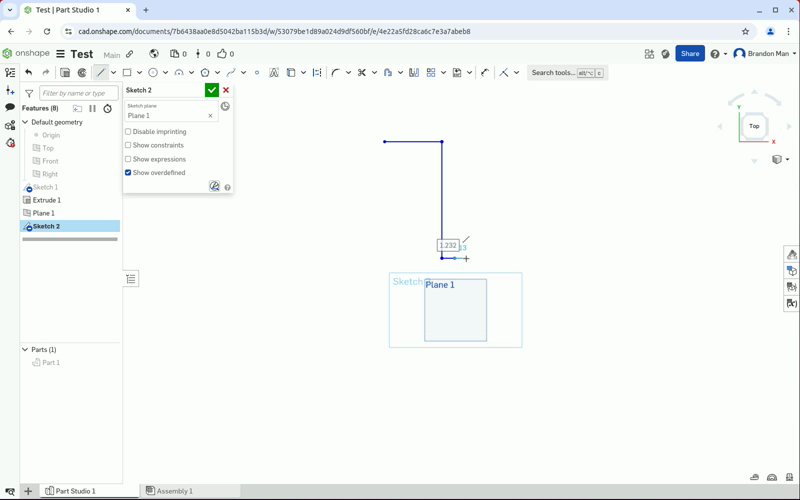
scroll(6)
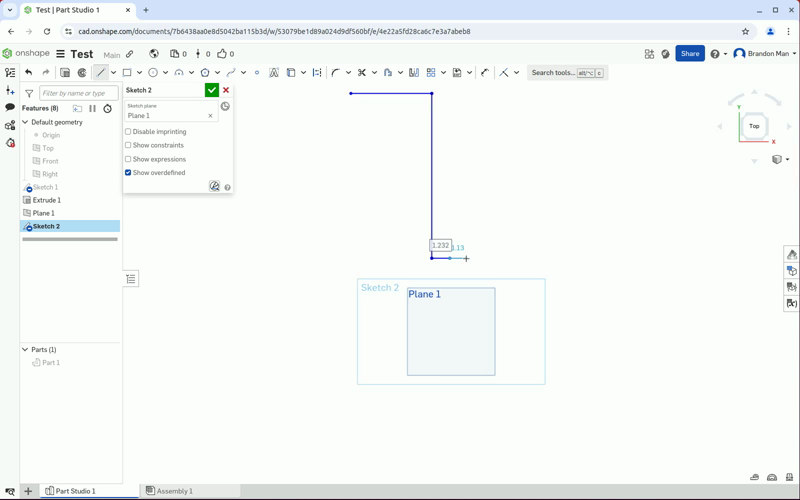
scroll(6)
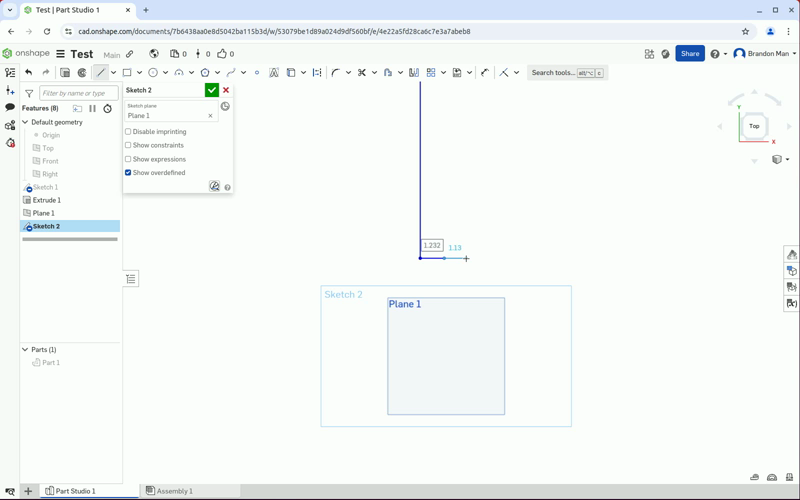
scroll(6)
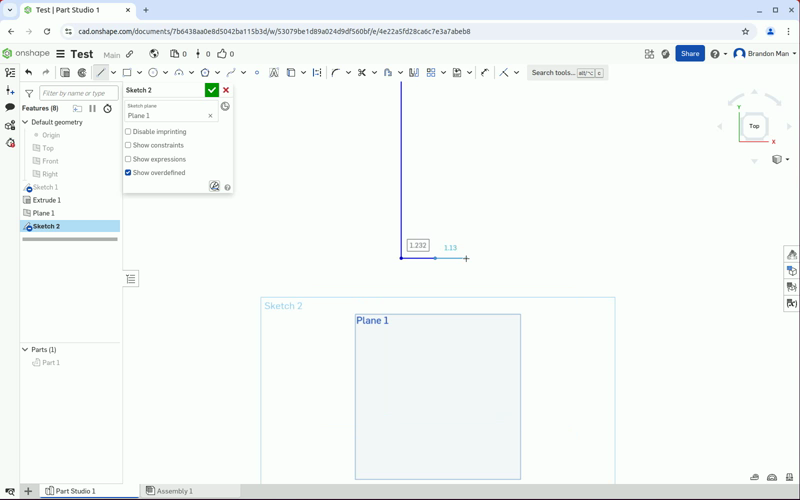
scroll(6)
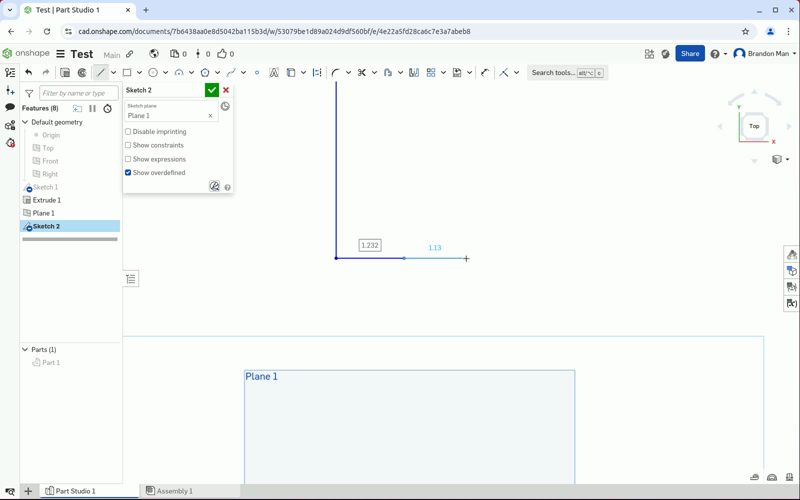
click(466, 258)
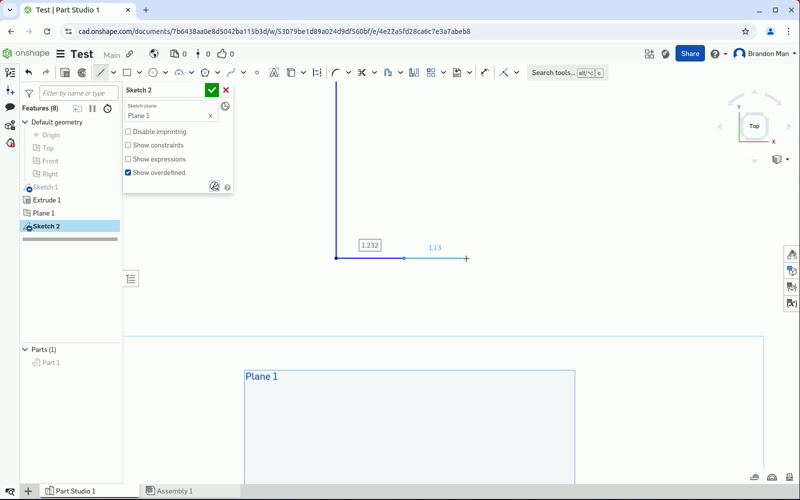
scroll(-6)
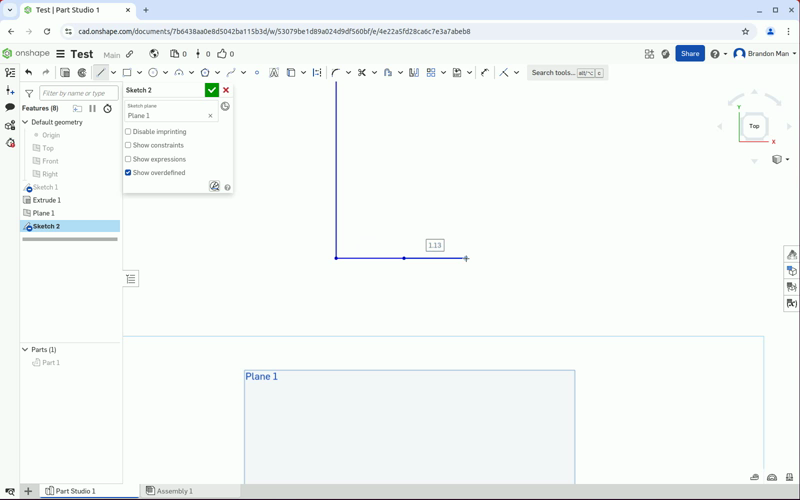
scroll(-6)
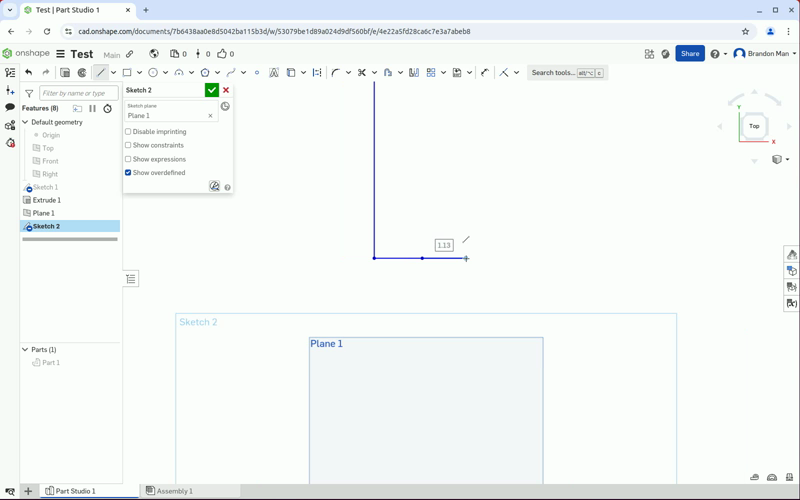
scroll(-6)
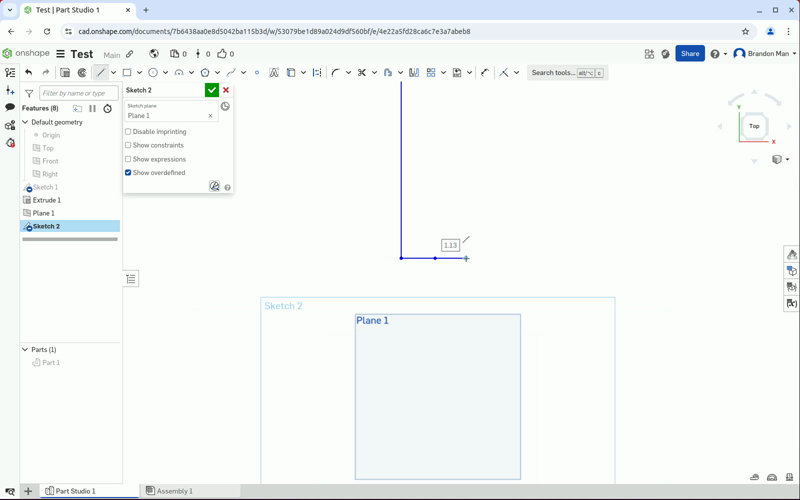
scroll(-6)
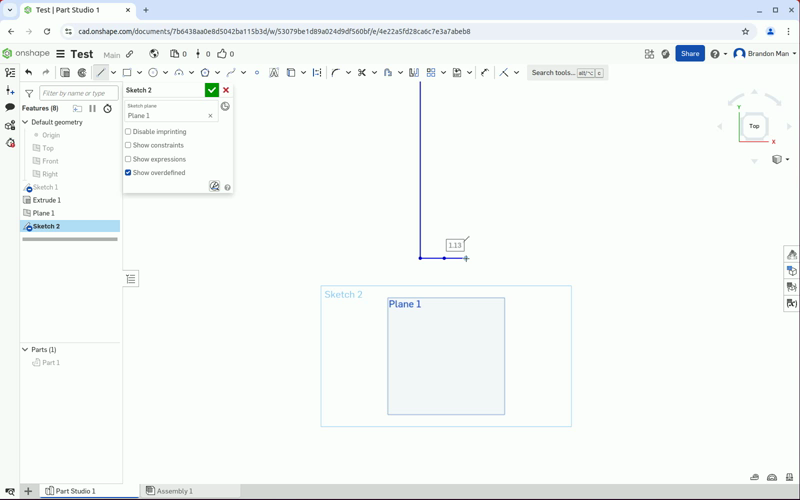
scroll(-6)
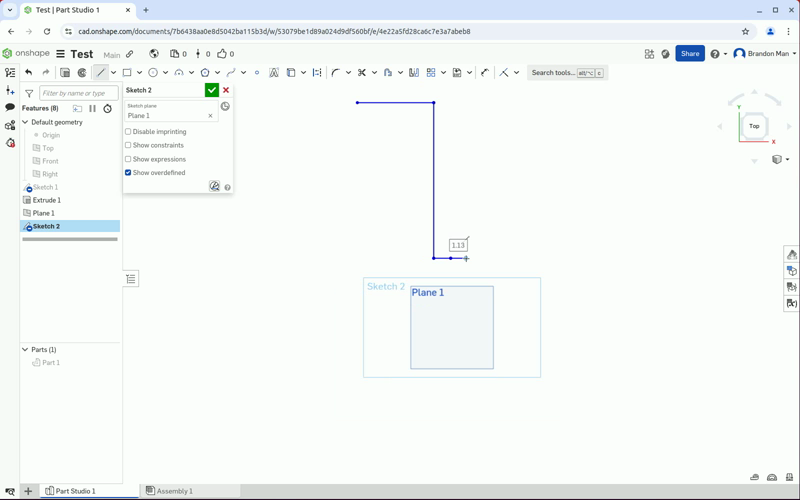
scroll(-6)
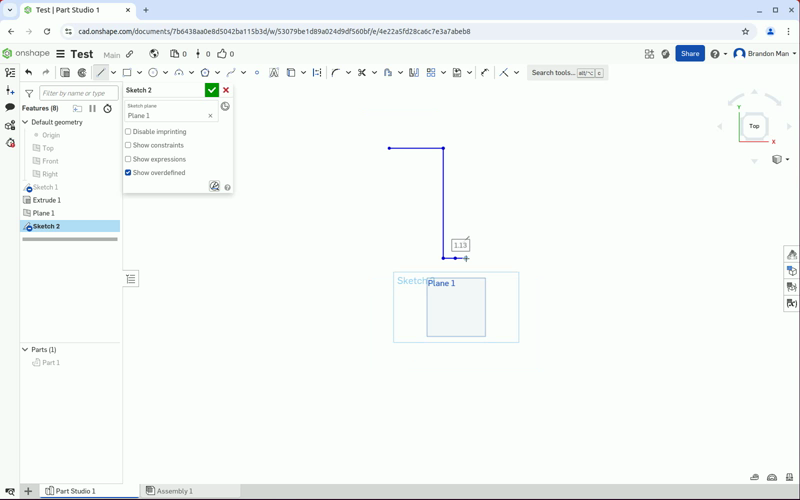
scroll(-6)
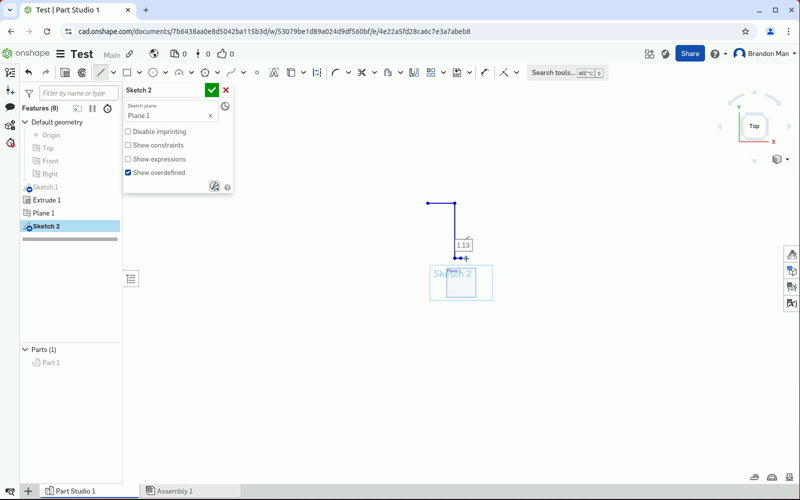
key_up(shift)
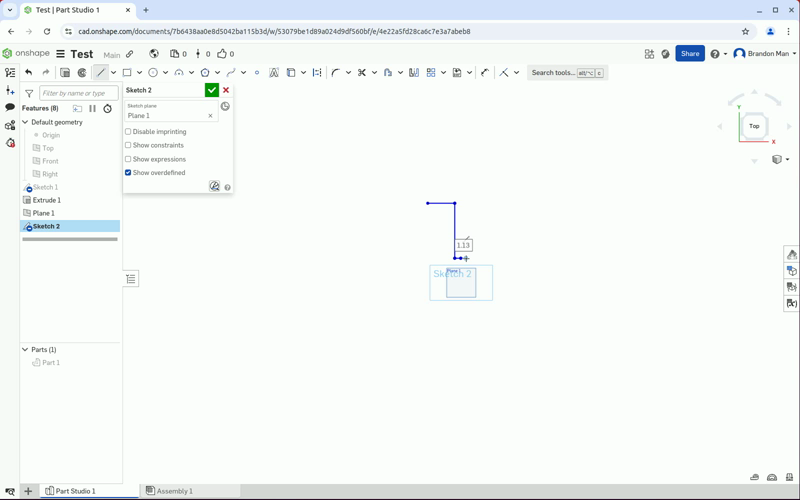
key_down(shift)
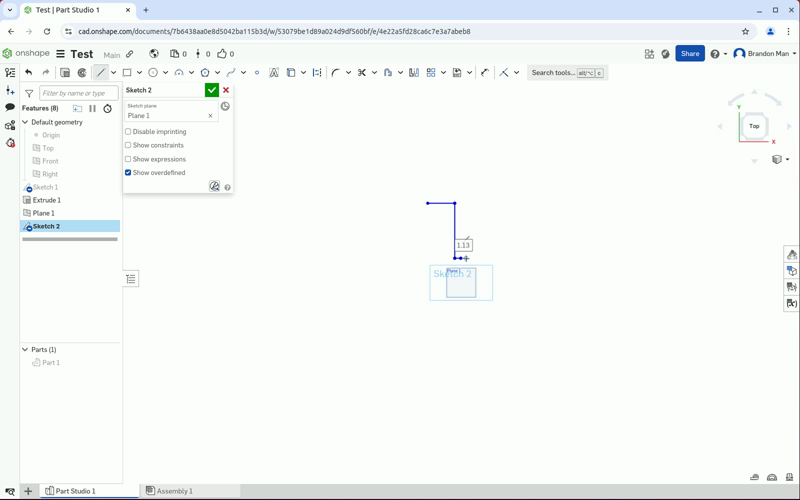
mouse_move(496, 258)
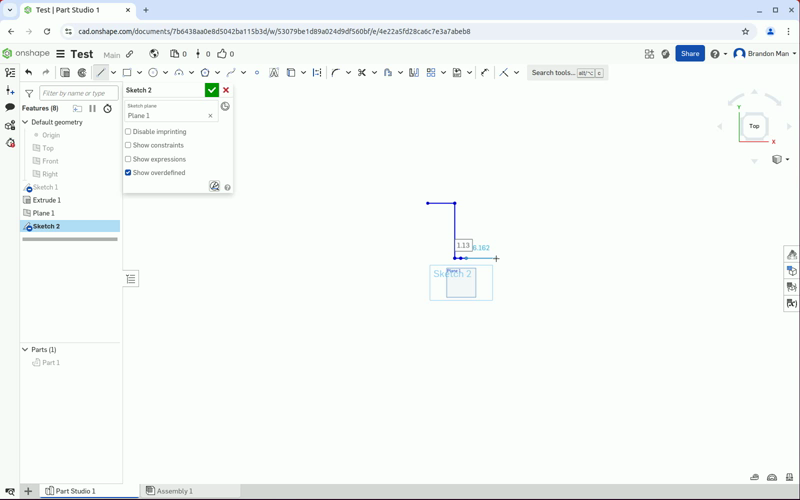
mouse_move(466, 203)
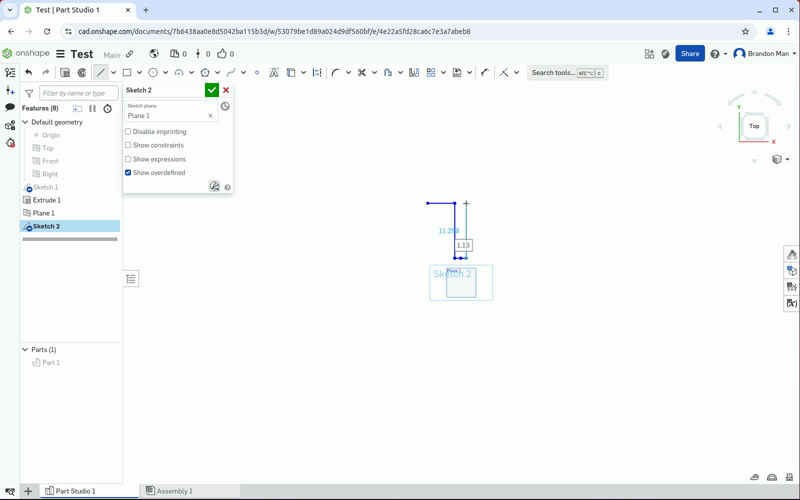
click(466, 203)
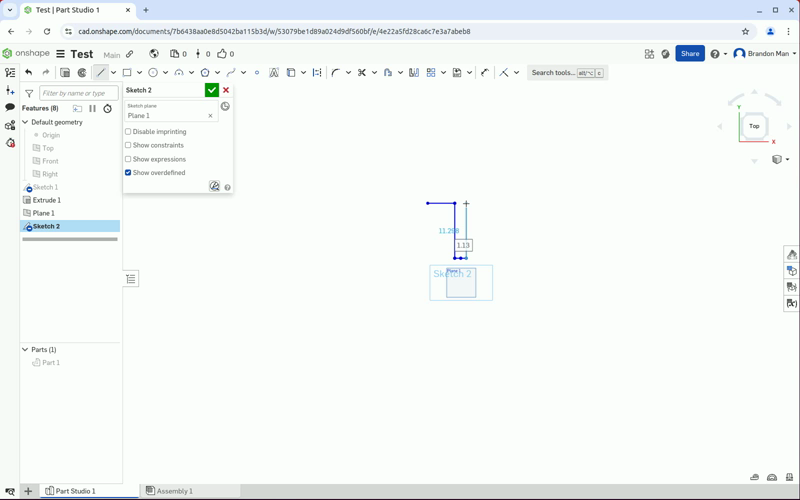
key_up(shift)
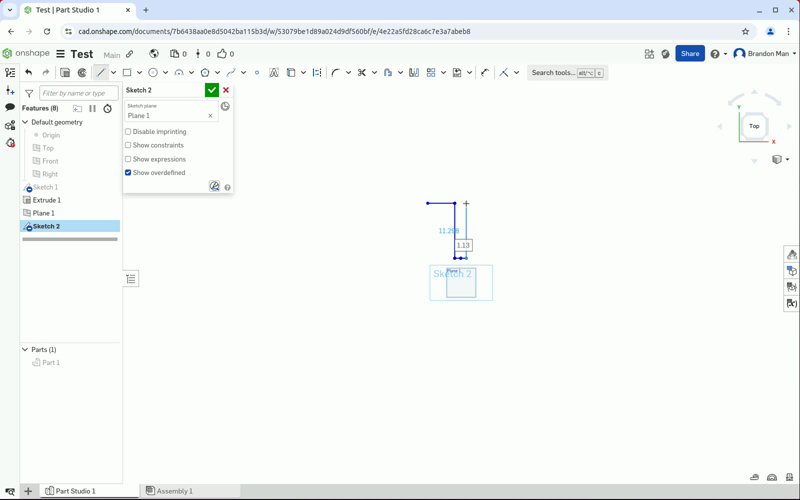
key_down(shift)
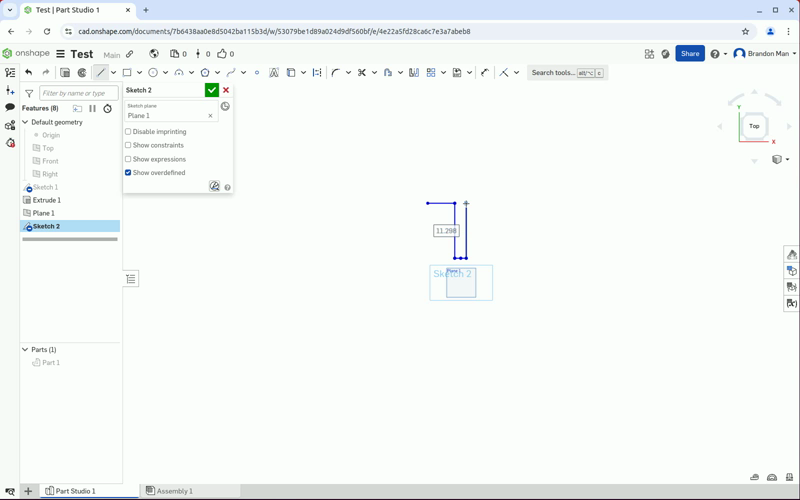
mouse_move(496, 203)
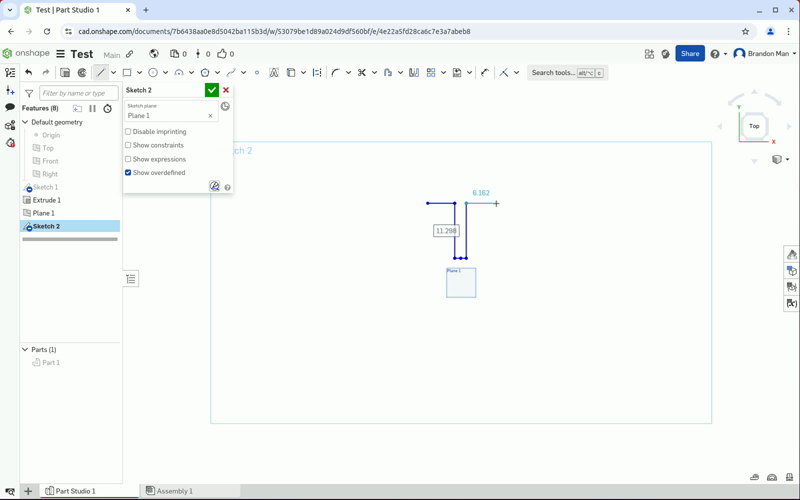
mouse_move(492, 203)
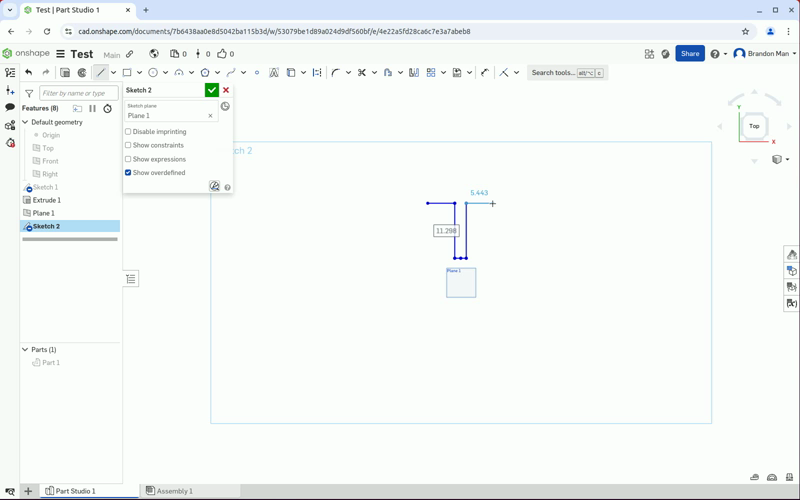
click(492, 203)
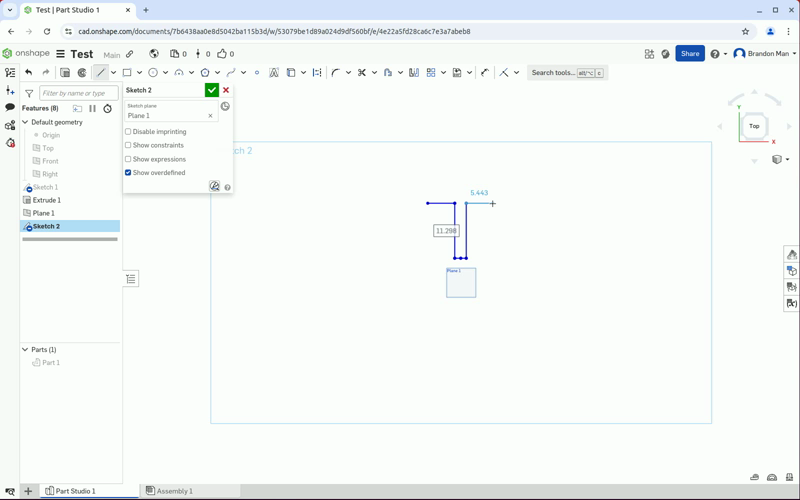
key_up(shift)
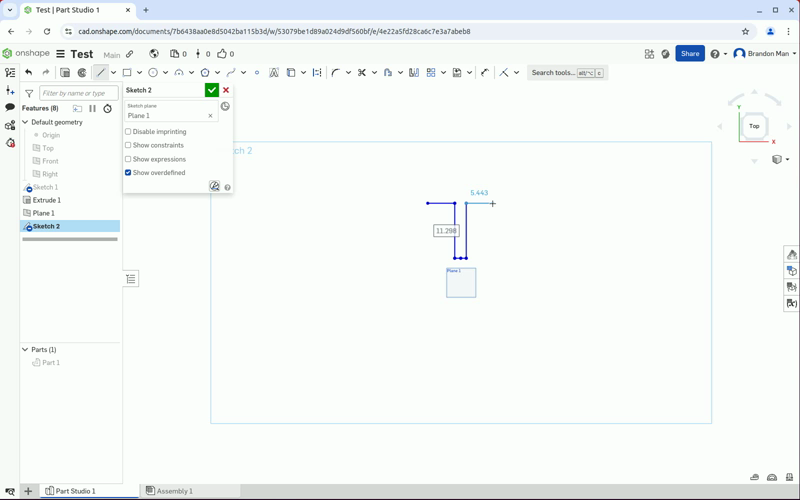
key_down(shift)
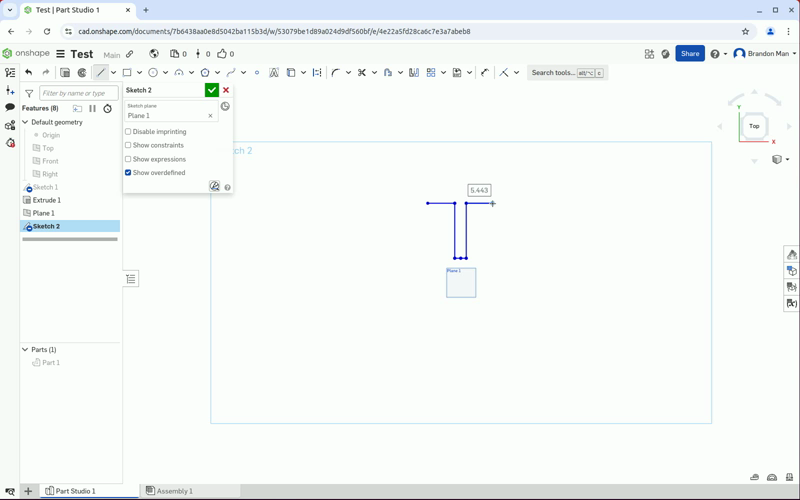
mouse_move(522, 203)
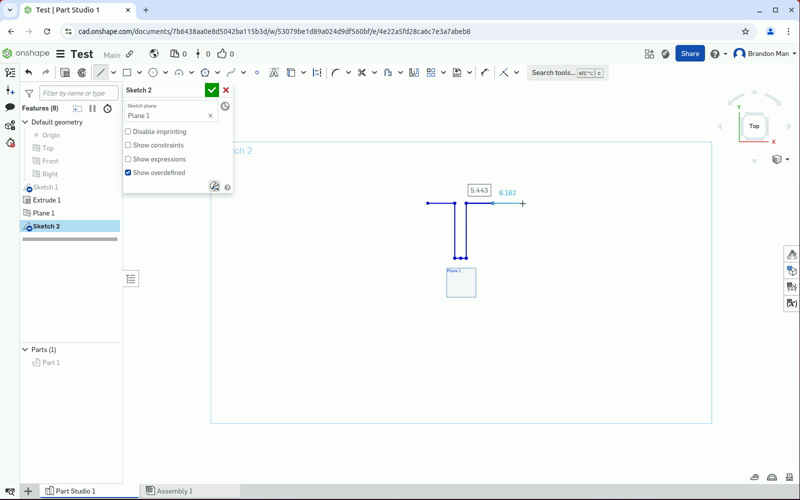
mouse_move(492, 189)
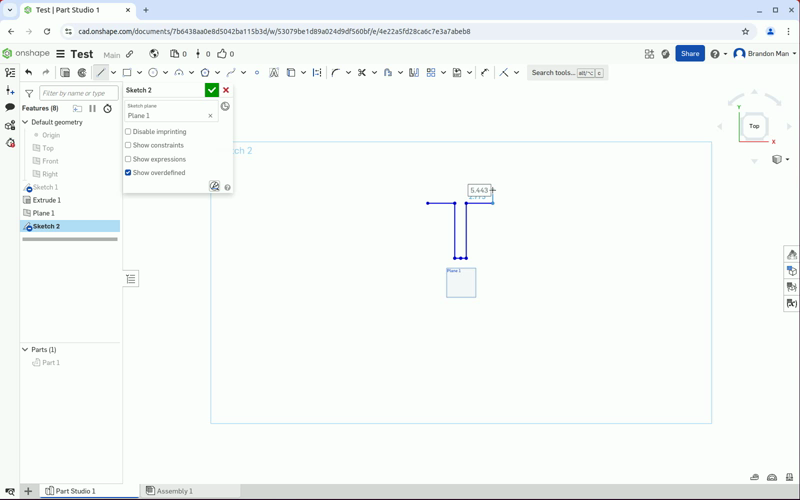
click(492, 189)
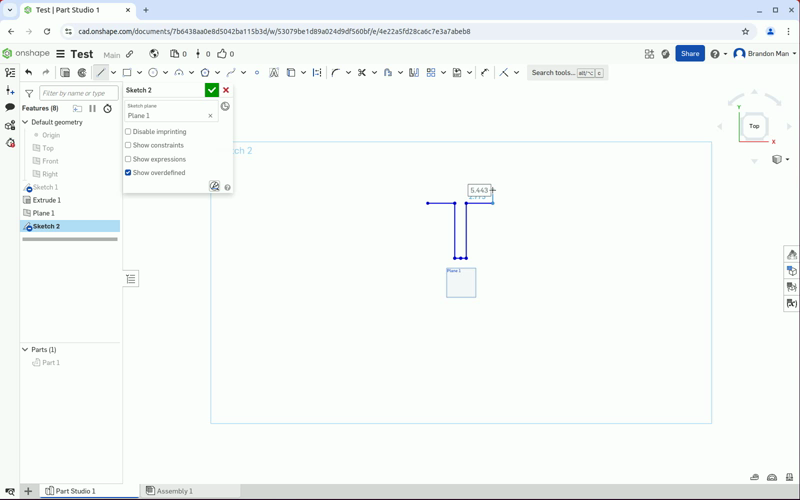
key_up(shift)
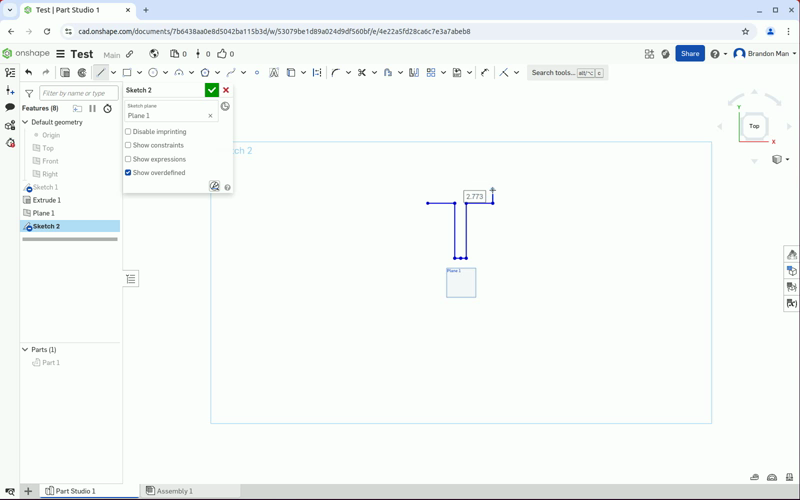
key_down(shift)
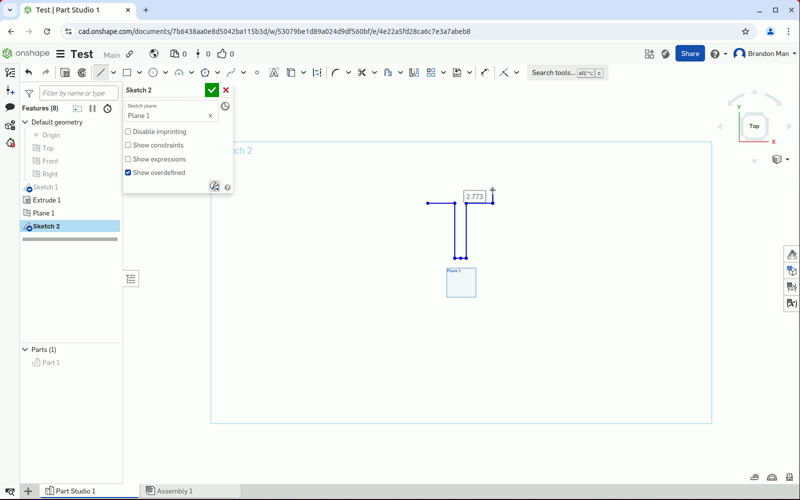
mouse_move(522, 189)
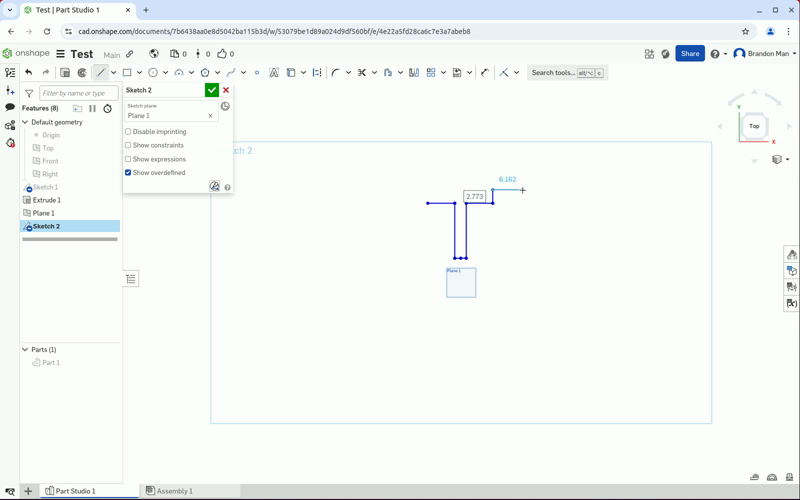
mouse_move(460, 189)
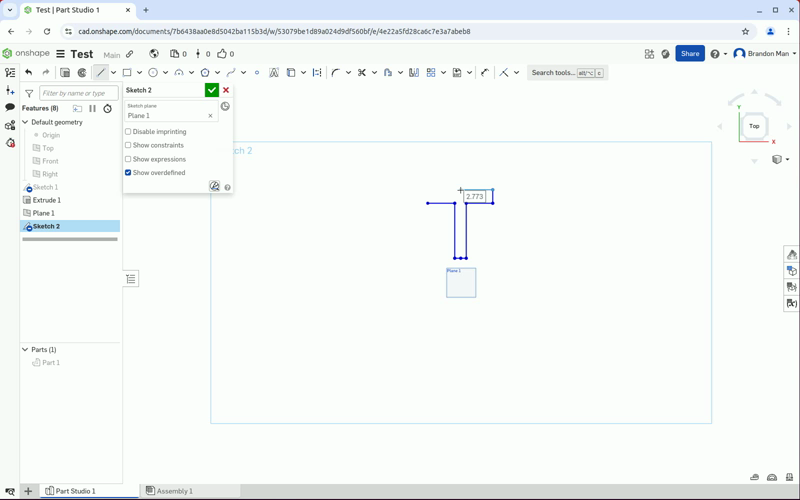
click(460, 189)
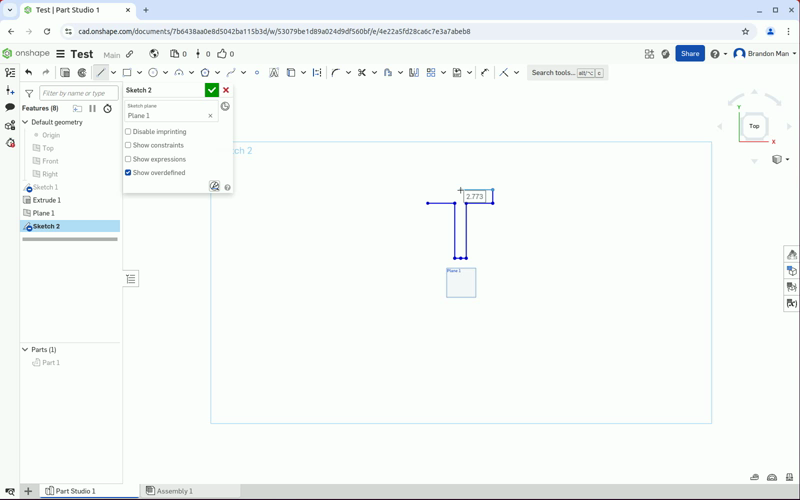
key_up(shift)
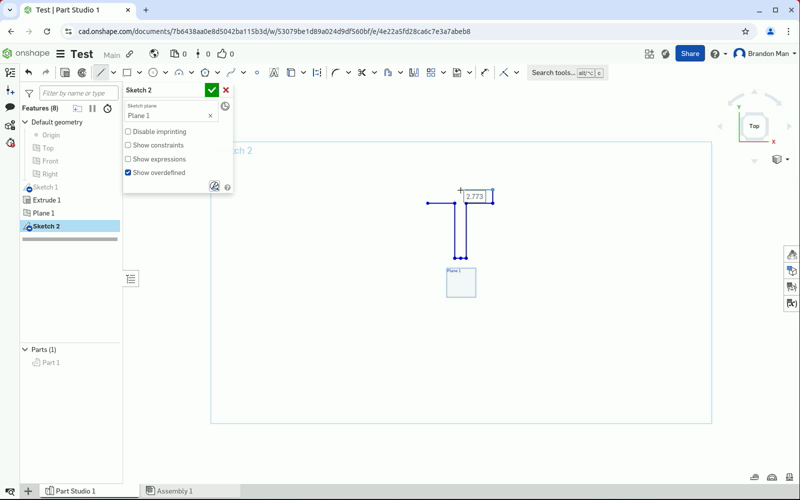
key_down(shift)
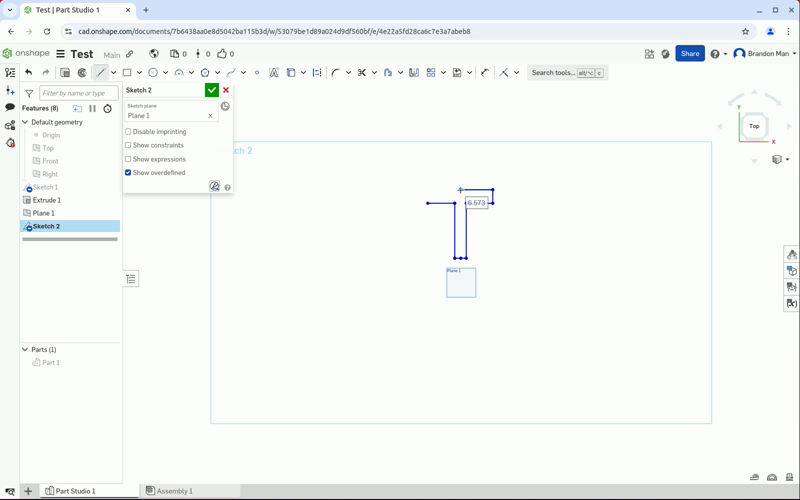
mouse_move(490, 189)
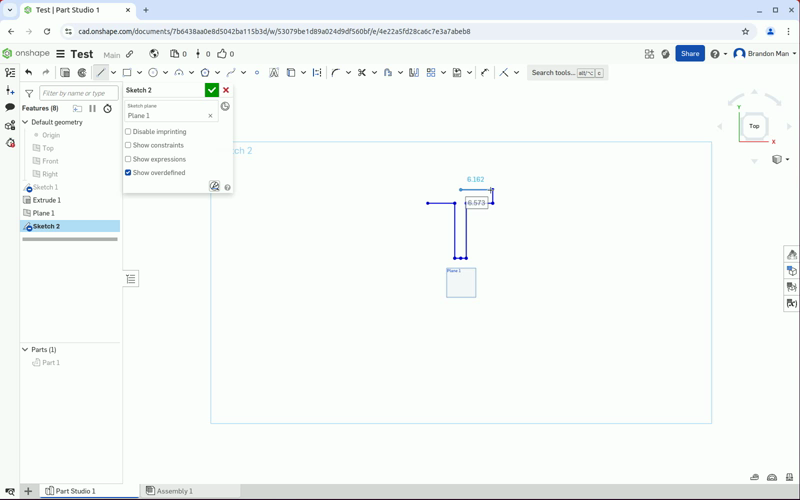
mouse_move(427, 189)
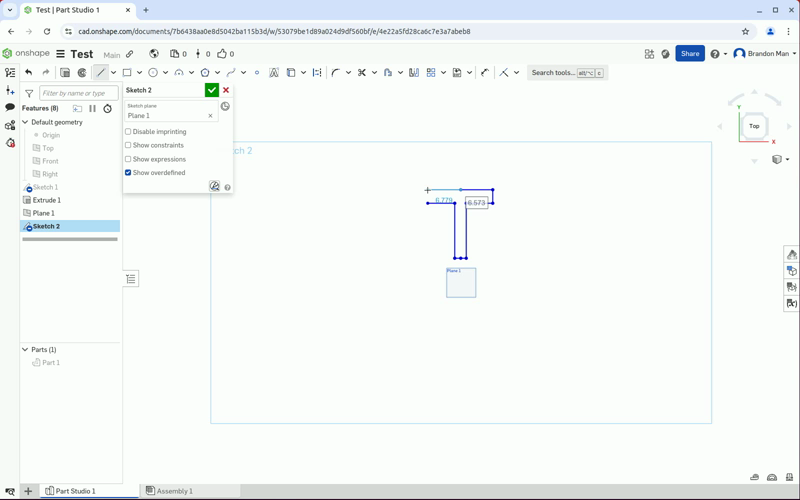
click(427, 189)
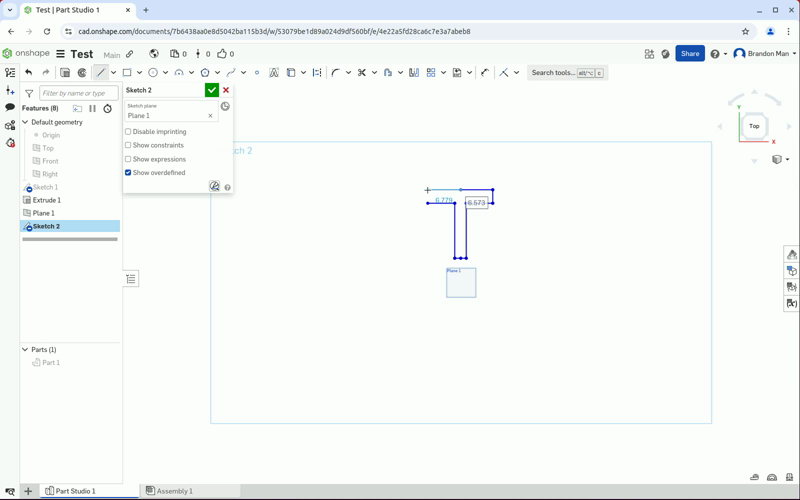
key_up(shift)
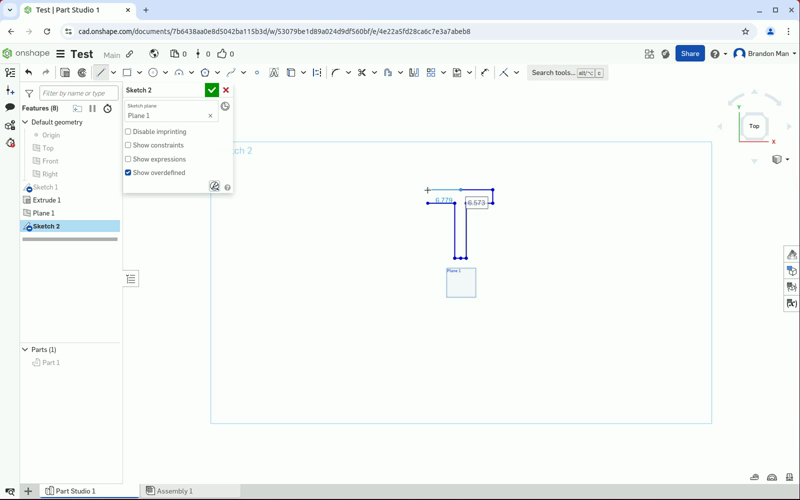
mouse_move(457, 189)
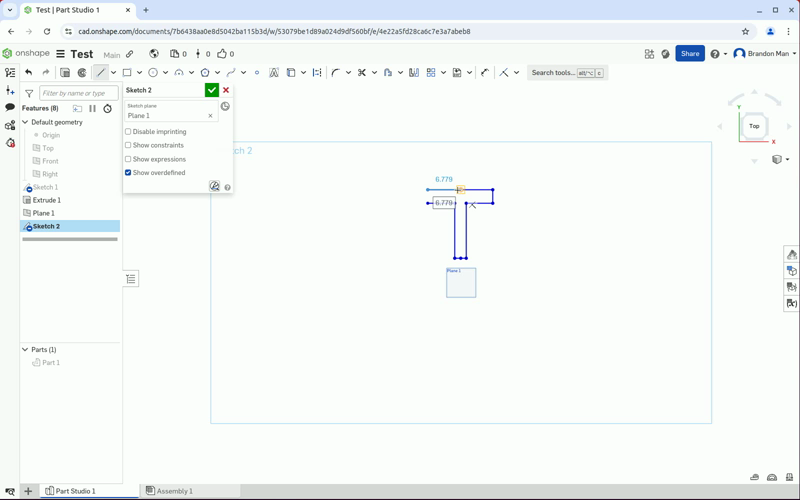
key_down(shift)
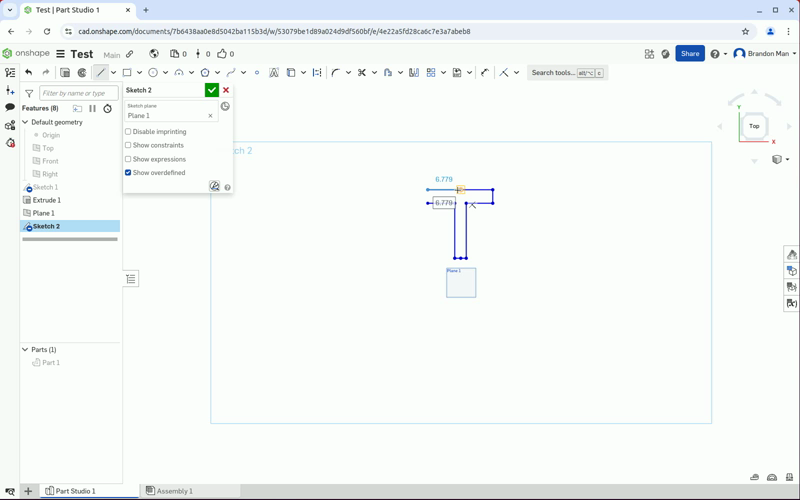
mouse_move(427, 203)
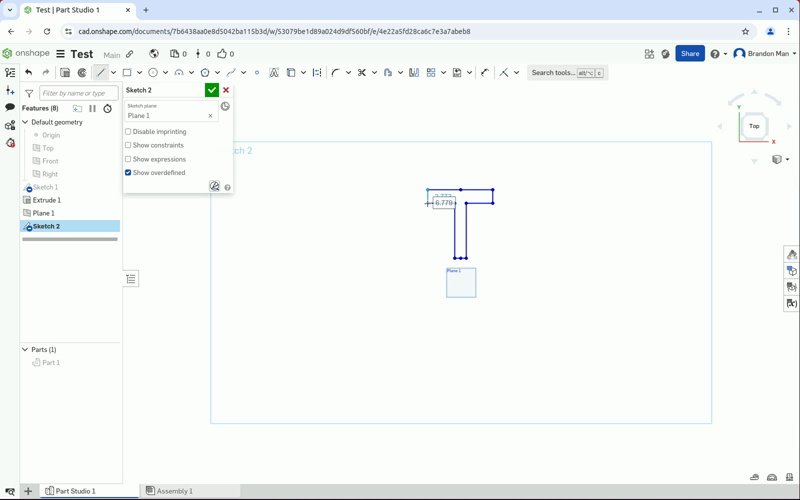
key_up(shift)
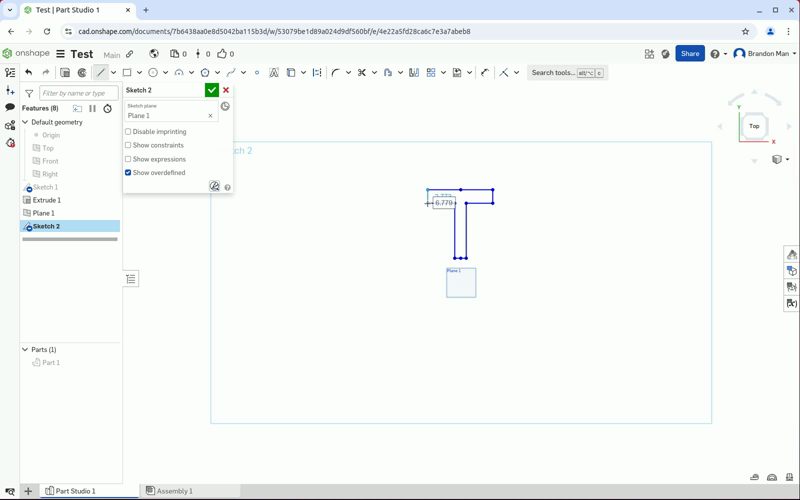
click(427, 203)
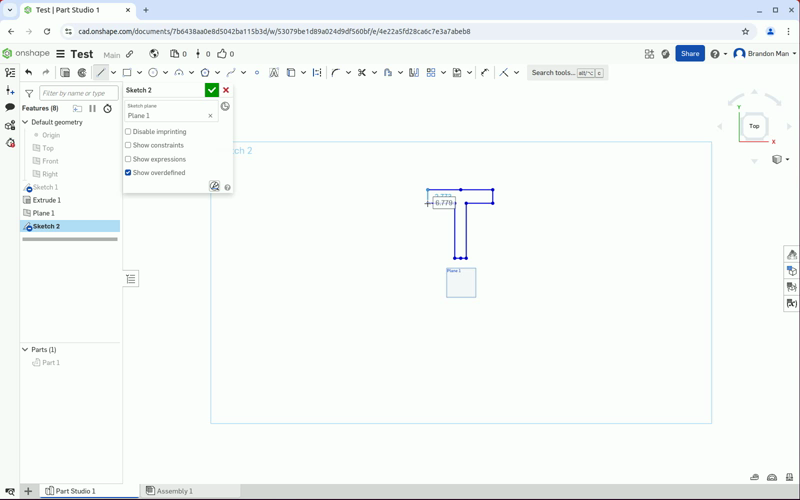
key(esc)
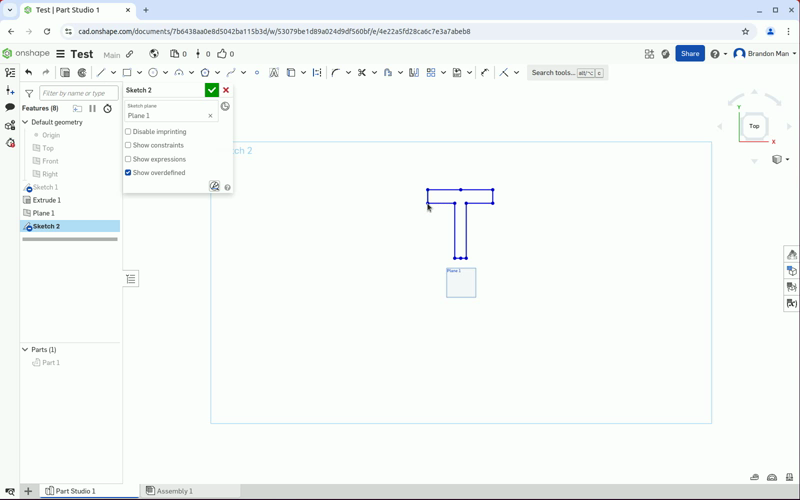
mouse_move(435, 200)
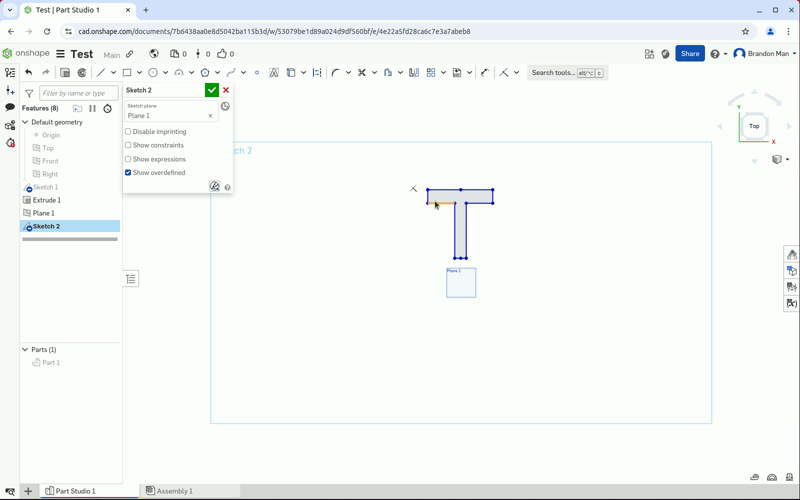
scroll(6)
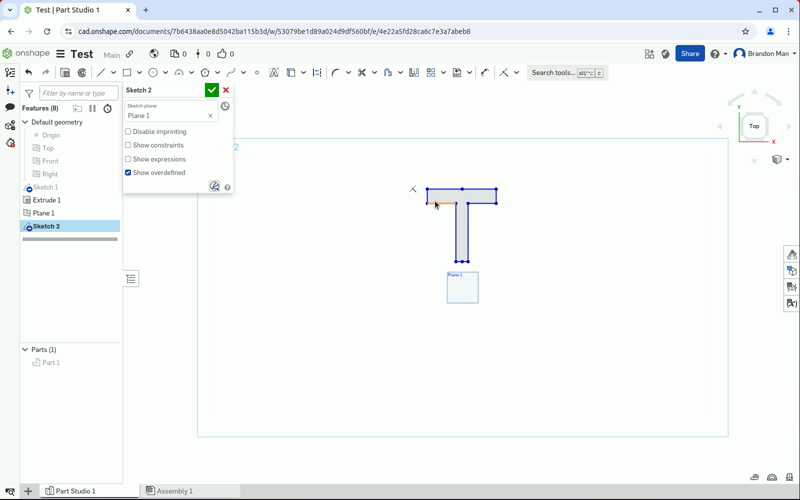
scroll(6)
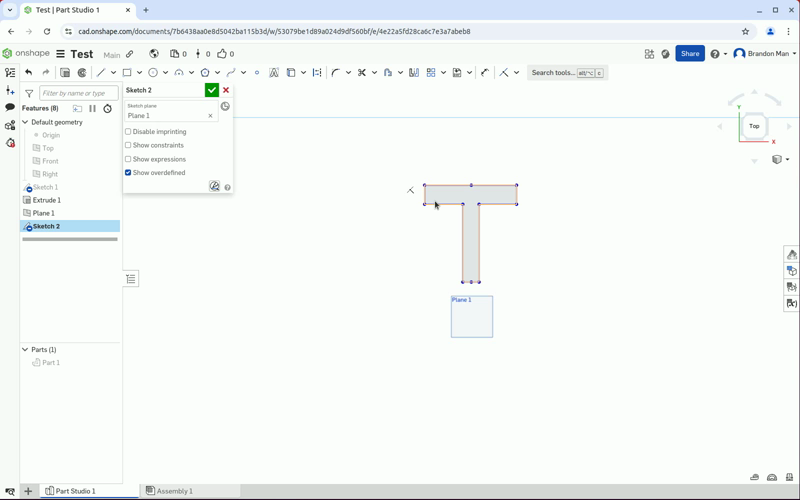
scroll(6)
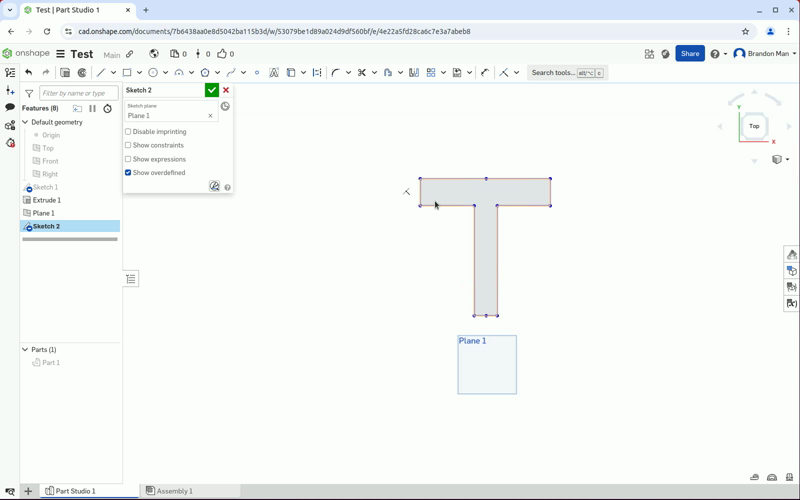
scroll(6)
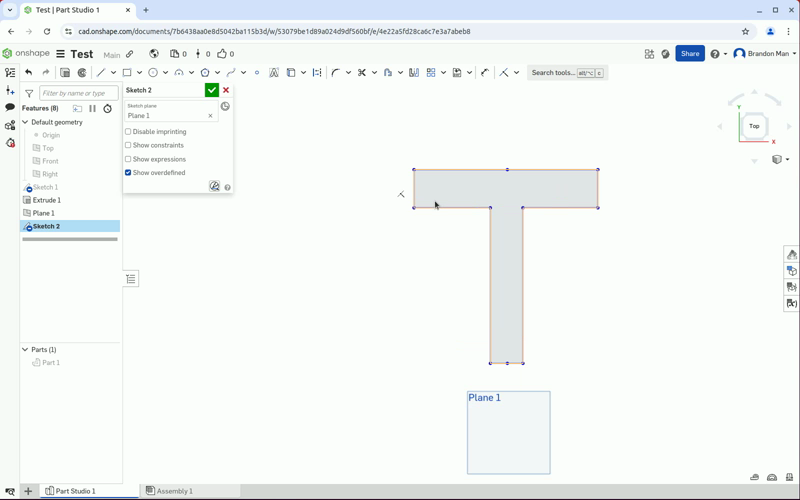
scroll(6)
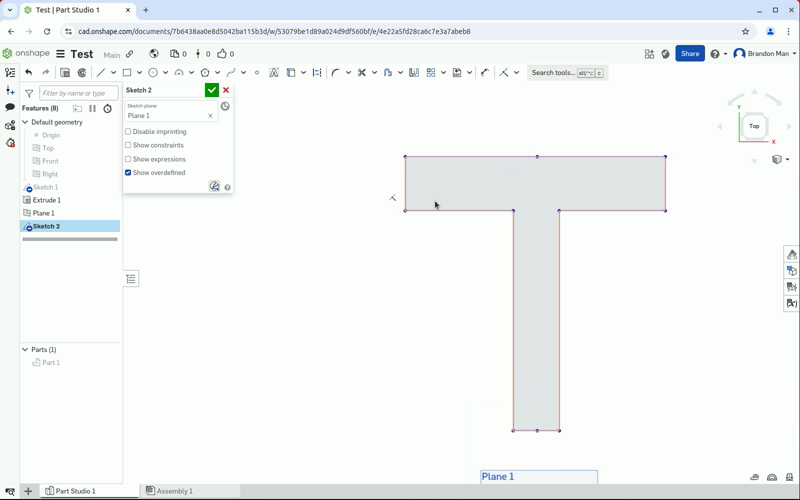
scroll(6)
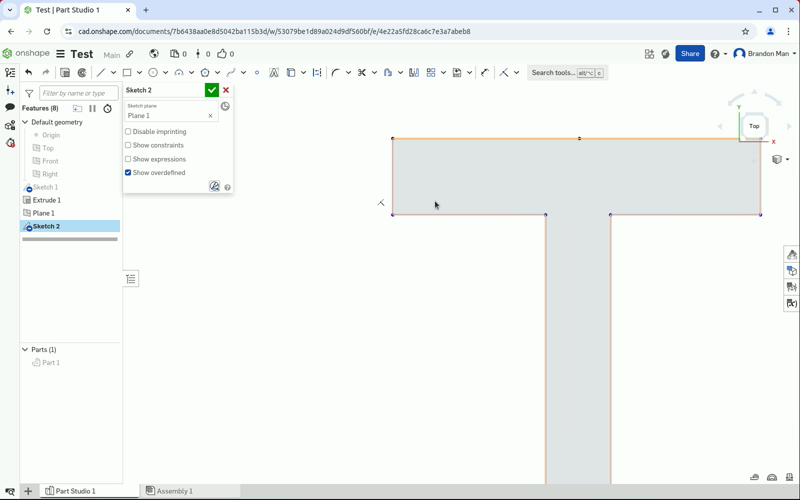
scroll(6)
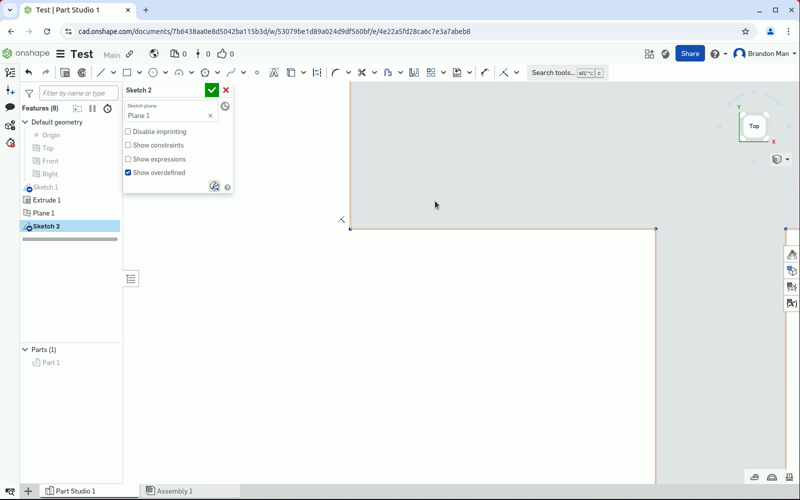
click(435, 200)
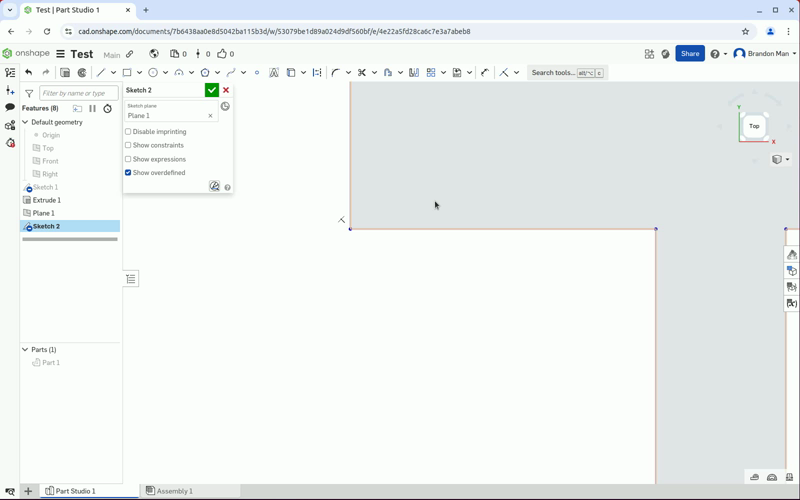
scroll(-6)
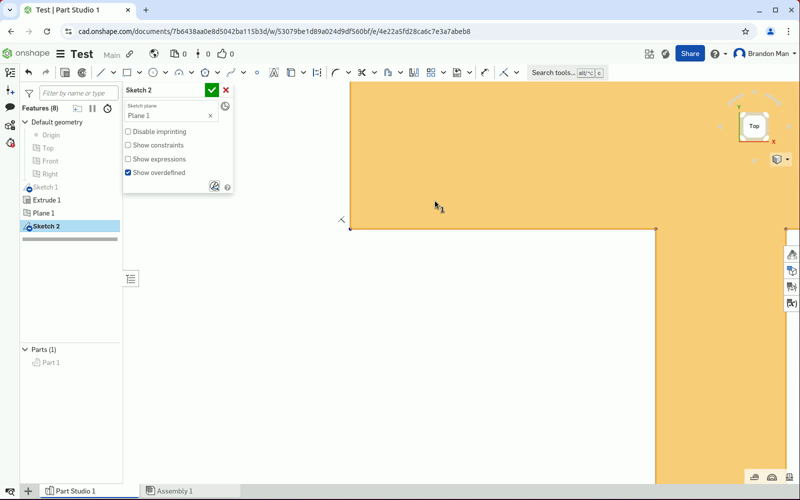
scroll(-6)
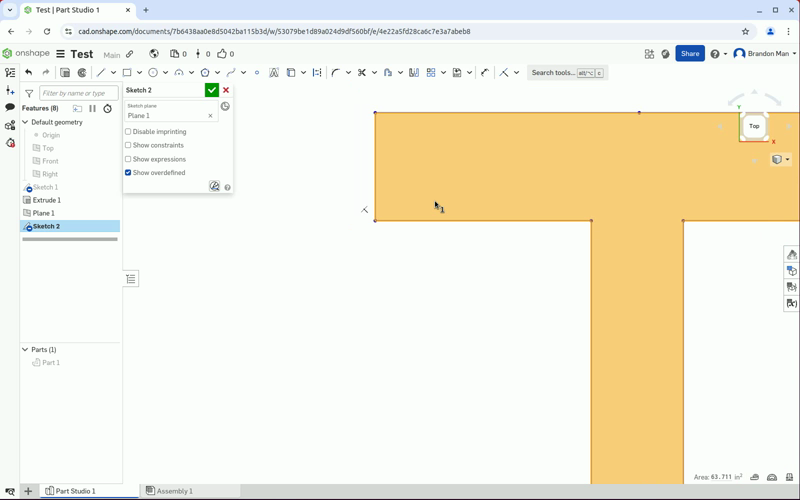
scroll(-6)
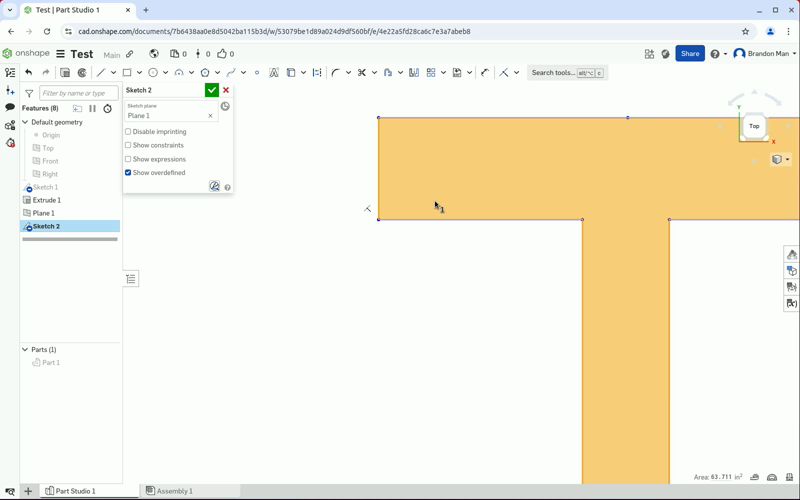
scroll(-6)
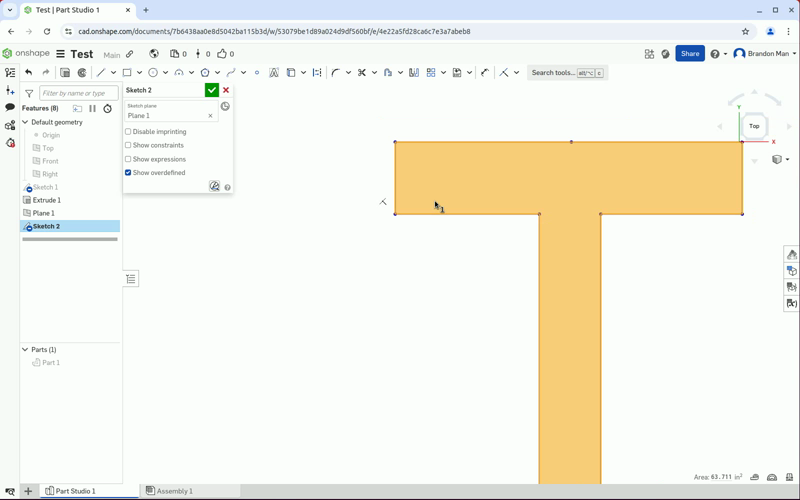
scroll(-6)
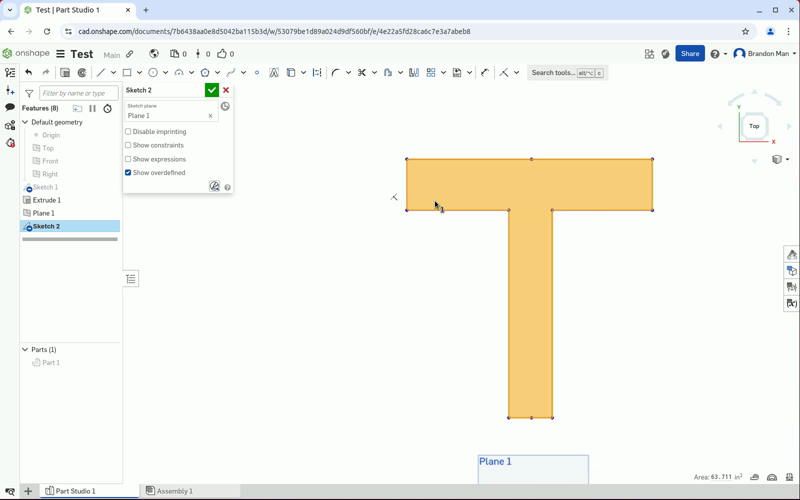
scroll(-6)
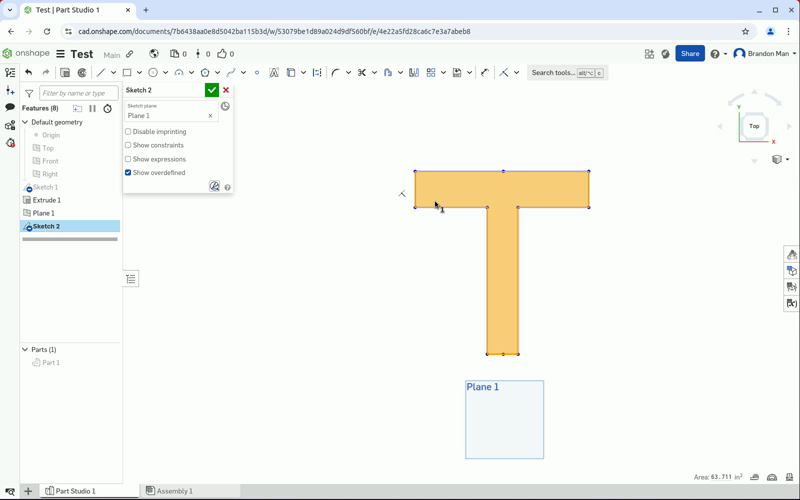
scroll(-6)
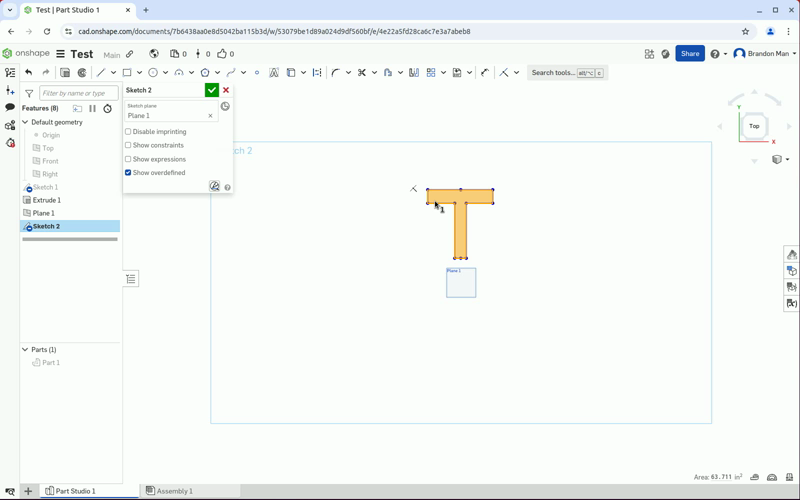
mouse_move(73, 352)
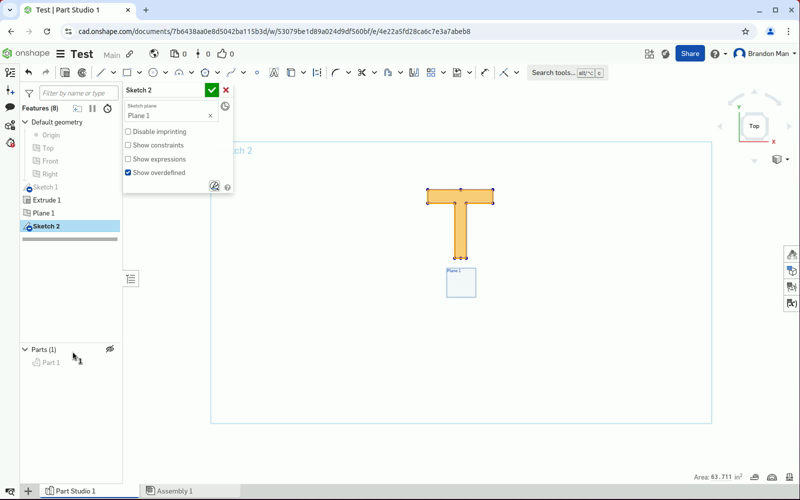
key(shift+y)
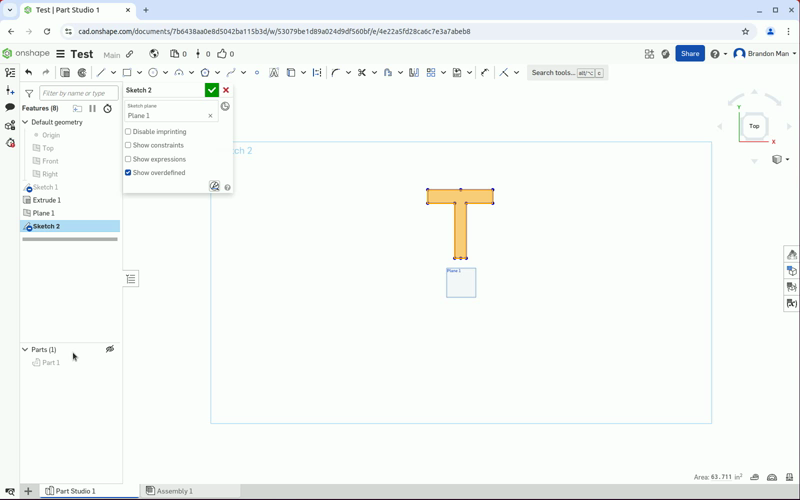
key(shift+e)
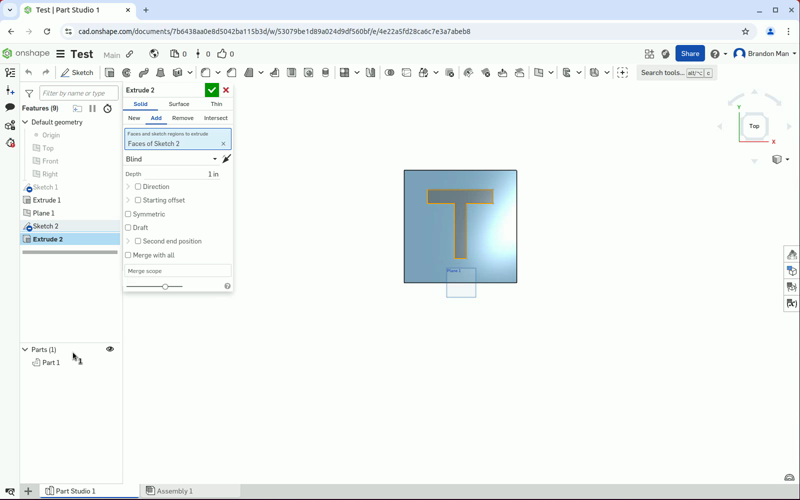
mouse_move(143, 106)
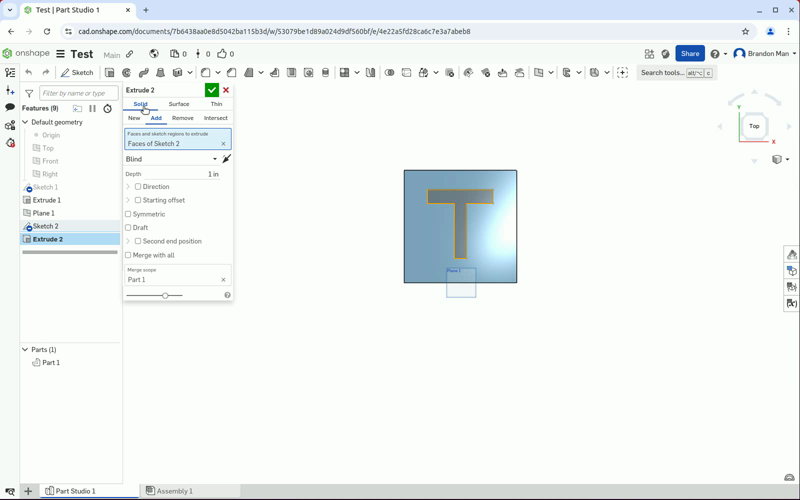
click(143, 106)
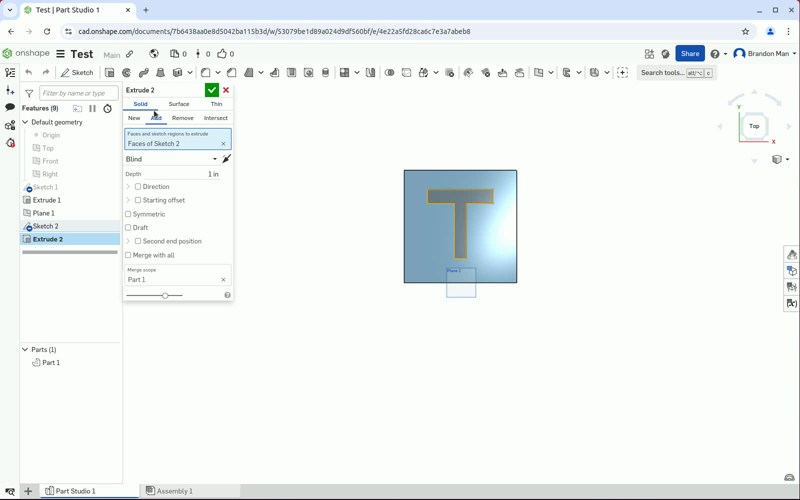
mouse_move(186, 120)
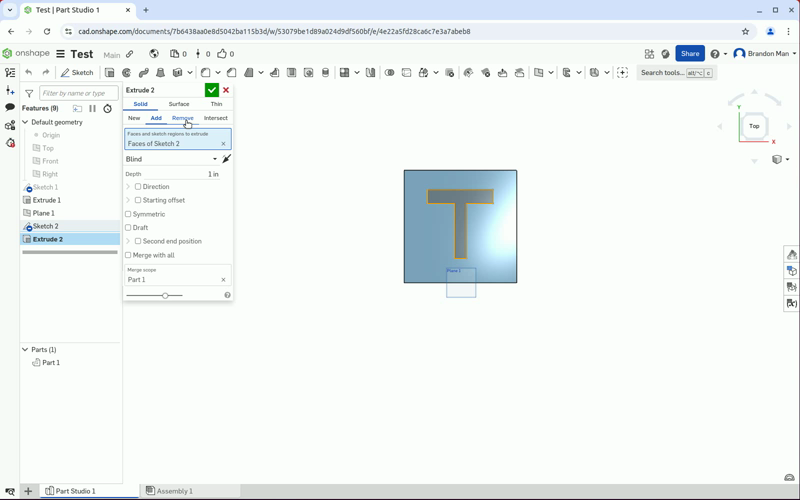
click(186, 120)
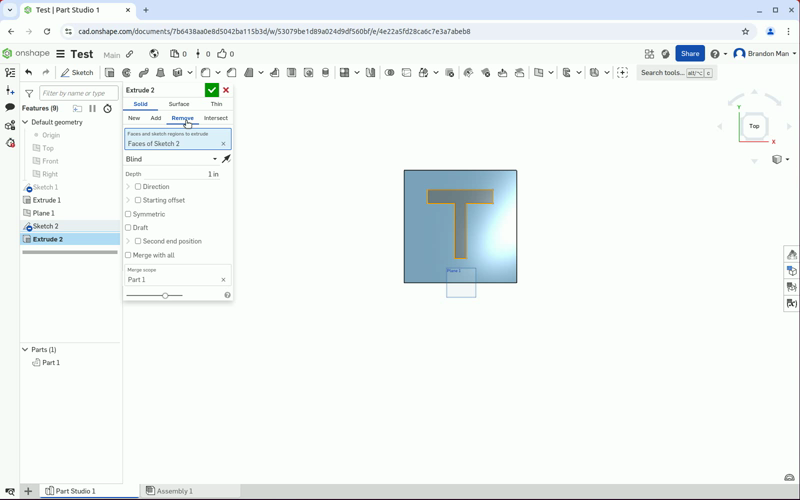
key(tab, 4)
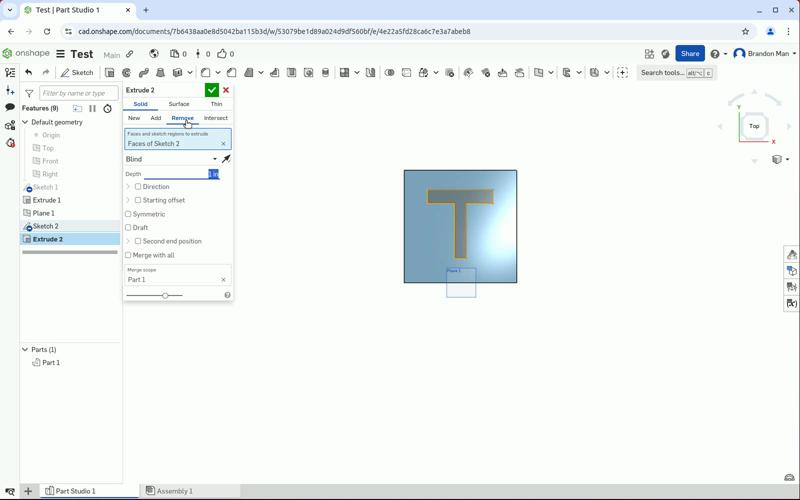
text(11.554)
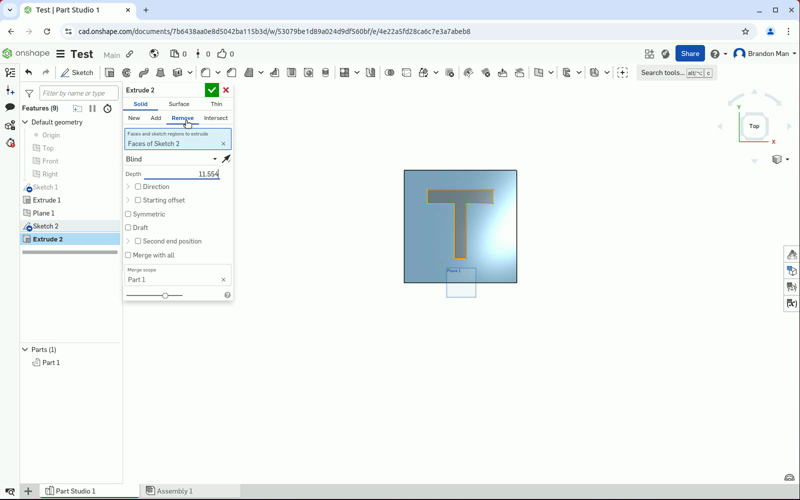
key(tab, 6)
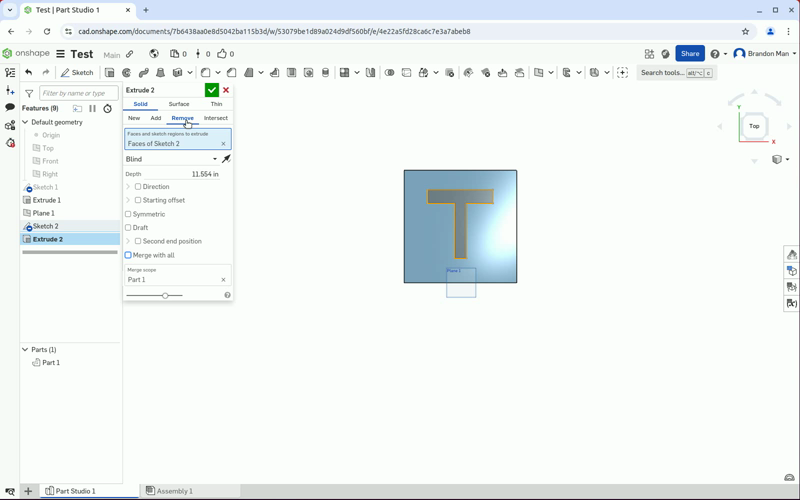
key(space)
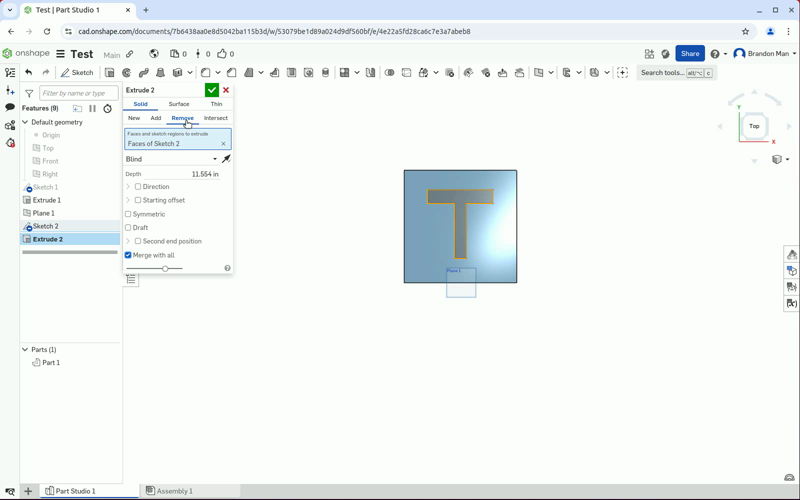
key(enter)
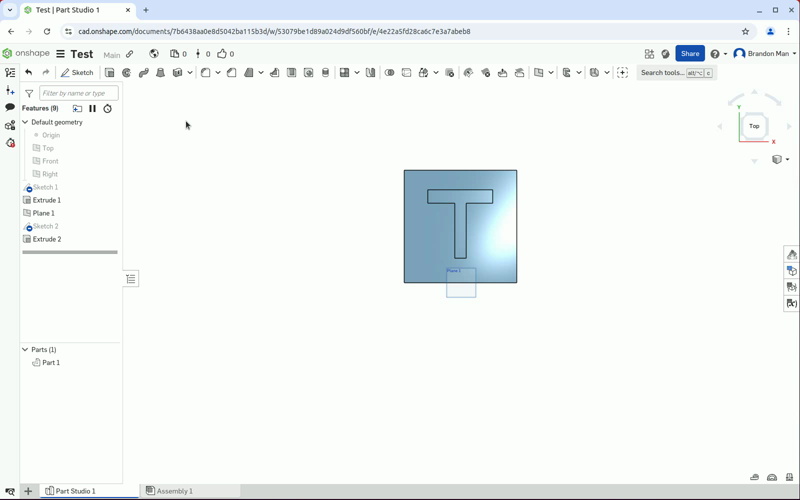
key(shift+h)
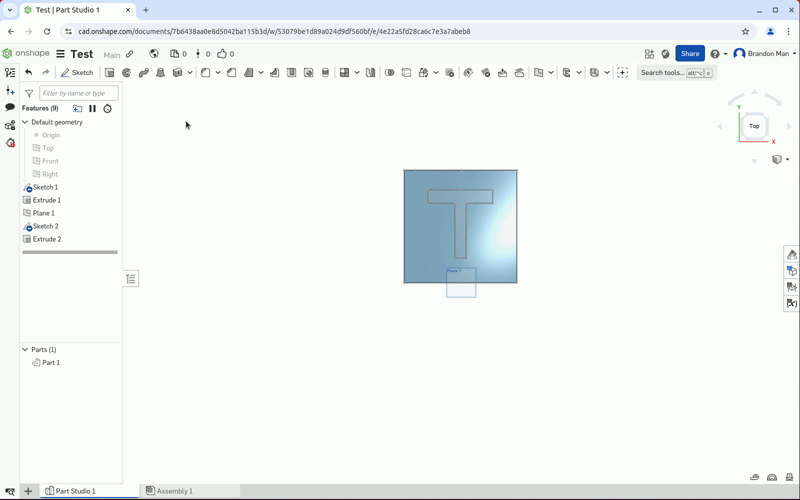
key(shift+h)
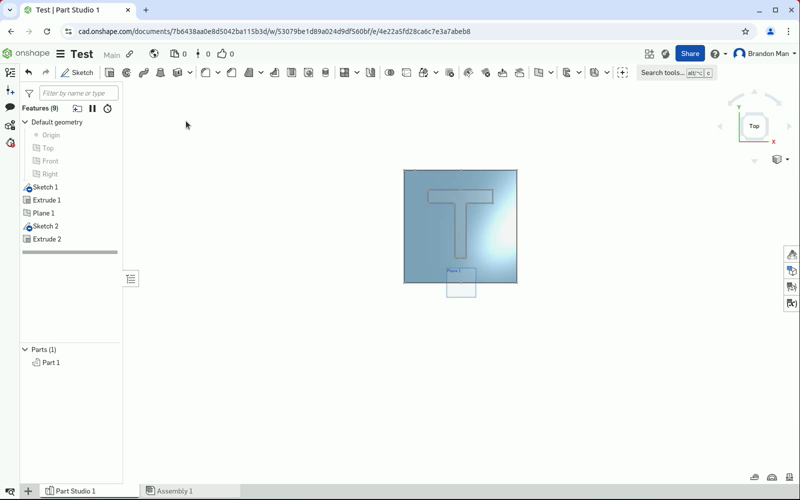
key(shift+7)
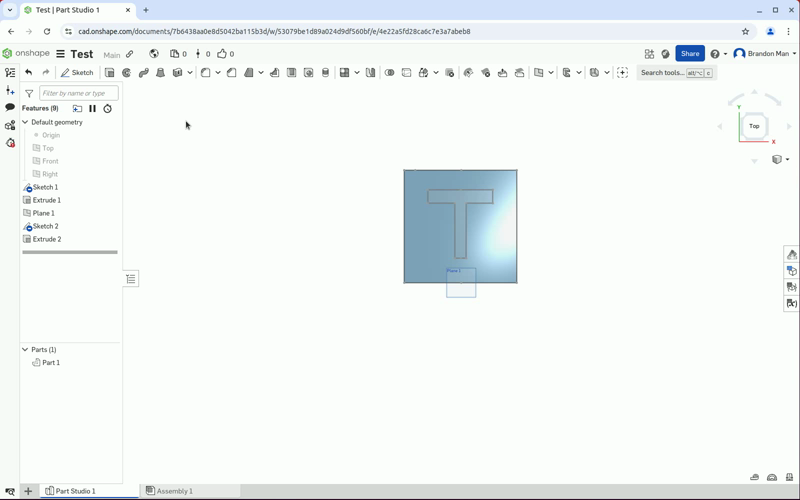
key(up, 3)
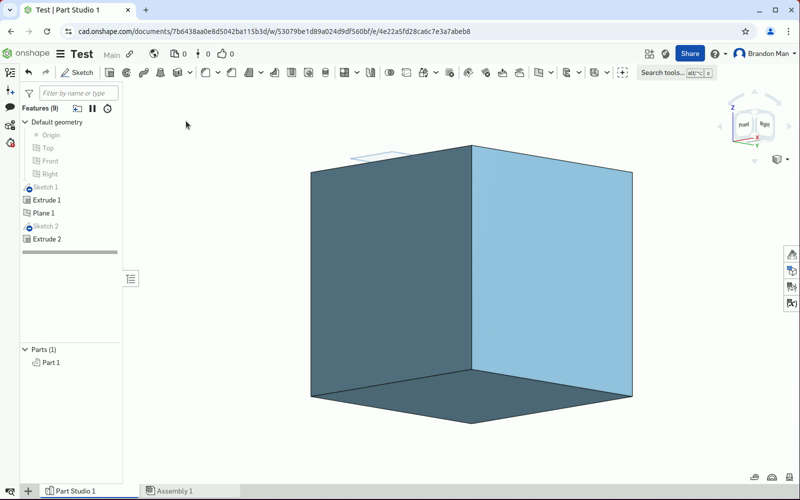
key(left, 3)
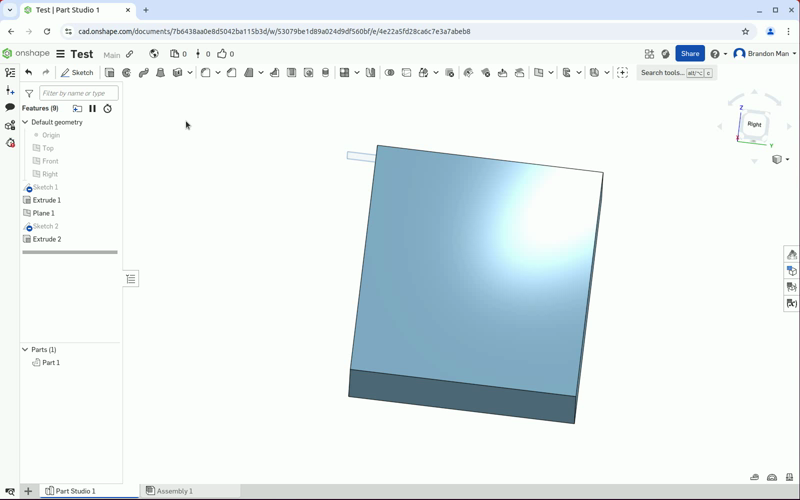
key(right, 3)
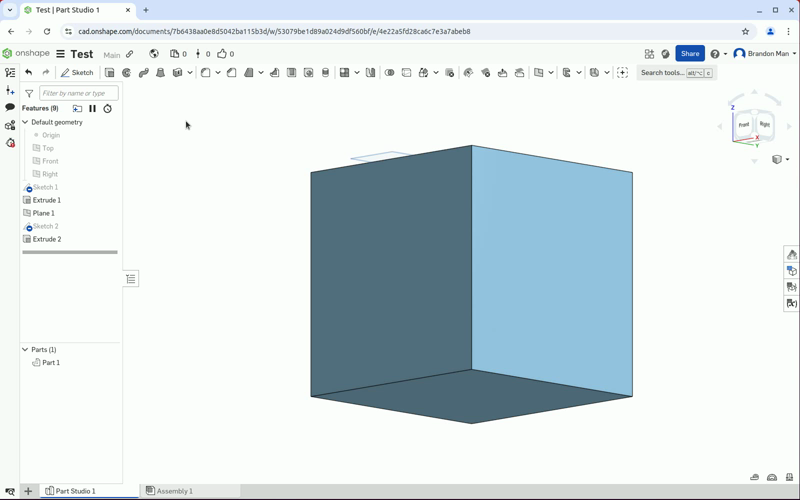
key(down, 3)
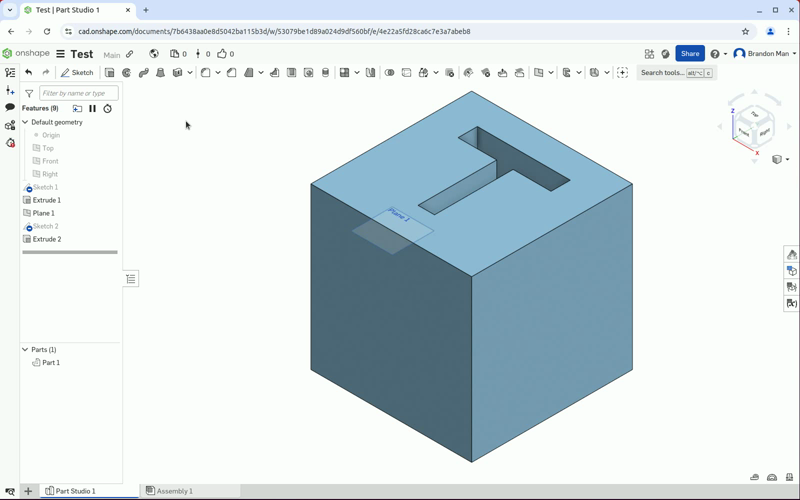
mouse_move(73, 189)
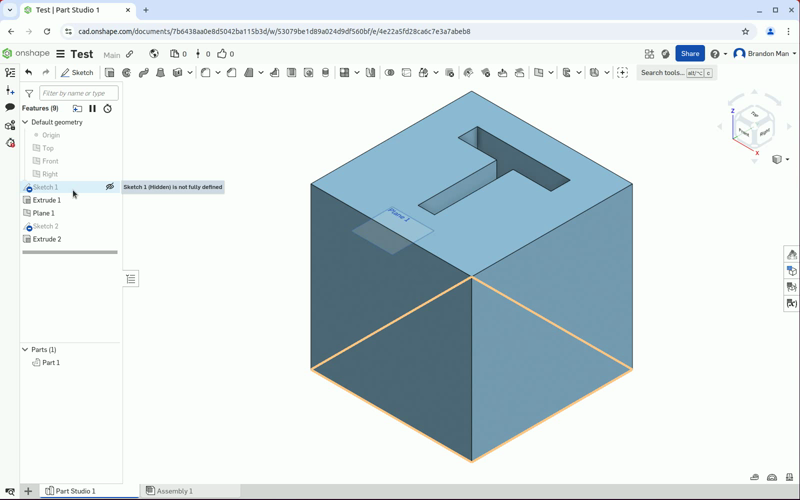
click(73, 189)